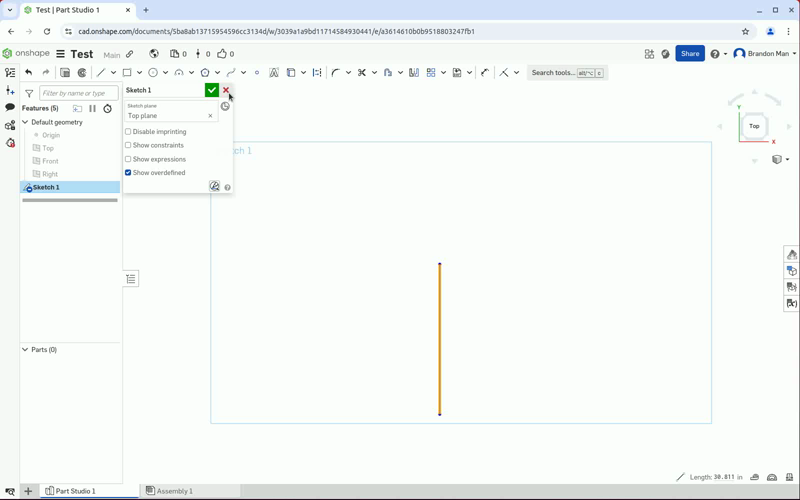
key(shift+h)
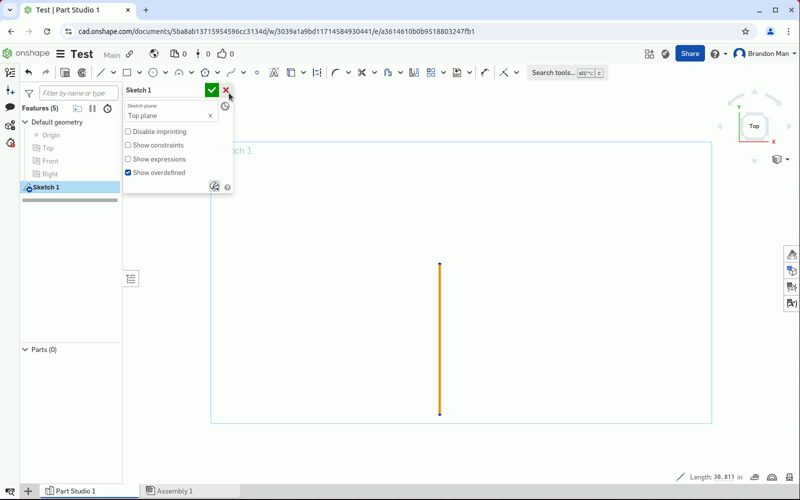
key(shift+s)
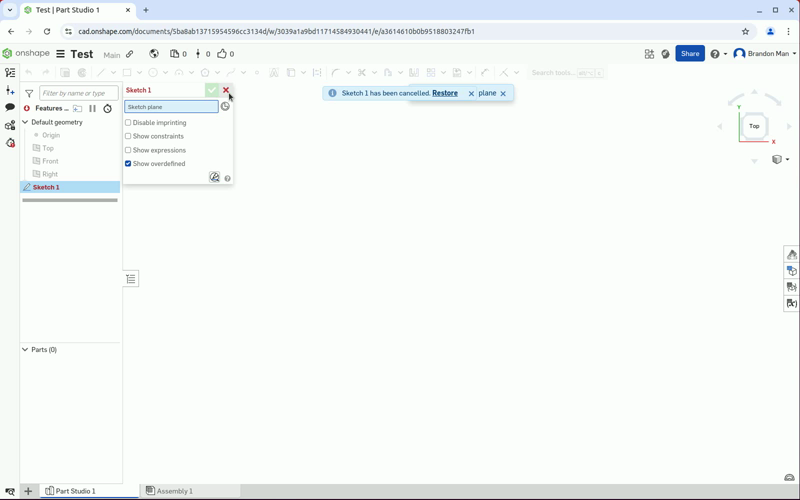
mouse_move(73, 150)
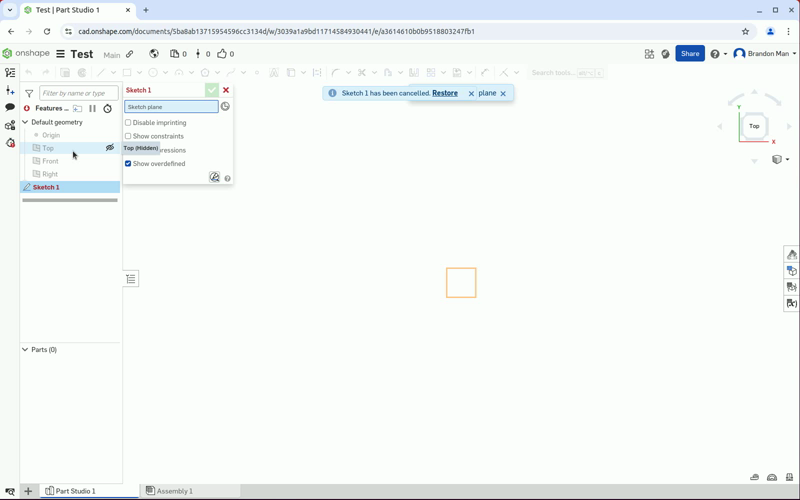
click(73, 150)
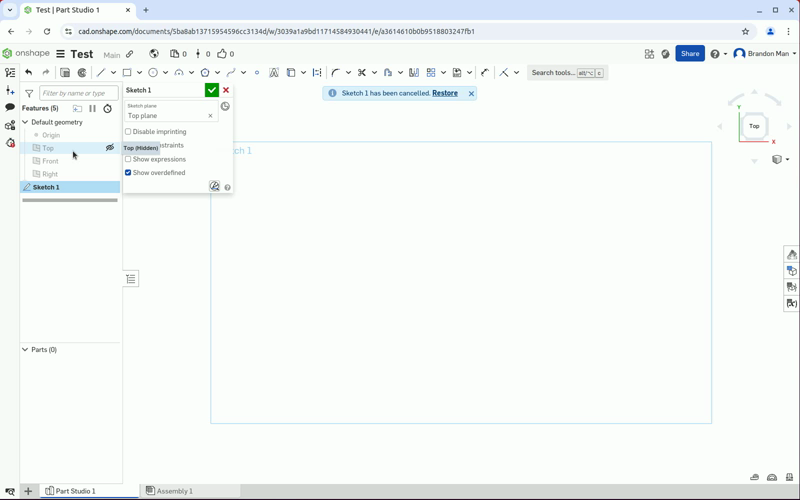
mouse_move(73, 352)
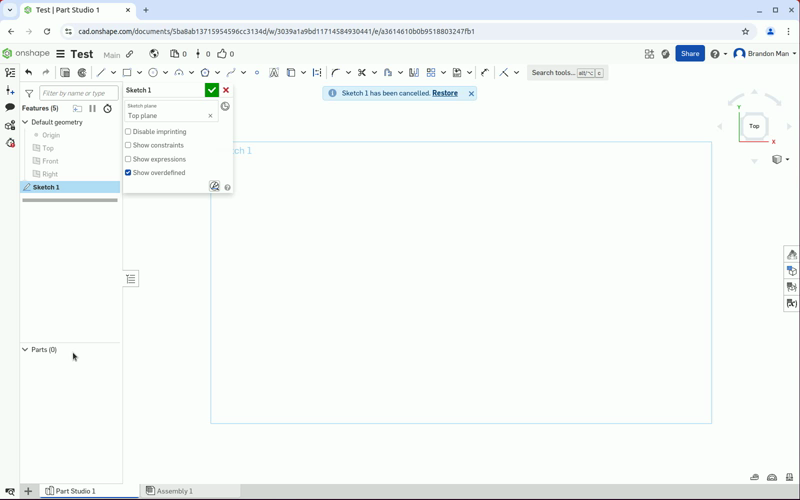
key(y)
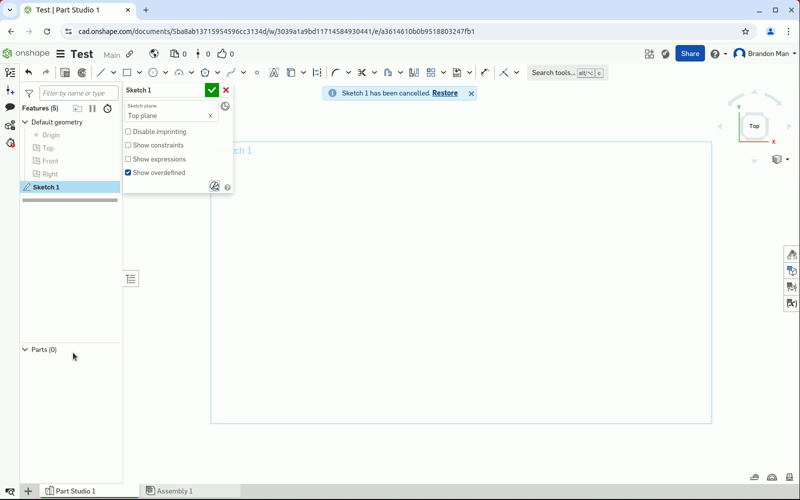
key(l)
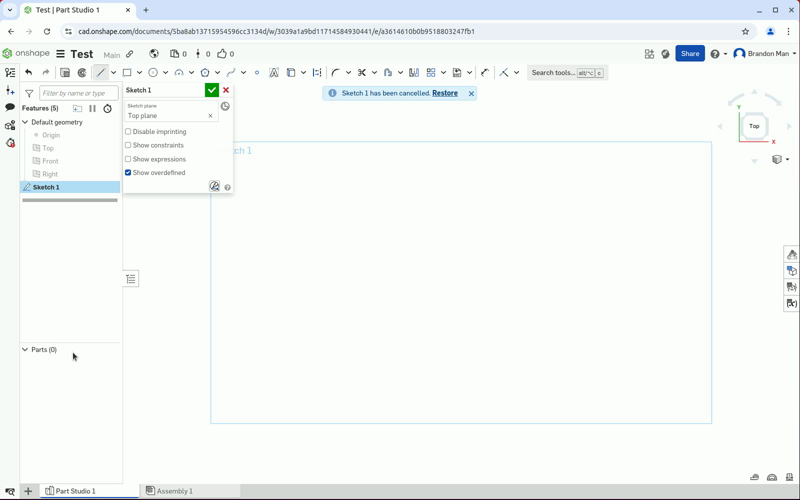
key_down(shift)
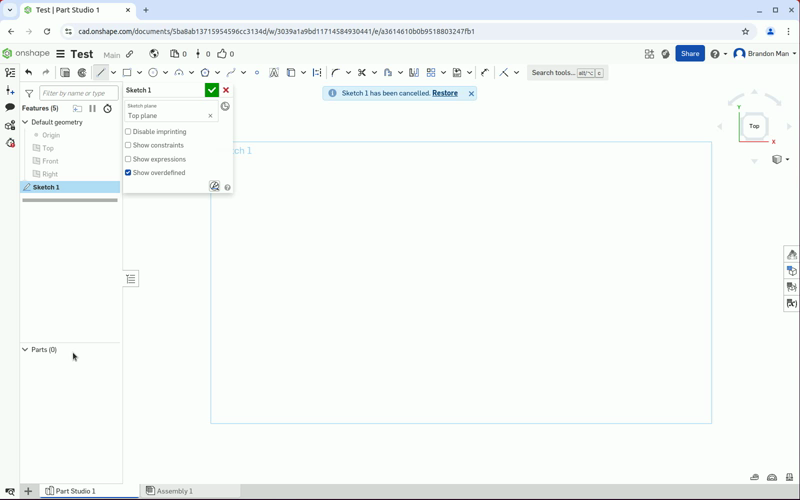
mouse_move(352, 313)
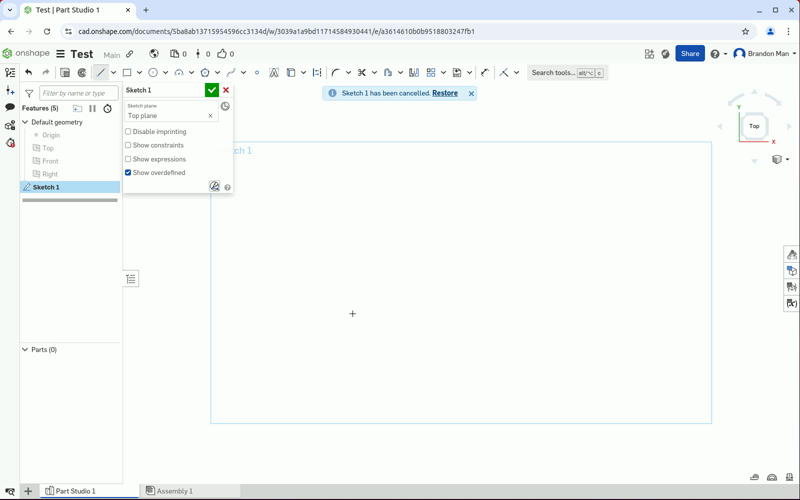
click(352, 313)
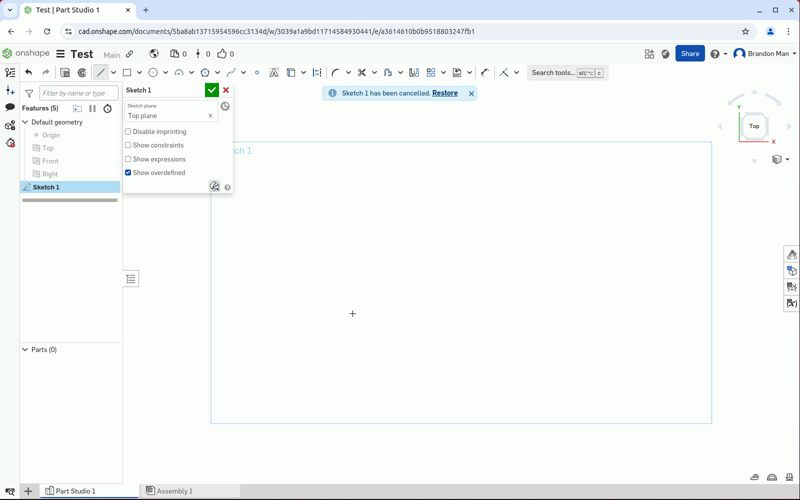
key_up(shift)
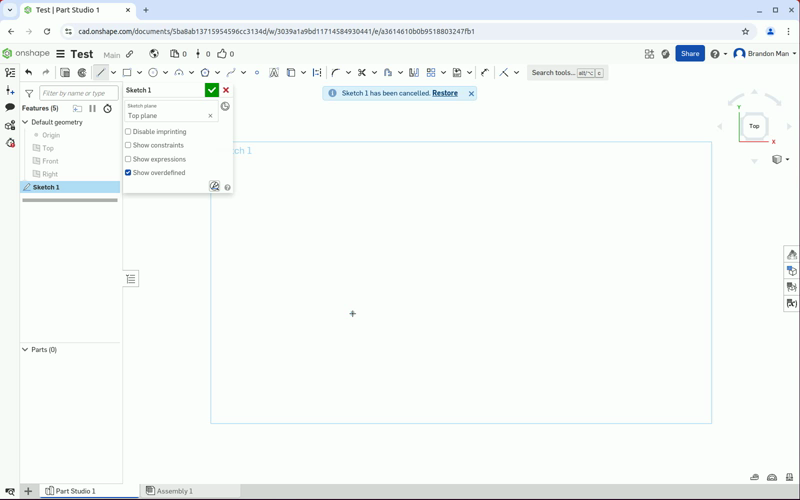
key_down(shift)
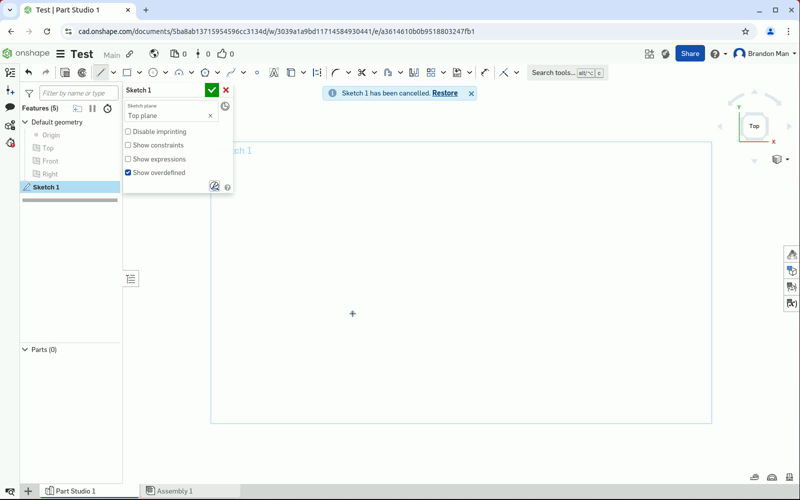
mouse_move(382, 313)
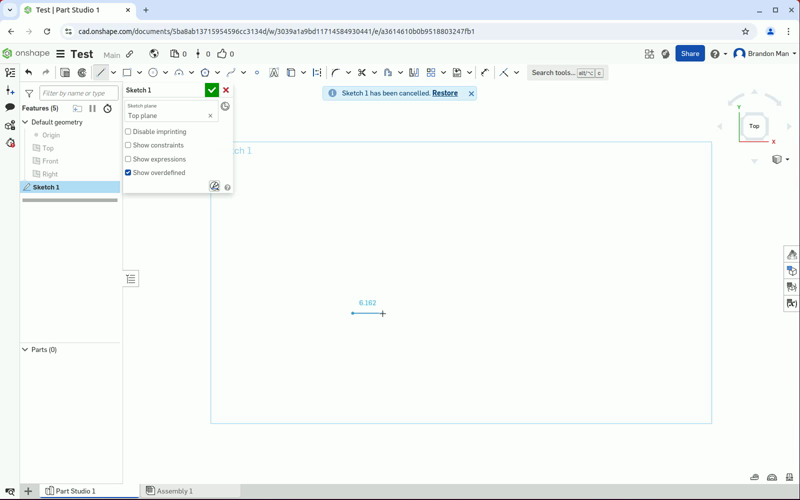
mouse_move(409, 323)
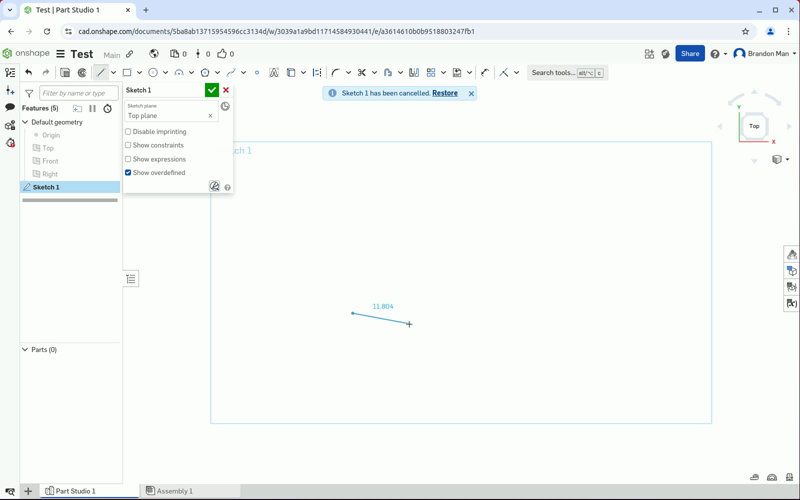
click(409, 323)
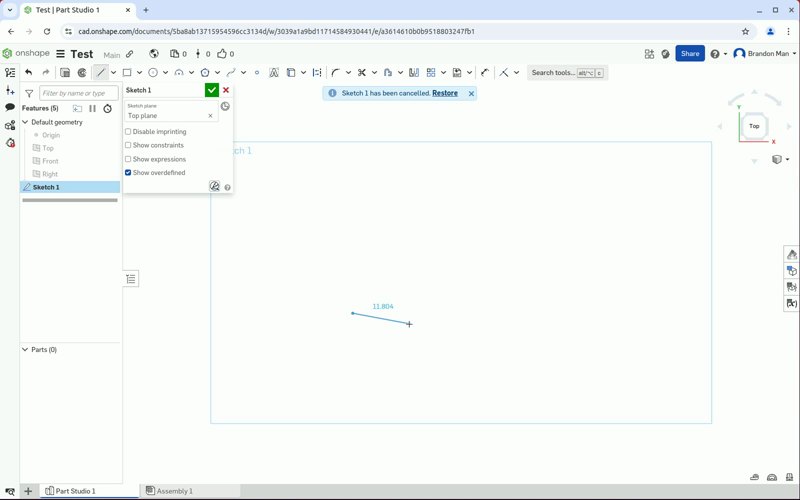
key_up(shift)
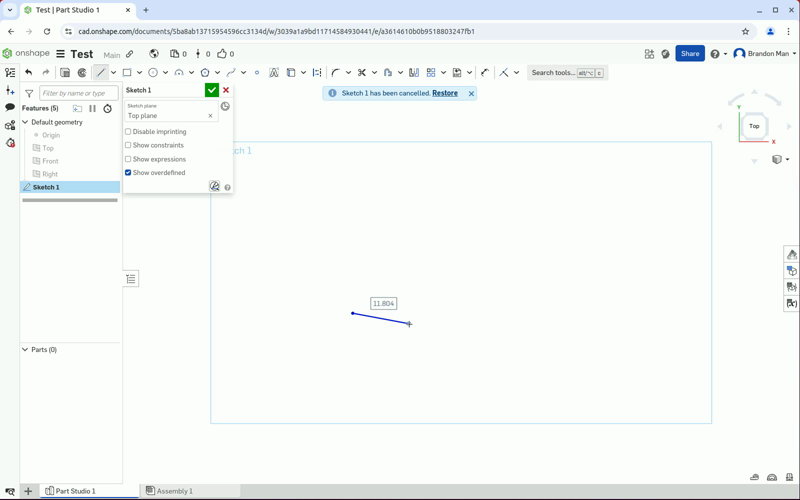
key_down(shift)
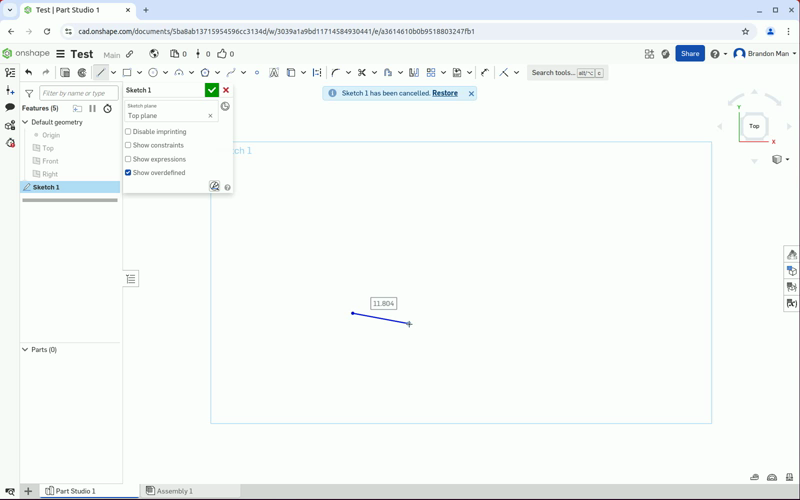
mouse_move(439, 323)
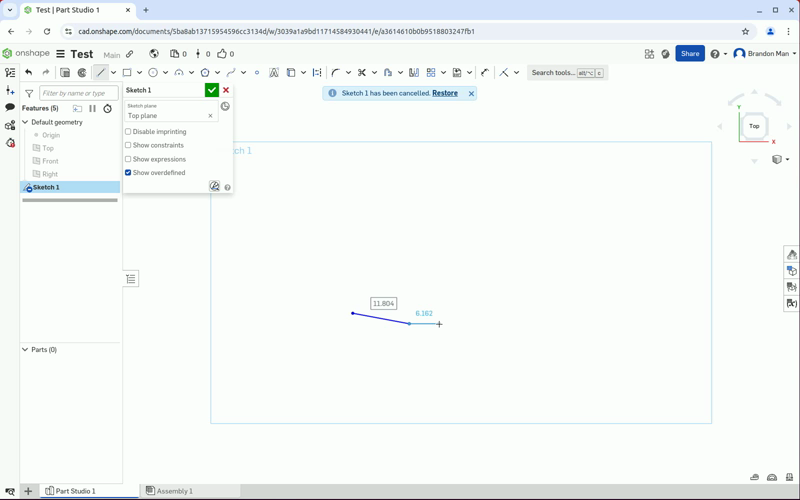
mouse_move(406, 321)
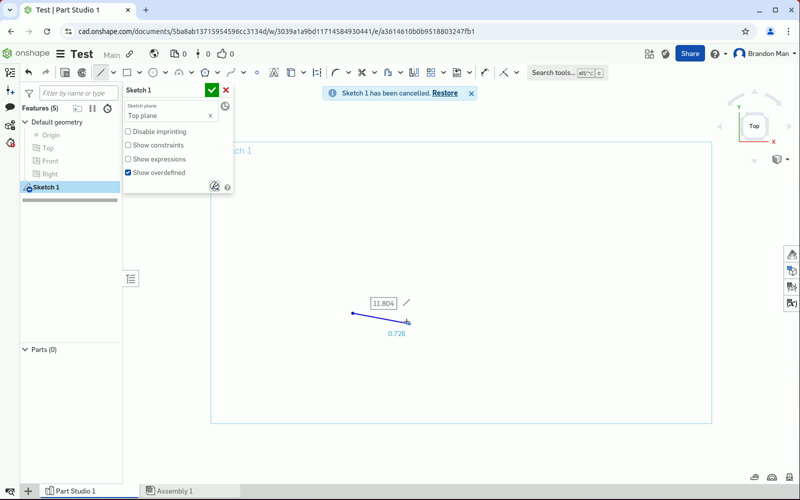
scroll(6)
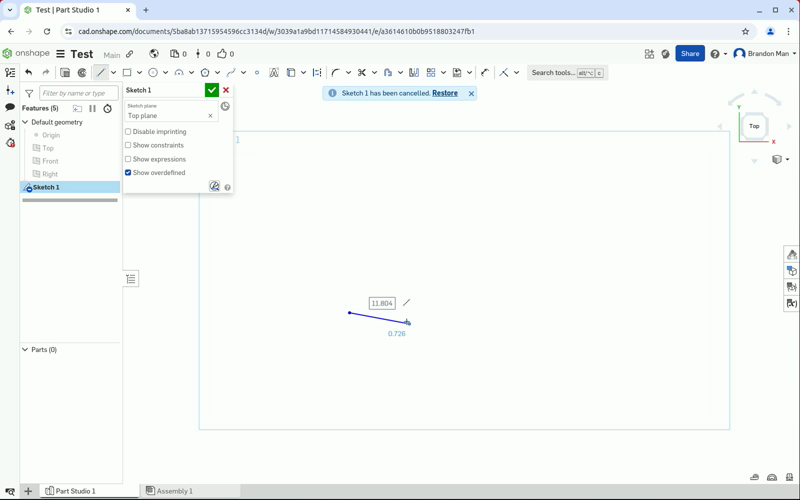
scroll(6)
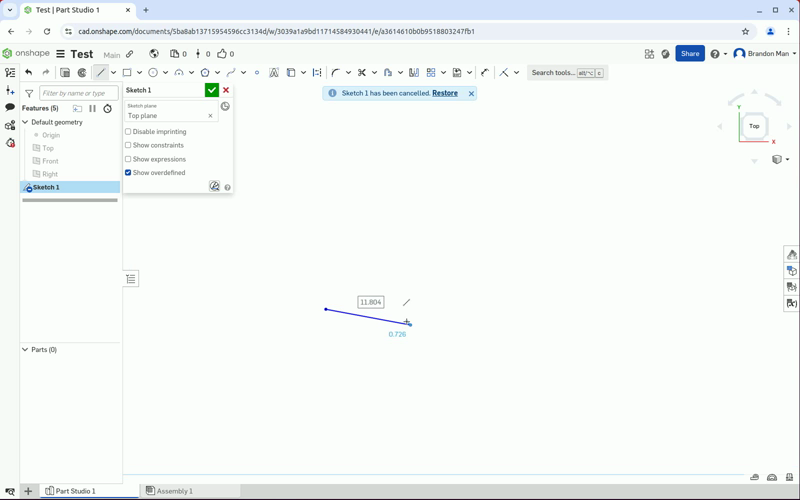
scroll(6)
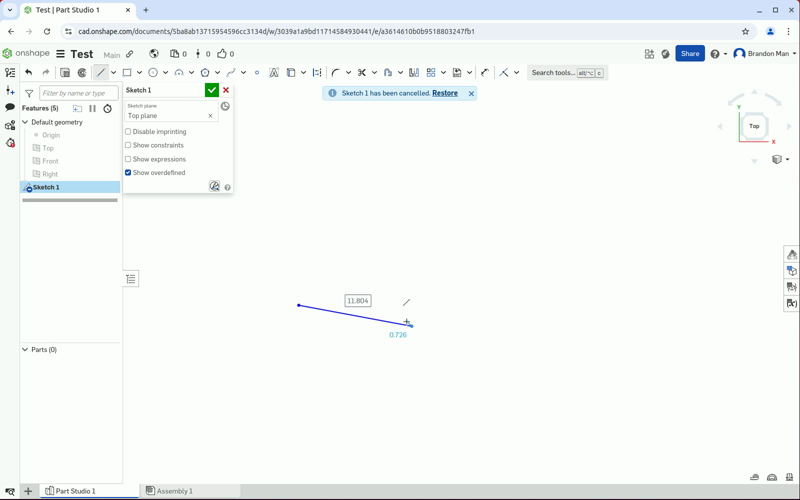
scroll(6)
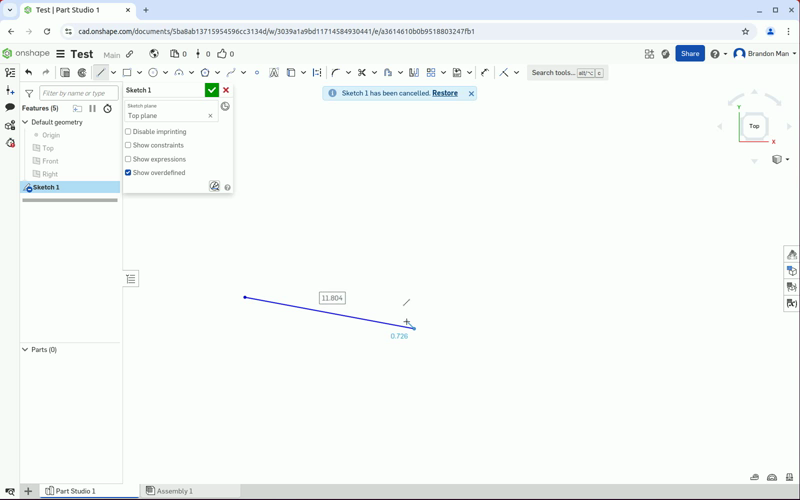
scroll(6)
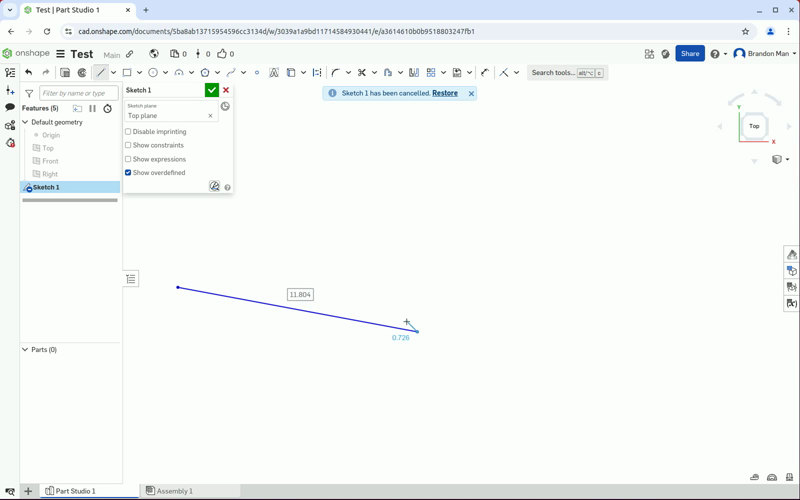
scroll(6)
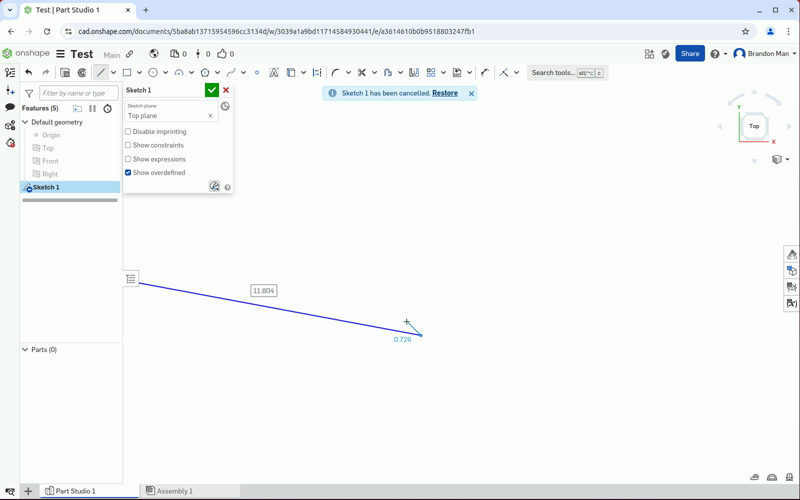
scroll(6)
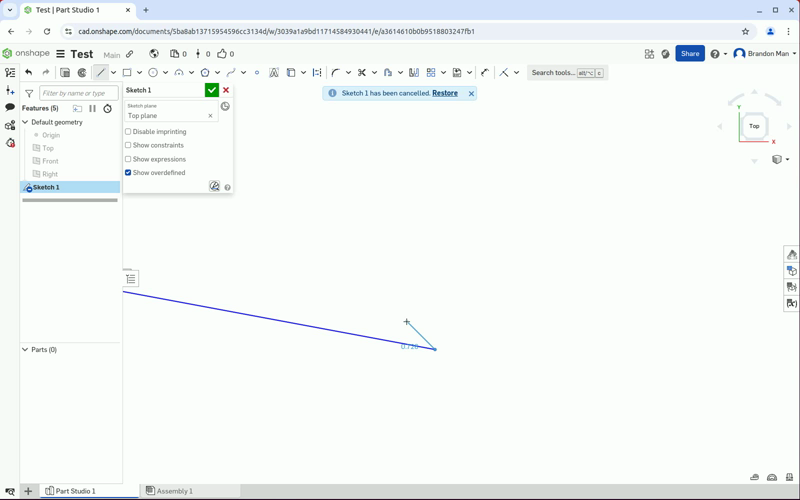
click(406, 321)
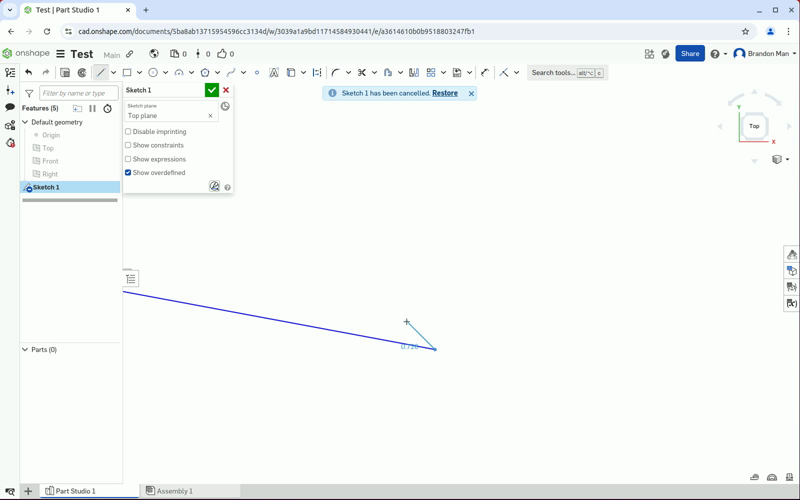
scroll(-6)
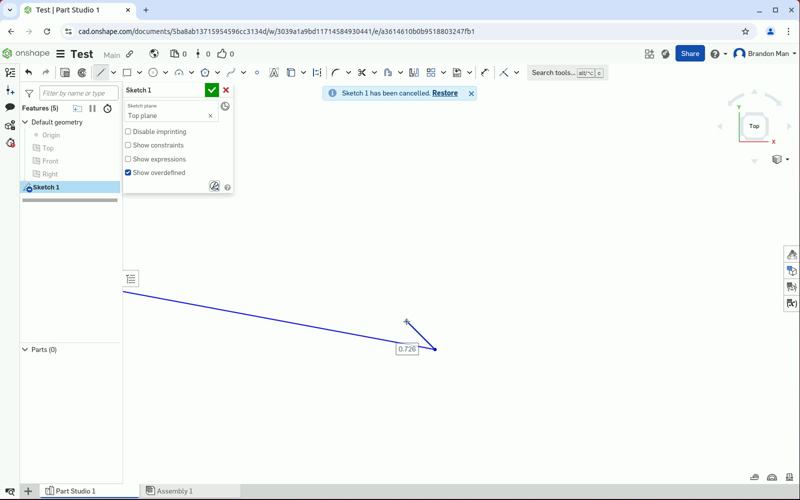
scroll(-6)
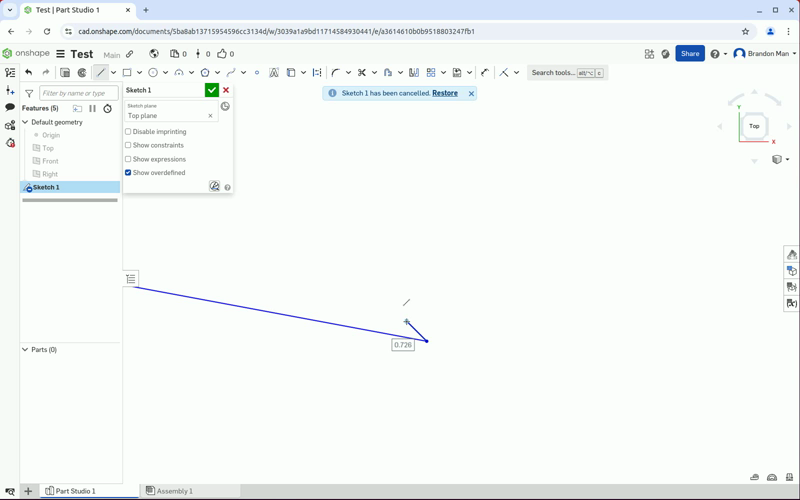
scroll(-6)
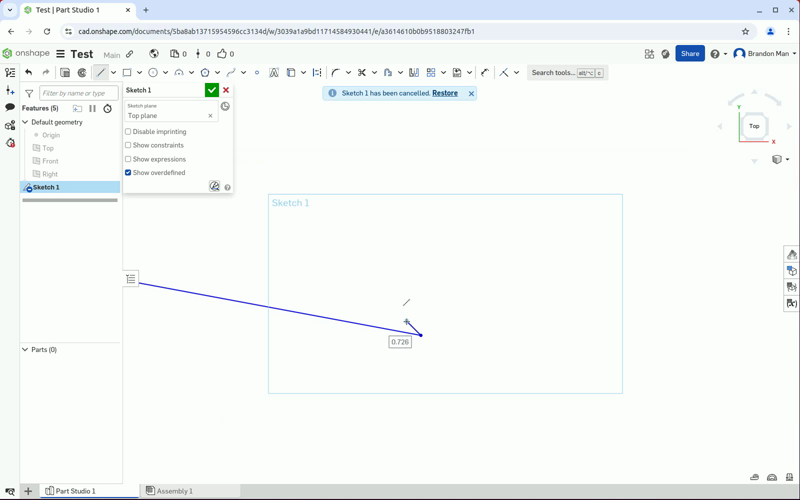
scroll(-6)
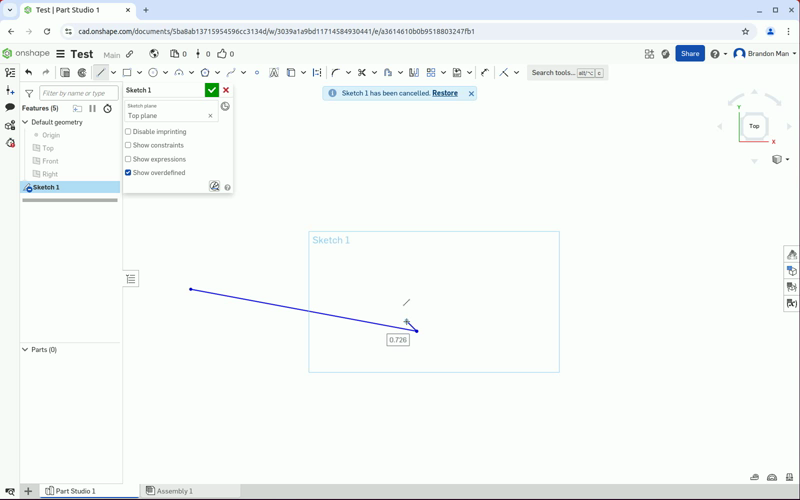
scroll(-6)
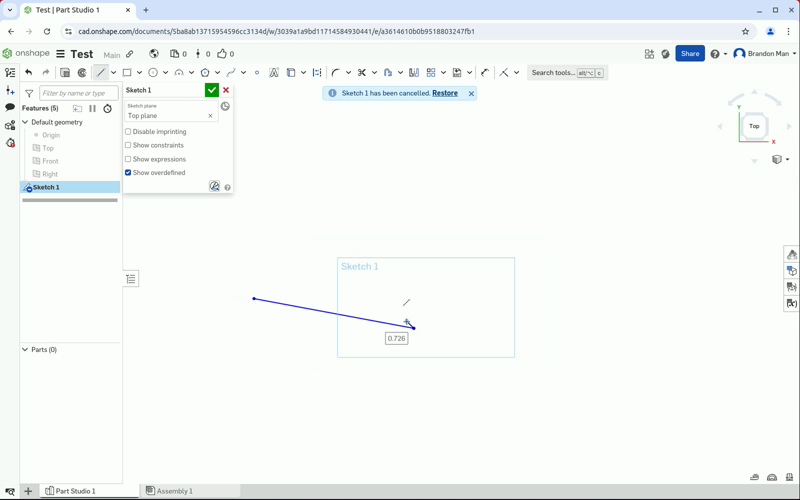
scroll(-6)
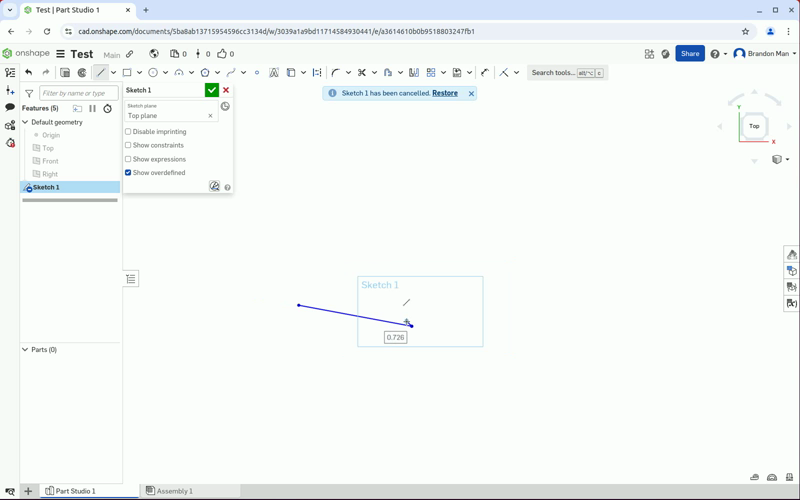
scroll(-6)
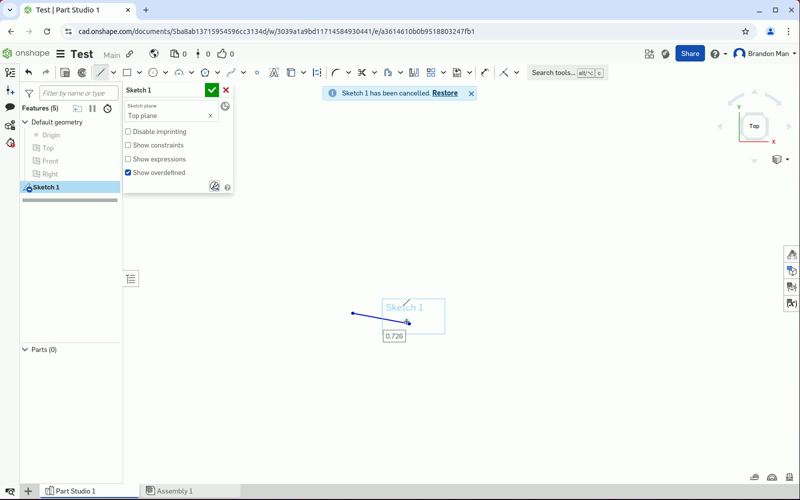
key_up(shift)
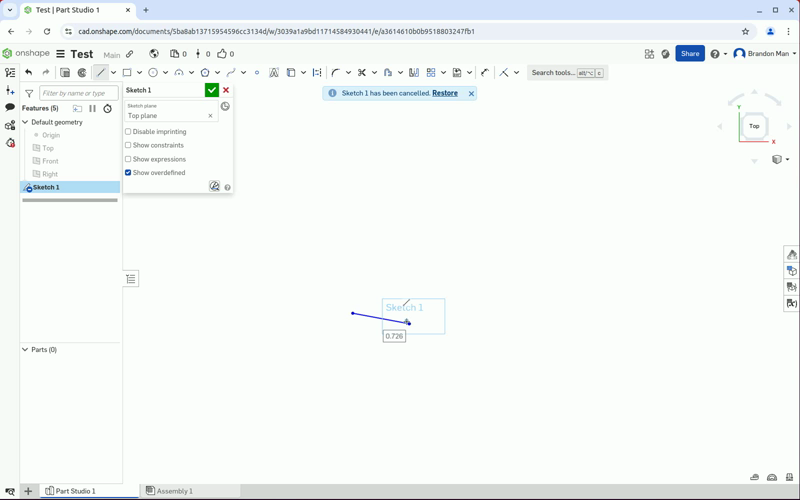
key_down(shift)
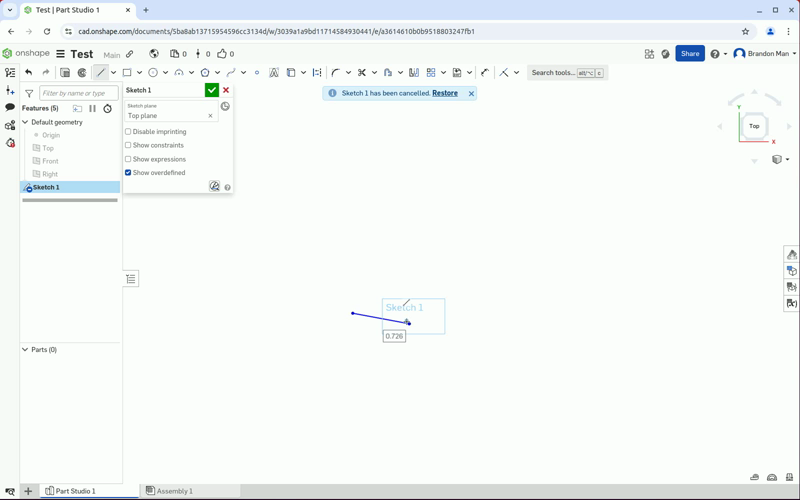
mouse_move(436, 321)
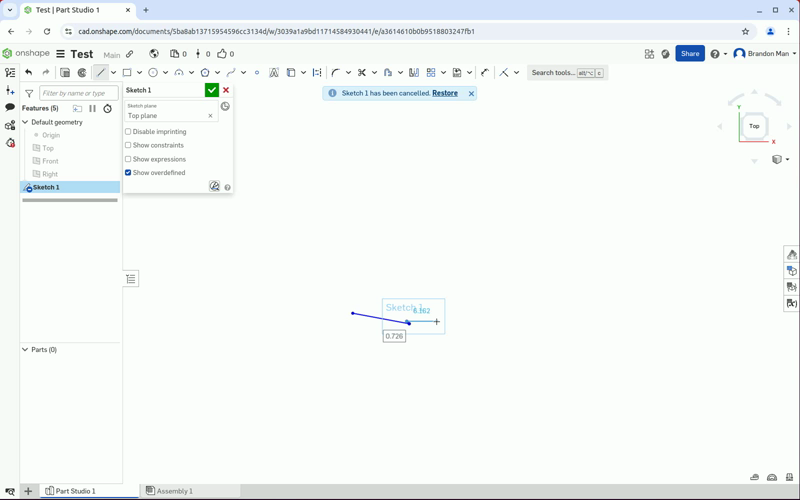
mouse_move(394, 304)
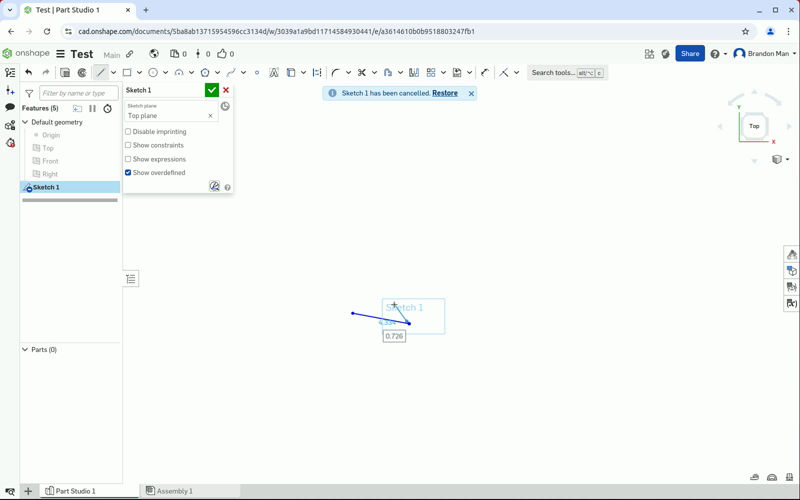
click(394, 304)
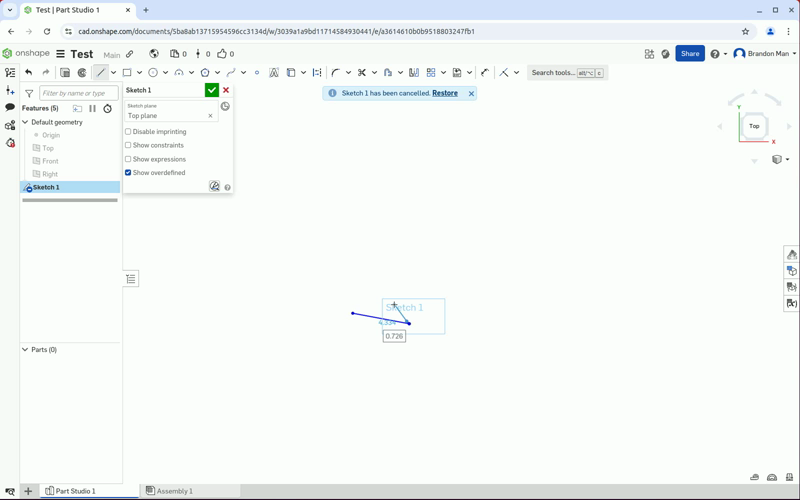
key_up(shift)
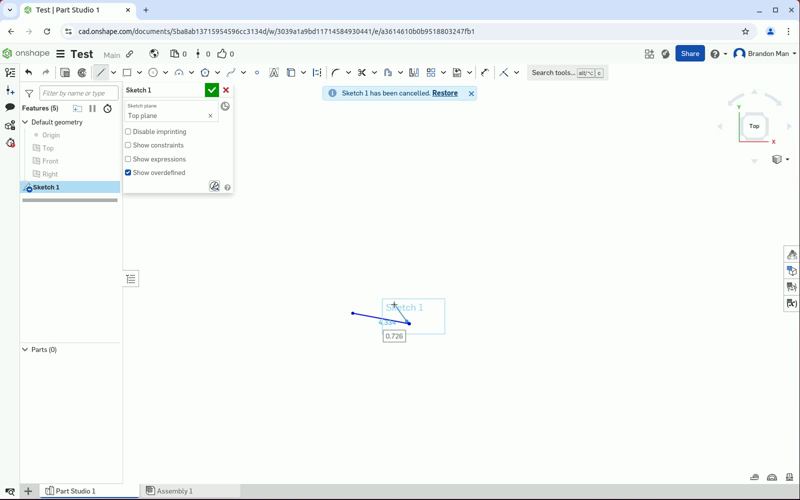
key_down(shift)
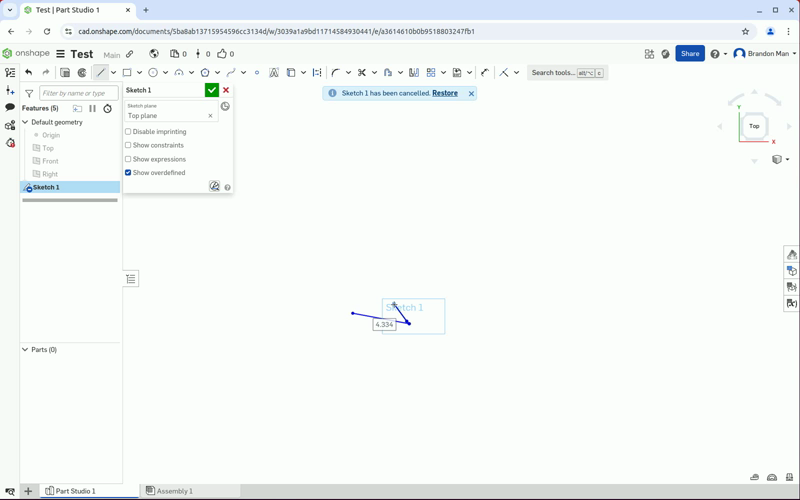
mouse_move(424, 304)
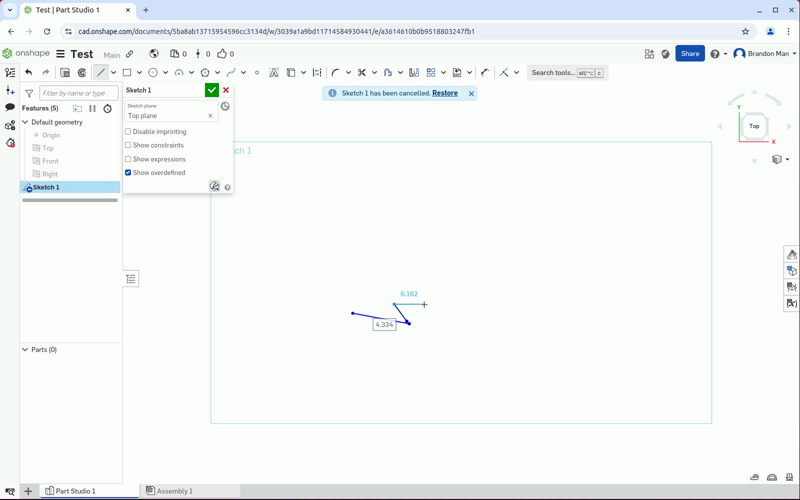
mouse_move(394, 282)
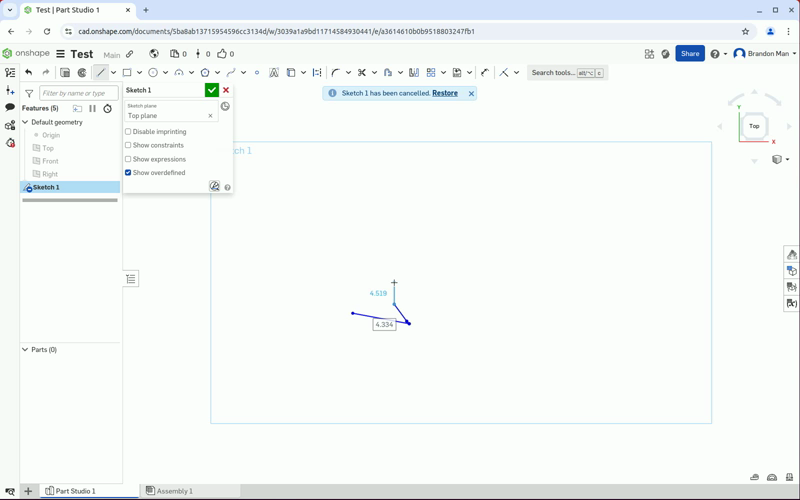
click(394, 282)
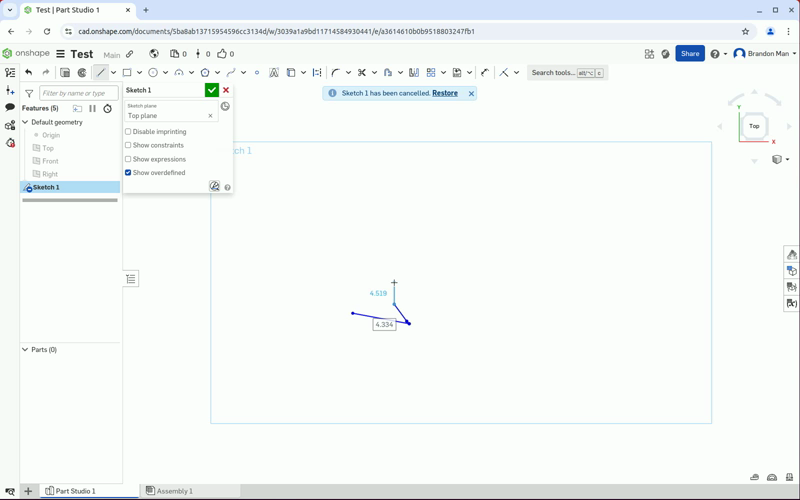
key_up(shift)
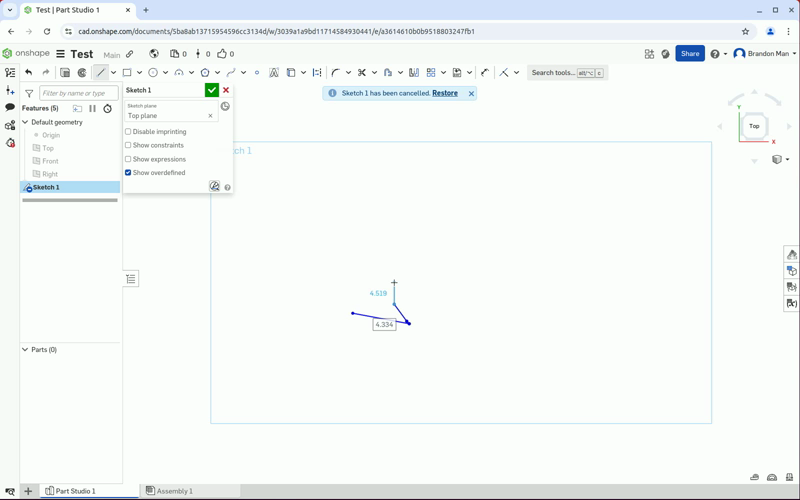
key_down(shift)
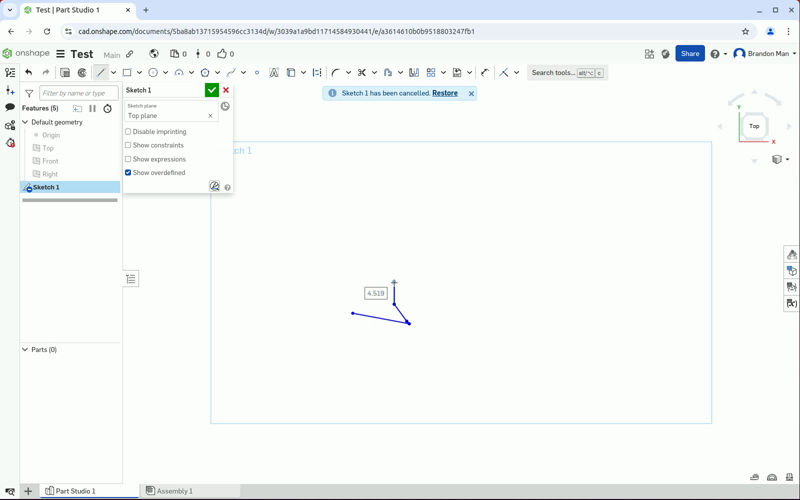
mouse_move(424, 282)
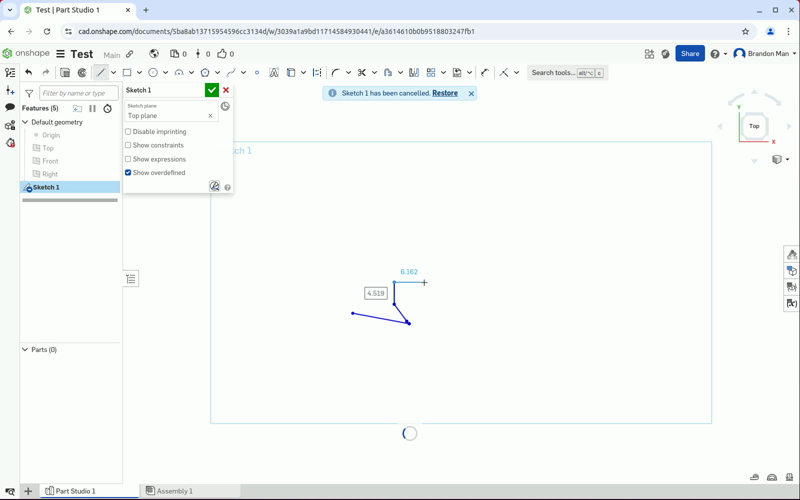
mouse_move(394, 260)
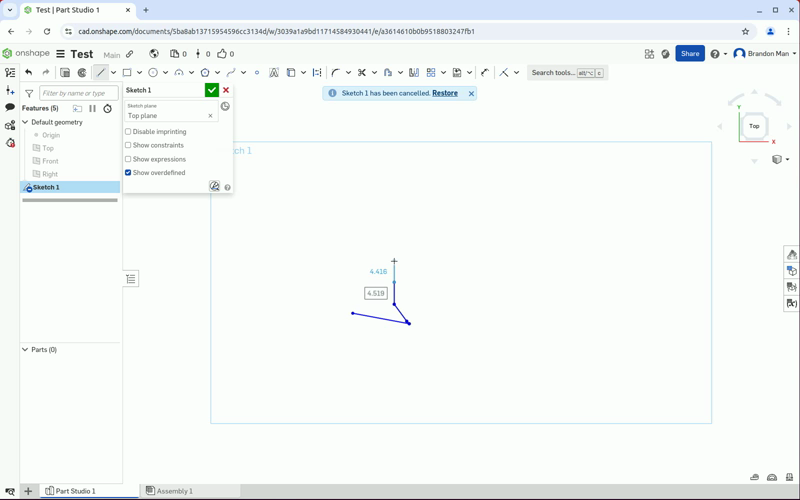
click(394, 260)
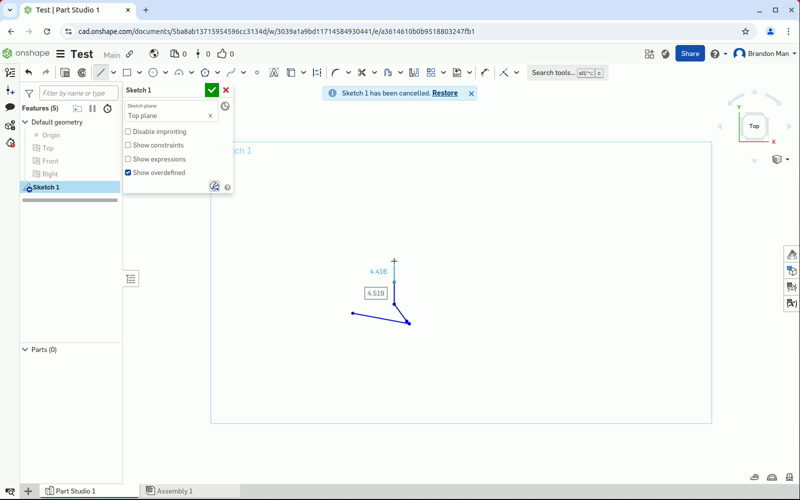
key_up(shift)
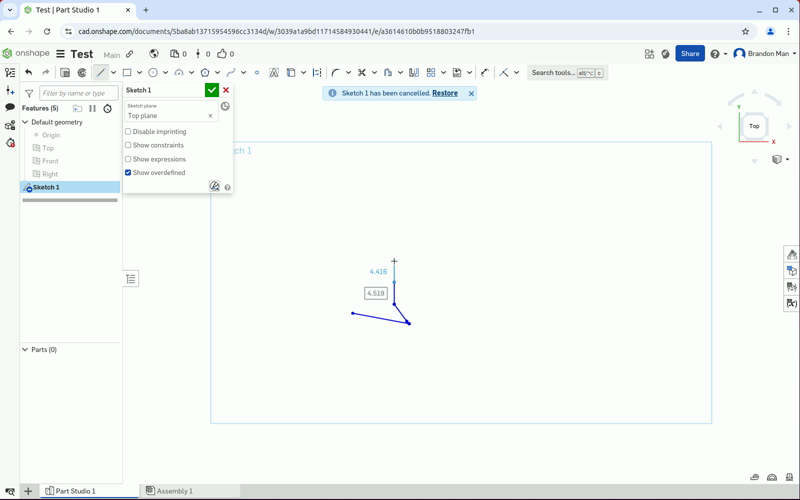
key_down(shift)
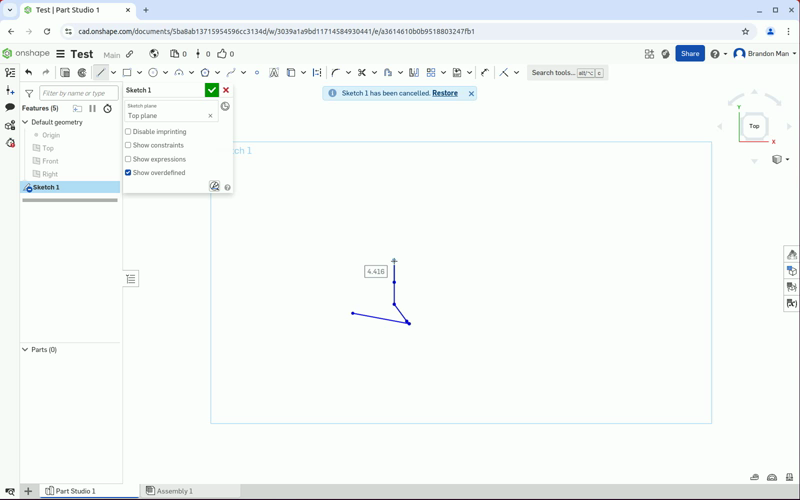
mouse_move(424, 260)
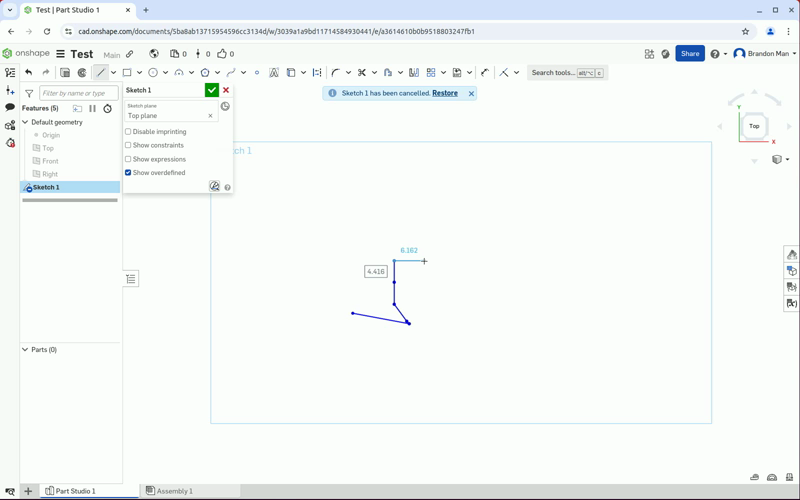
mouse_move(397, 255)
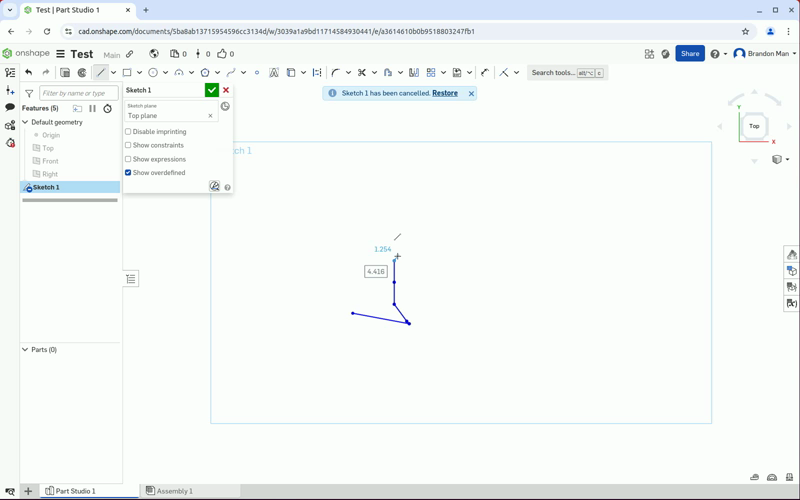
scroll(6)
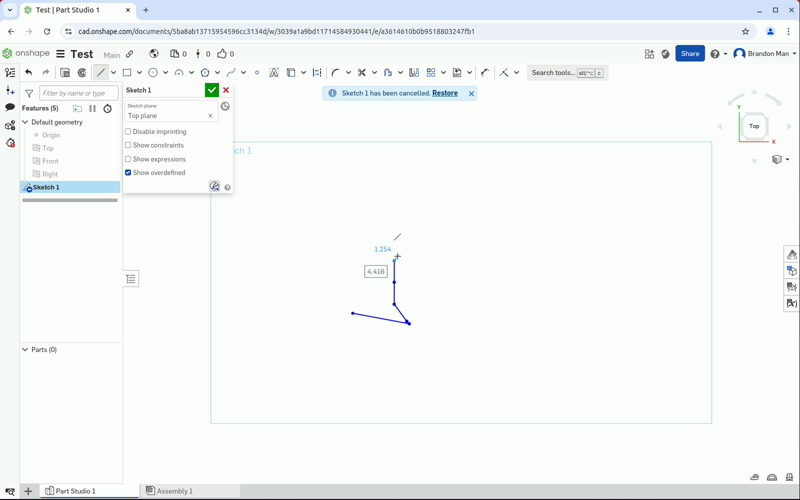
scroll(6)
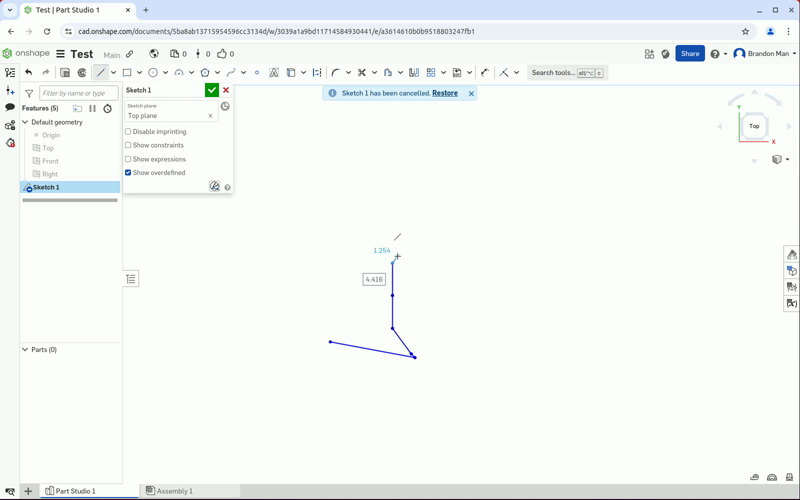
scroll(6)
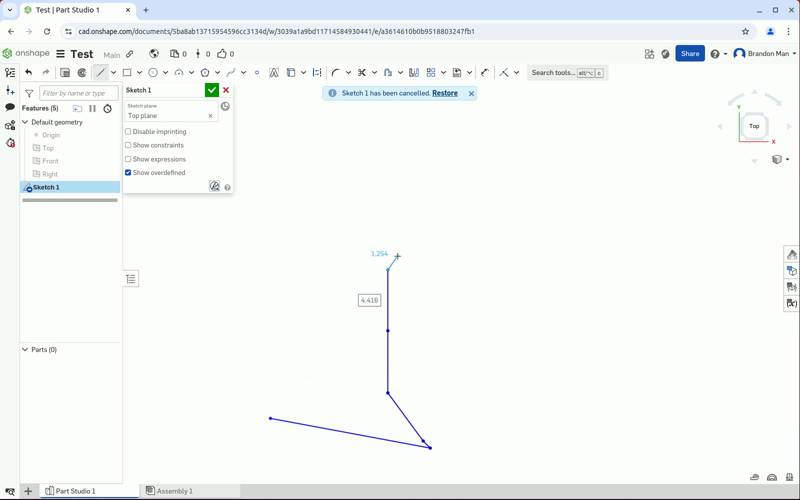
scroll(6)
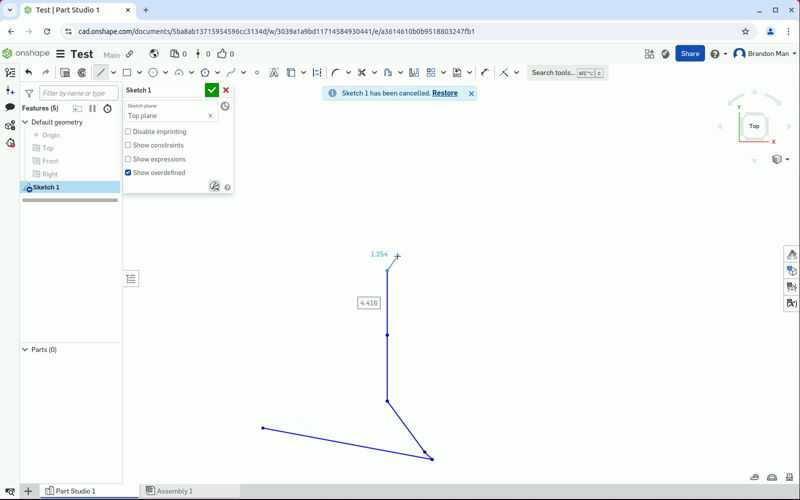
scroll(6)
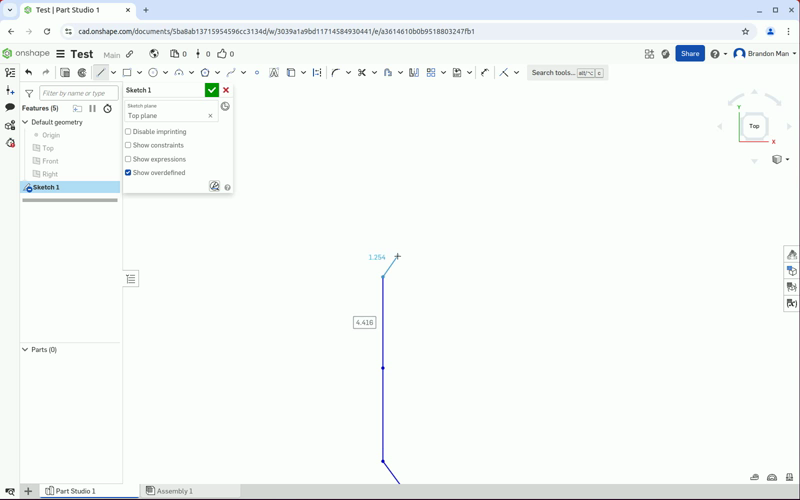
scroll(6)
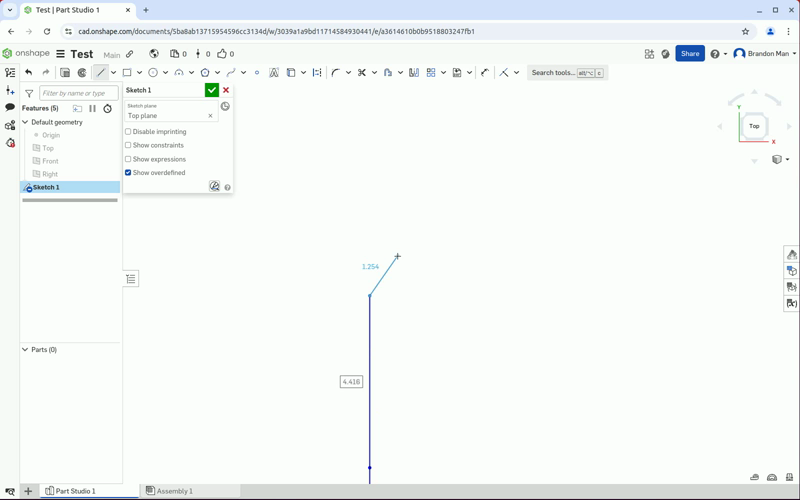
scroll(6)
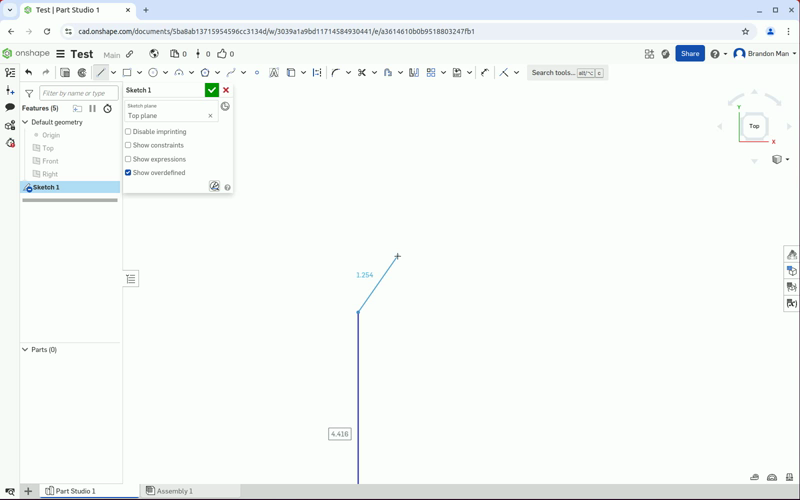
click(397, 255)
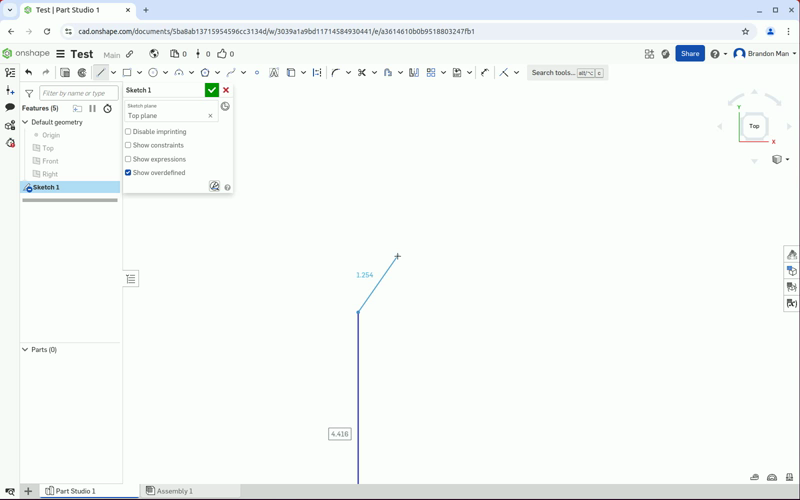
scroll(-6)
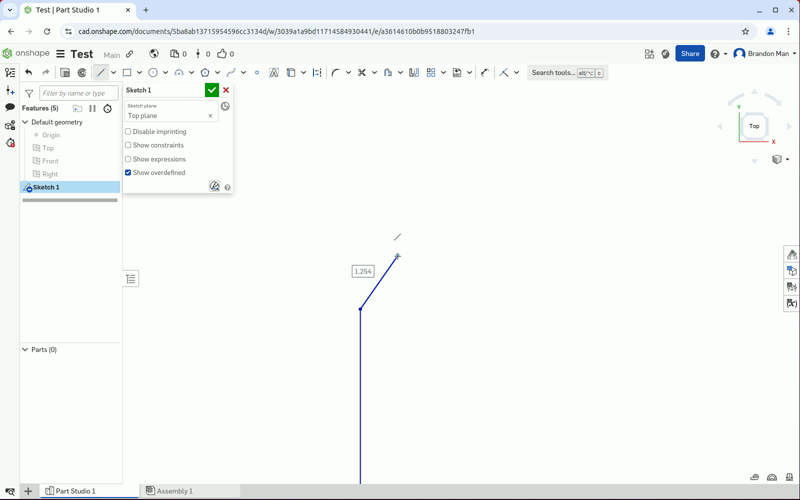
scroll(-6)
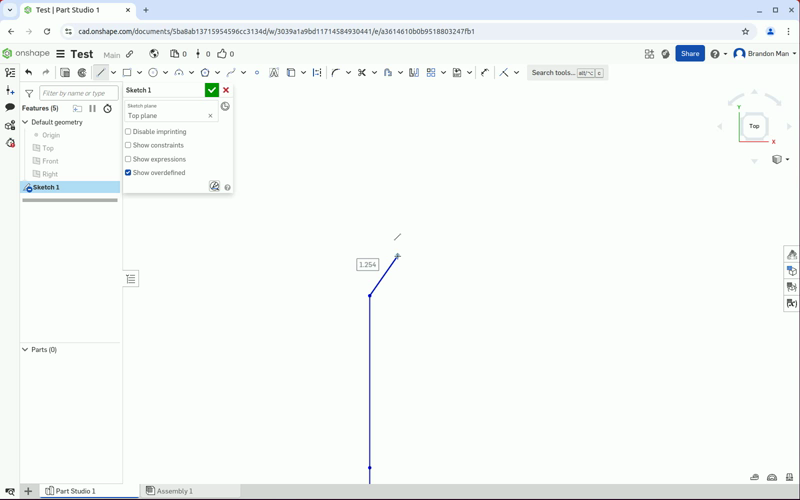
scroll(-6)
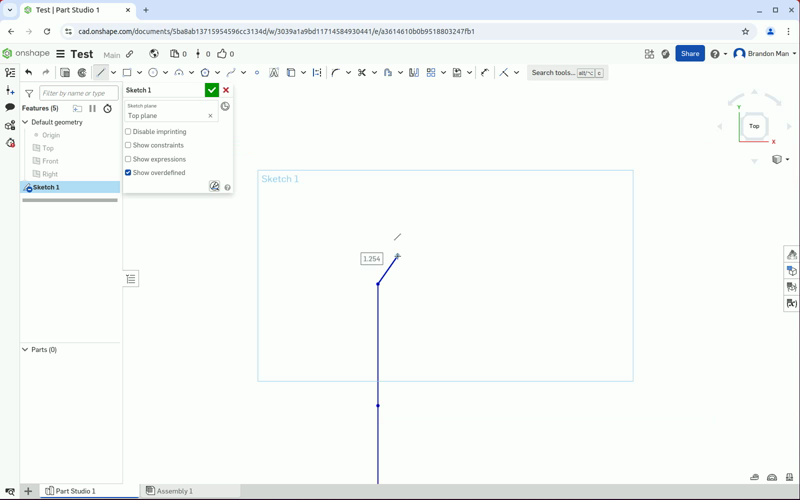
scroll(-6)
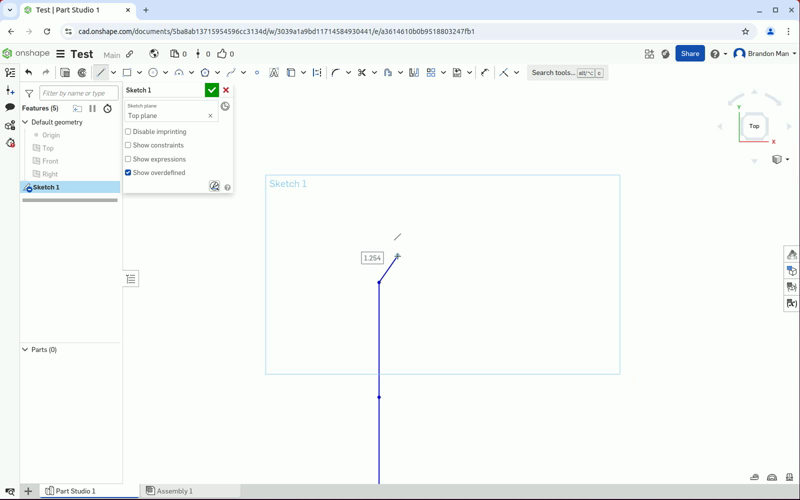
scroll(-6)
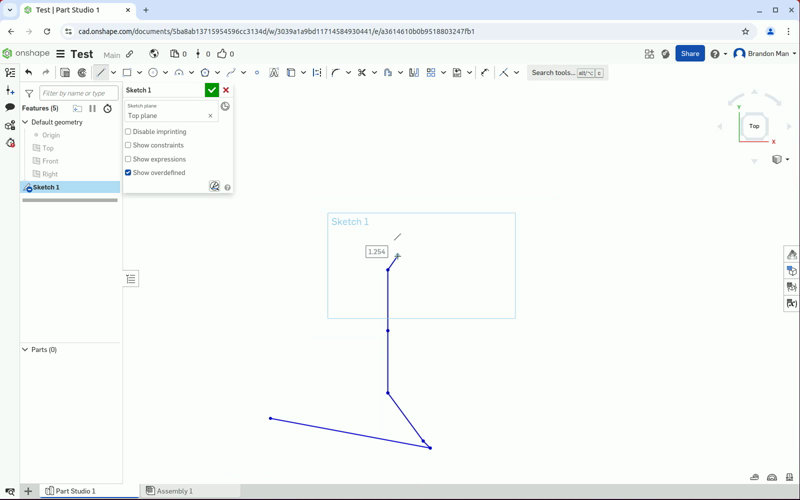
scroll(-6)
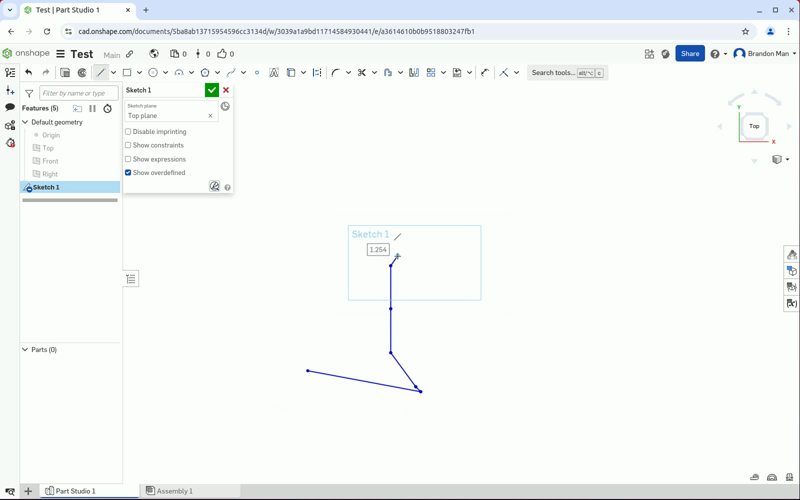
scroll(-6)
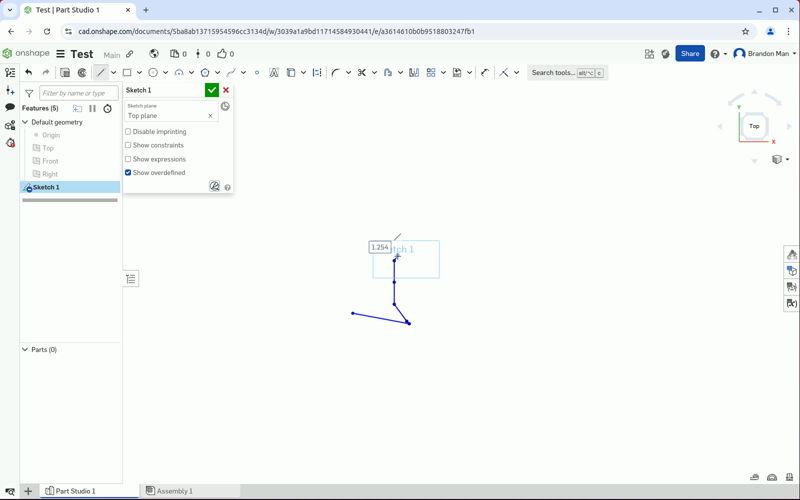
key_up(shift)
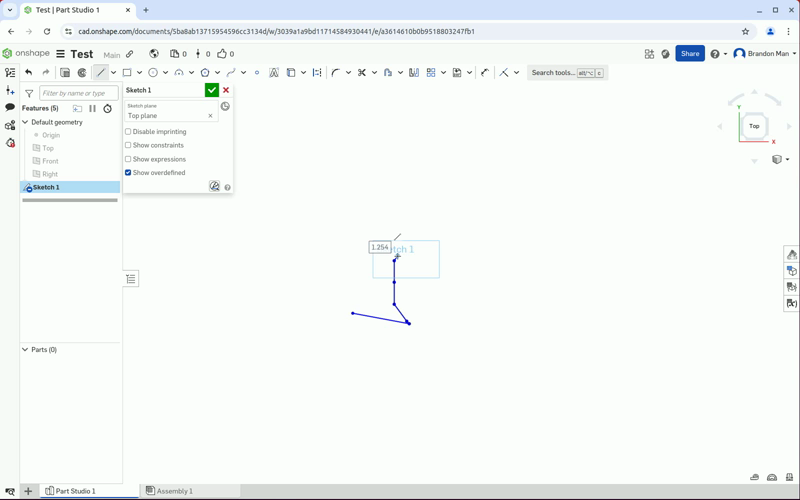
key_down(shift)
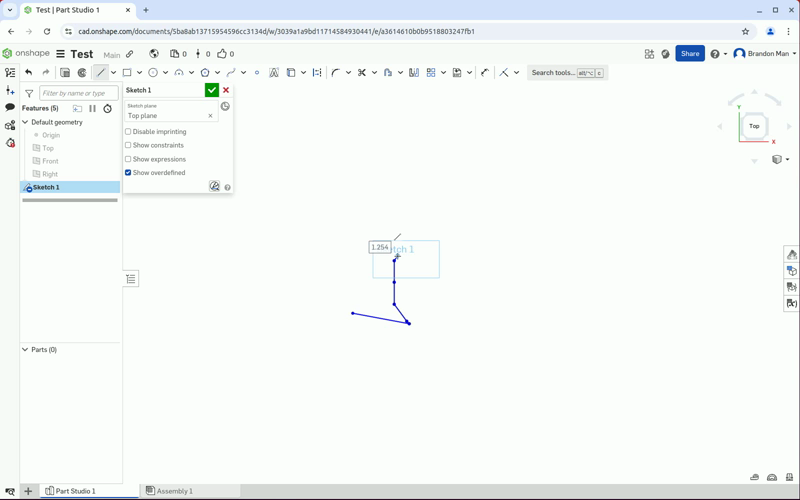
mouse_move(427, 255)
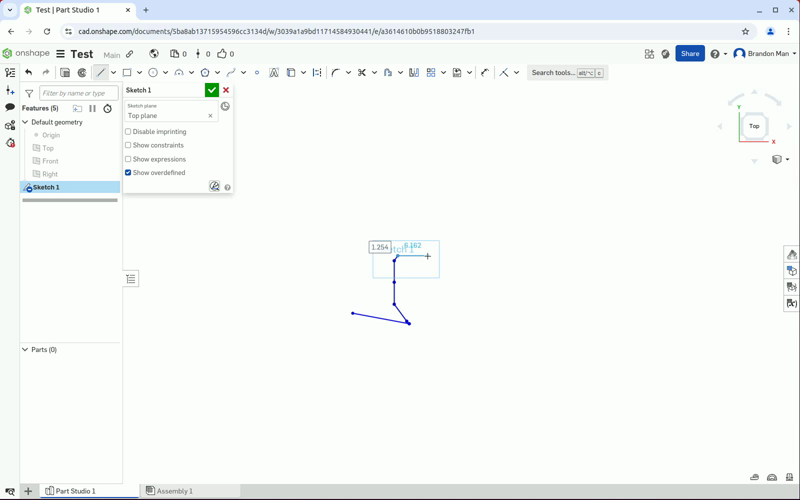
mouse_move(380, 204)
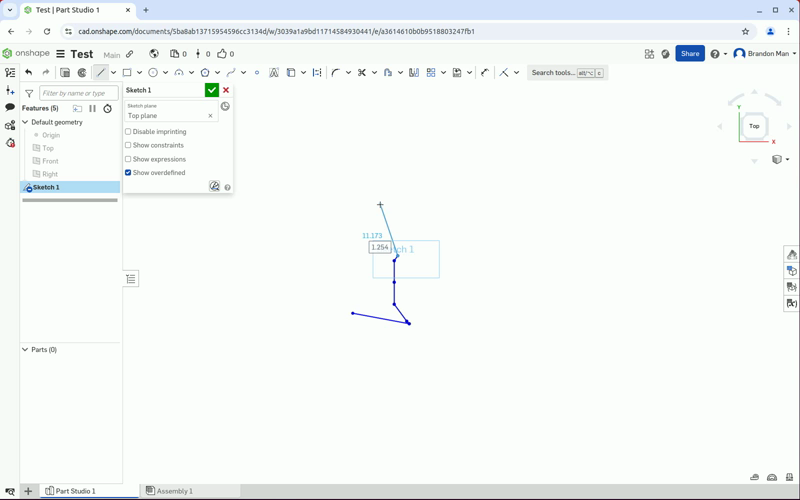
click(380, 204)
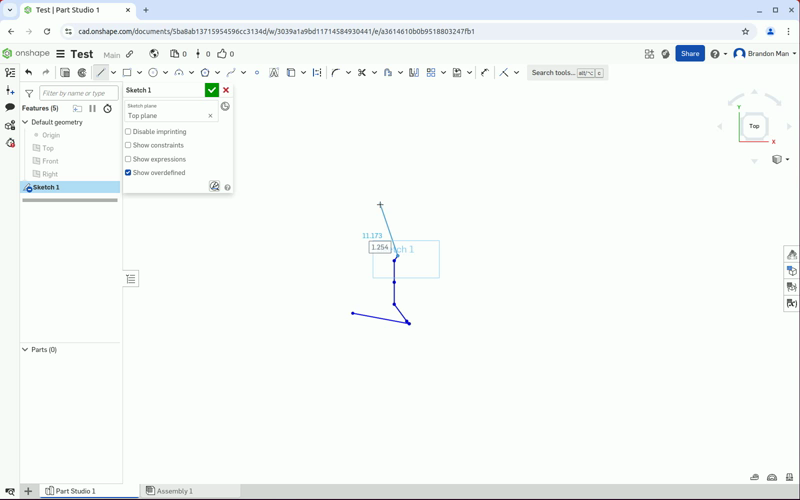
key_up(shift)
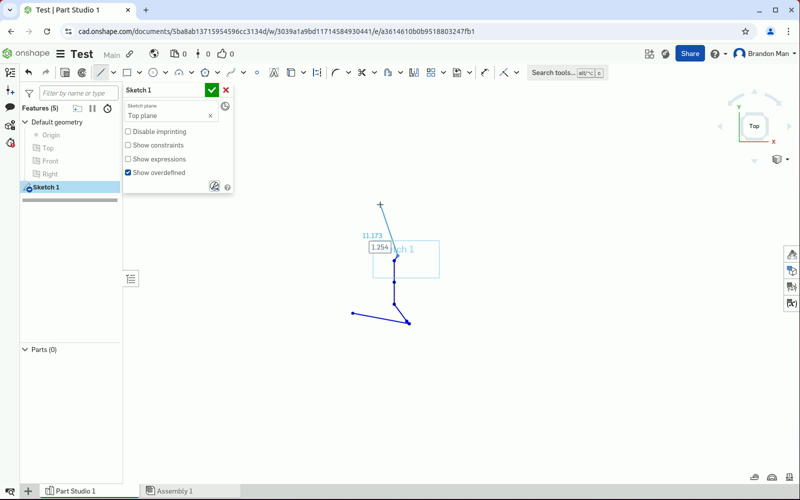
key(esc)
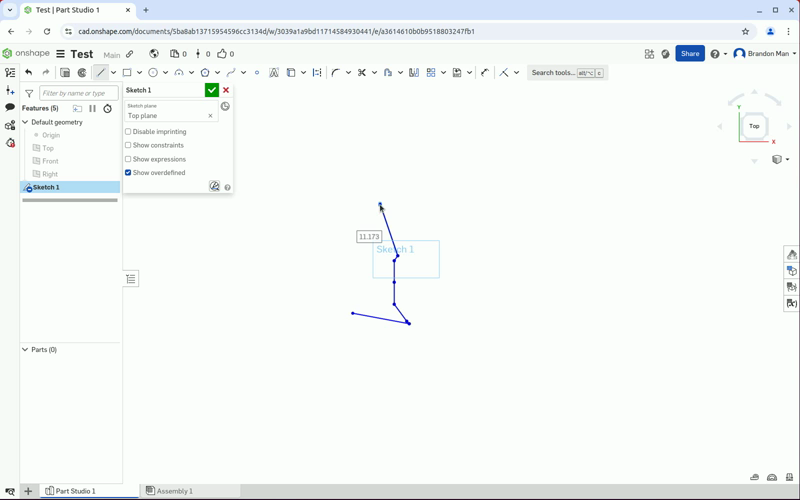
key(a)
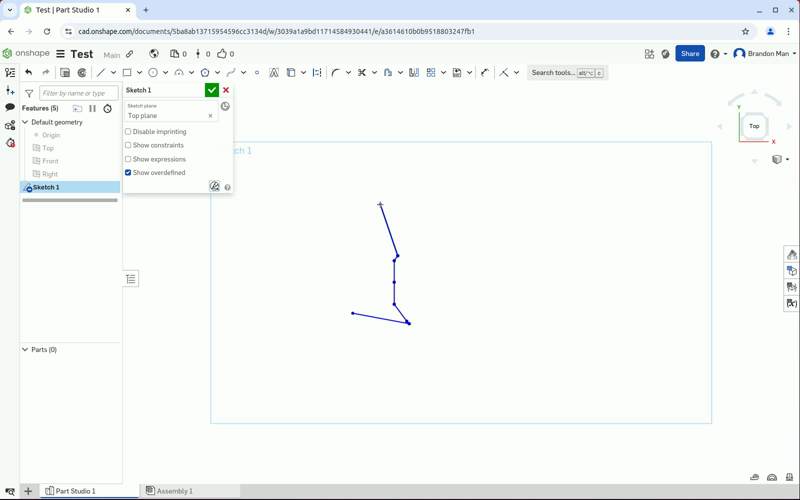
mouse_move(380, 204)
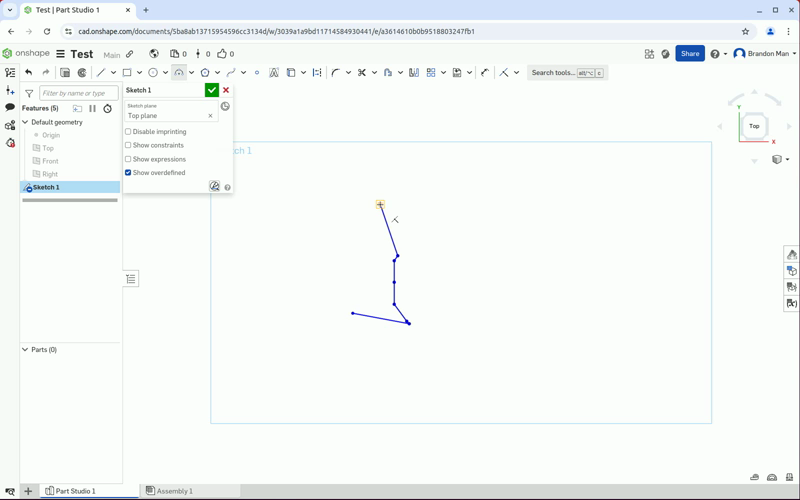
click(380, 204)
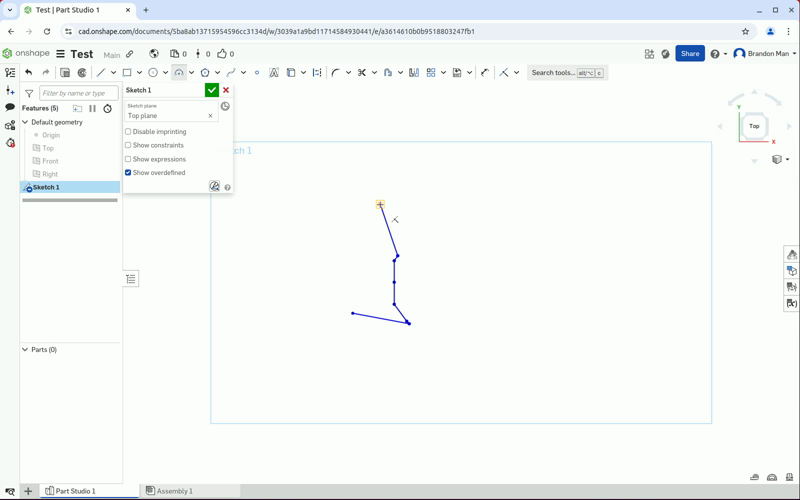
mouse_move(352, 313)
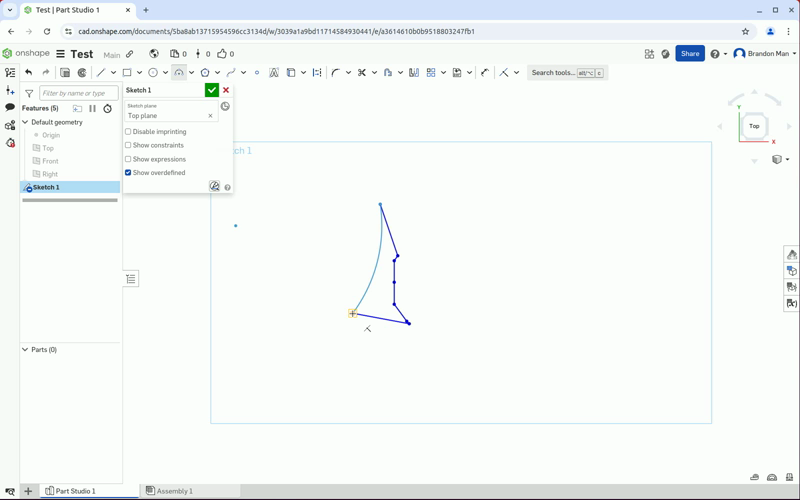
click(352, 313)
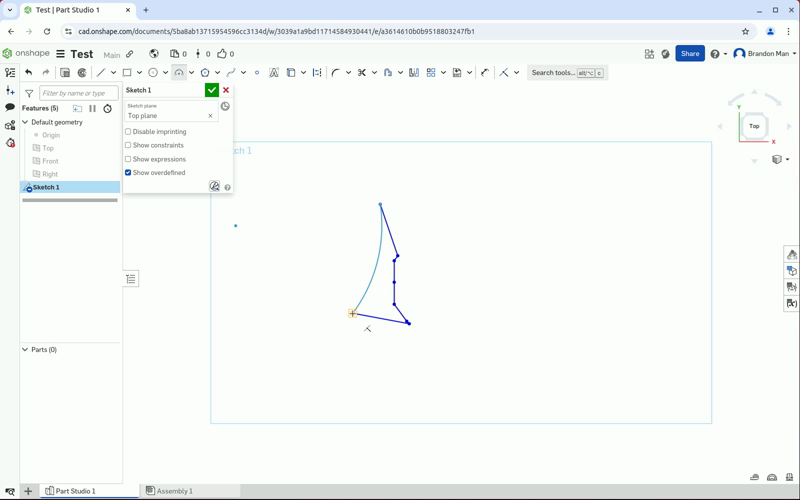
key_down(shift)
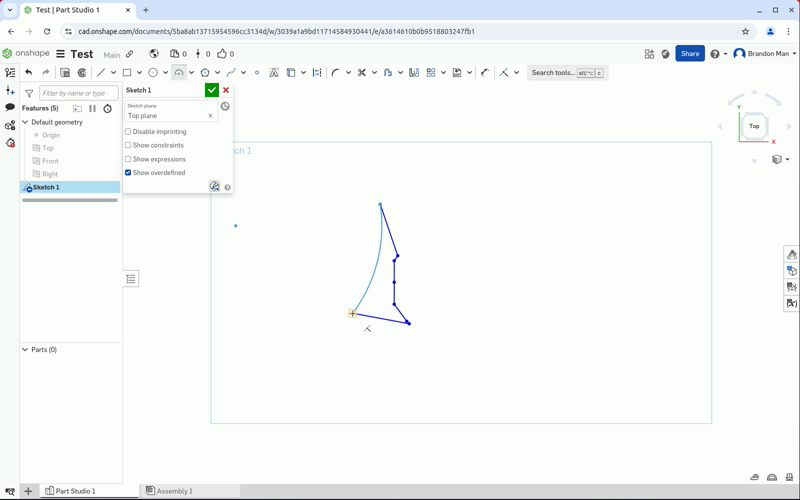
mouse_move(351, 255)
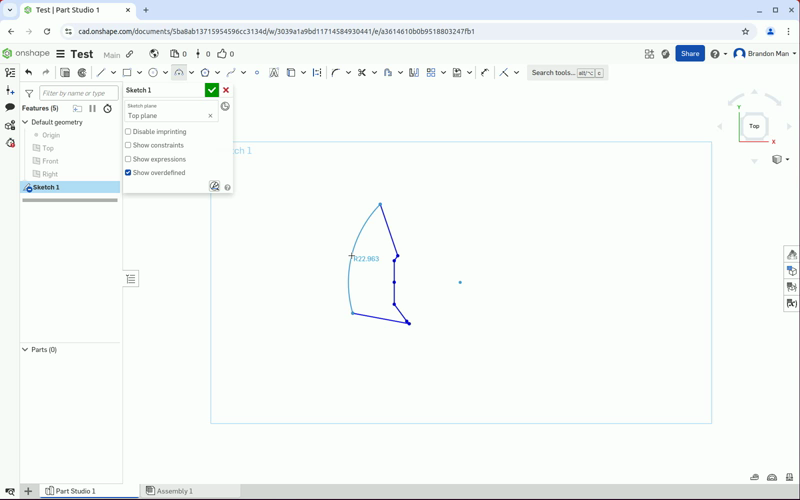
click(351, 255)
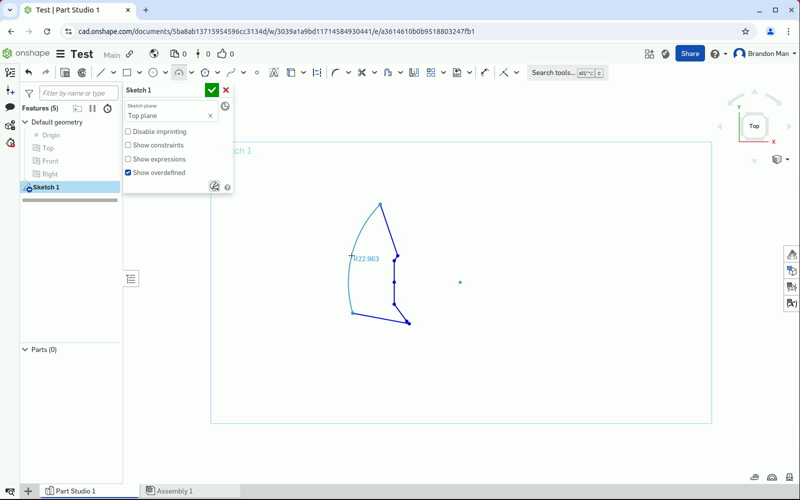
key_up(shift)
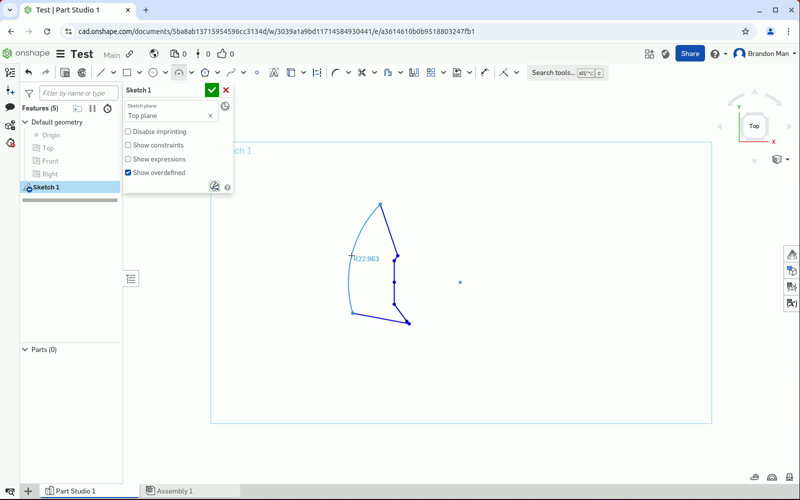
key(esc)
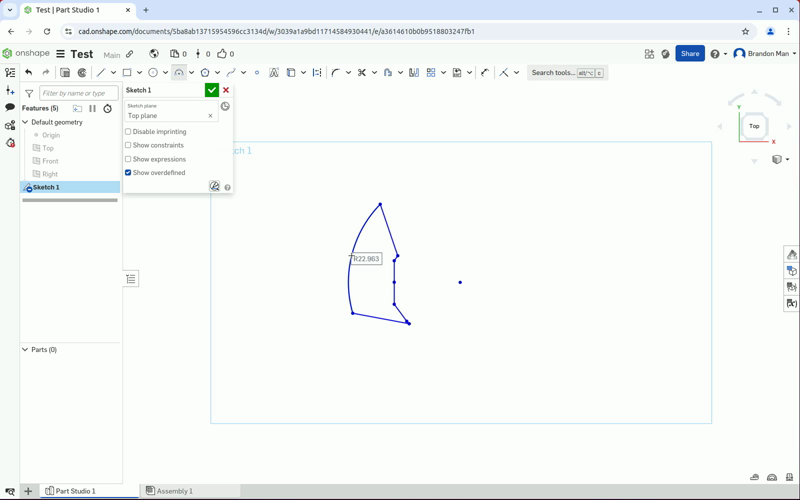
mouse_move(376, 261)
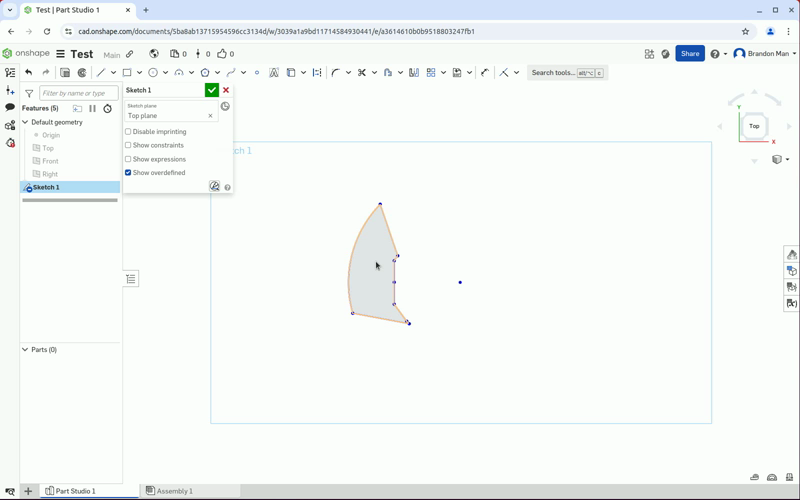
click(376, 261)
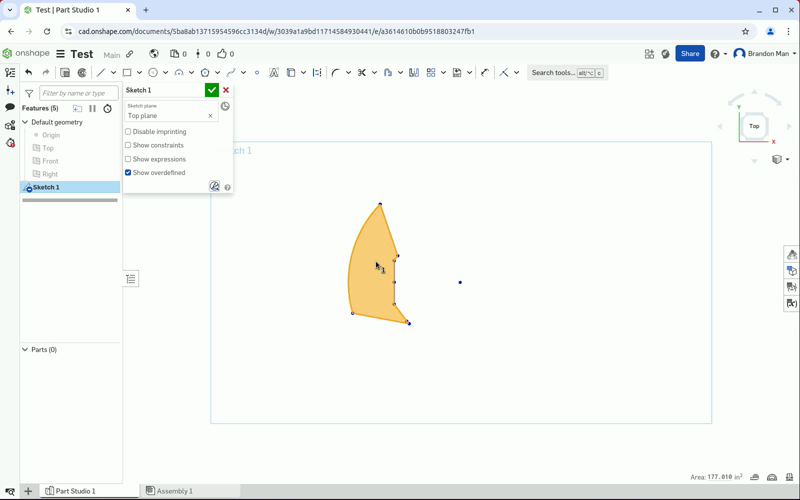
mouse_move(73, 352)
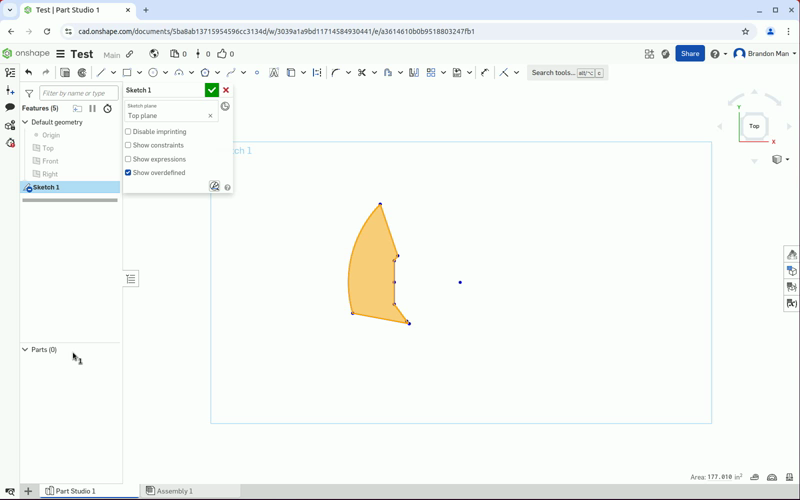
key(shift+y)
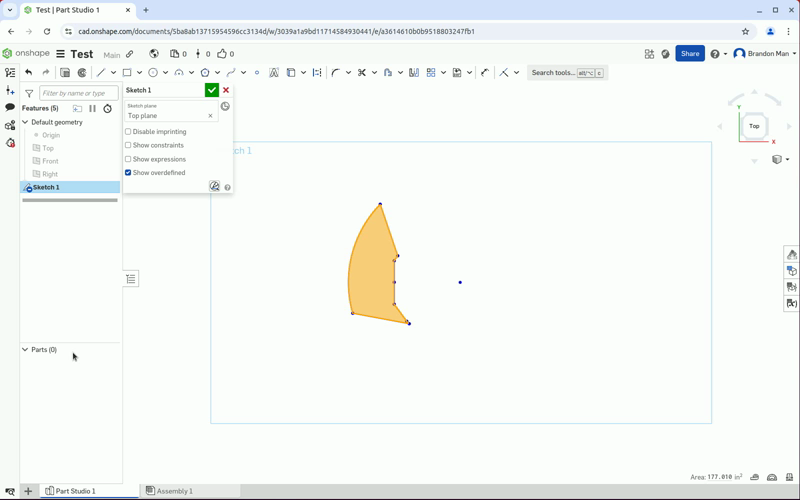
key(shift+e)
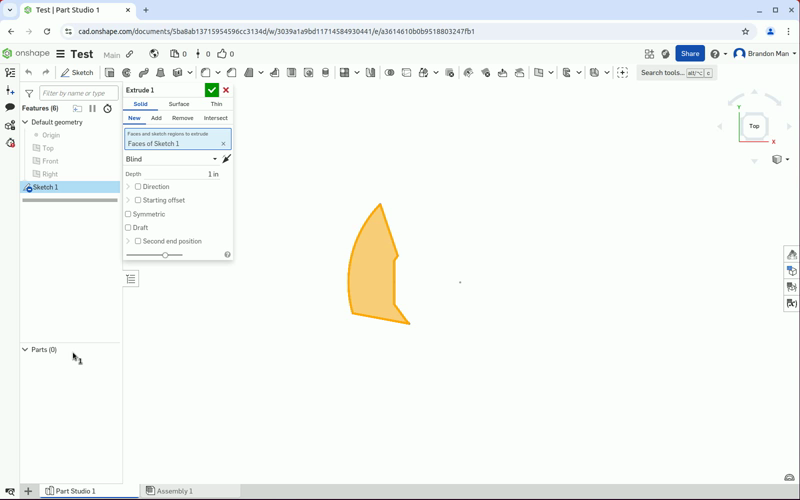
mouse_move(143, 106)
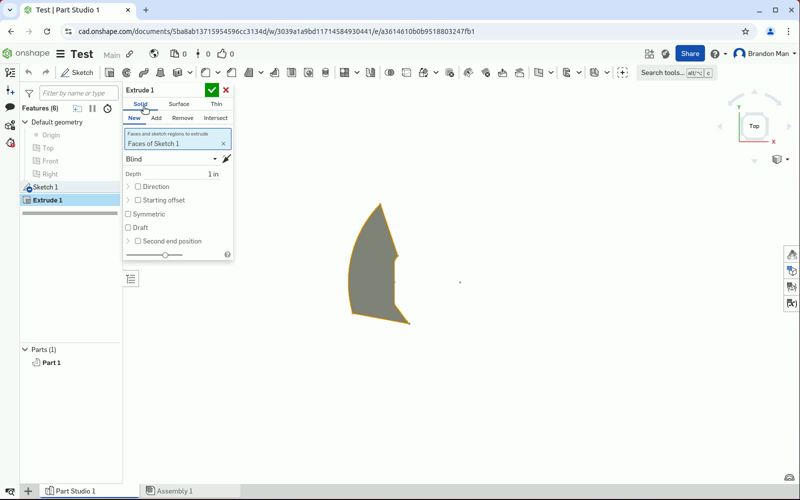
click(143, 106)
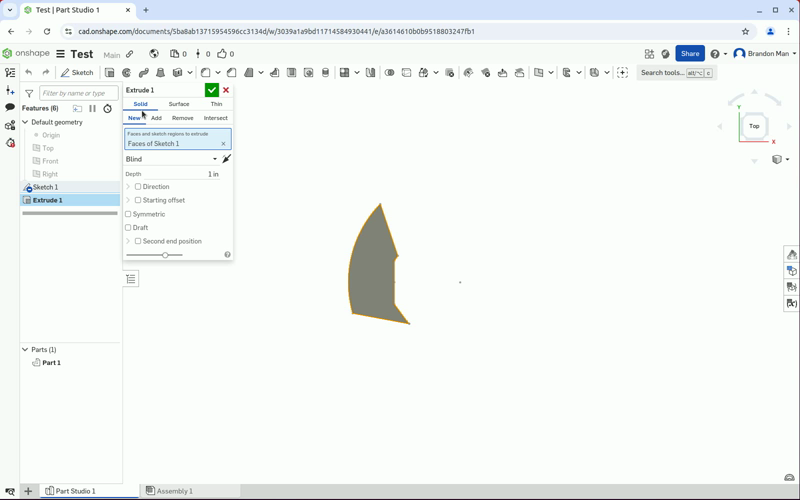
mouse_move(137, 120)
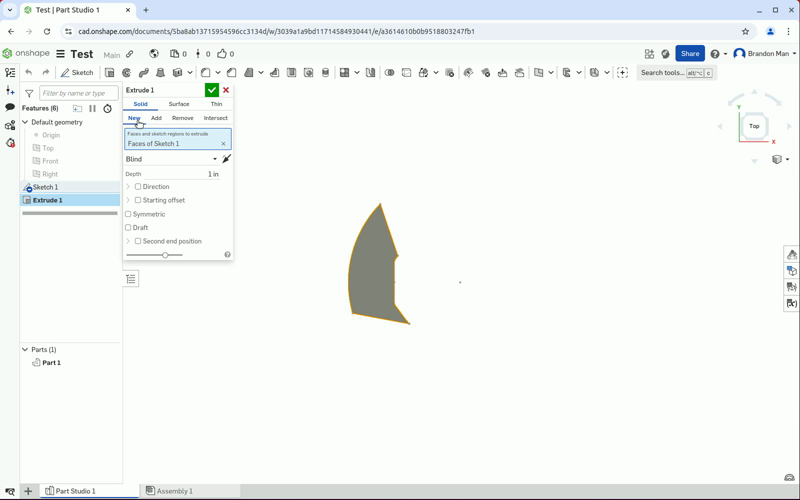
click(137, 120)
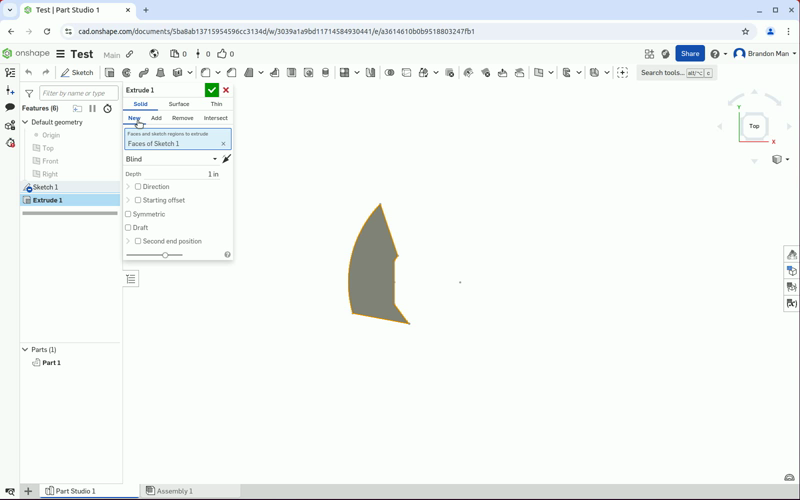
key(tab, 4)
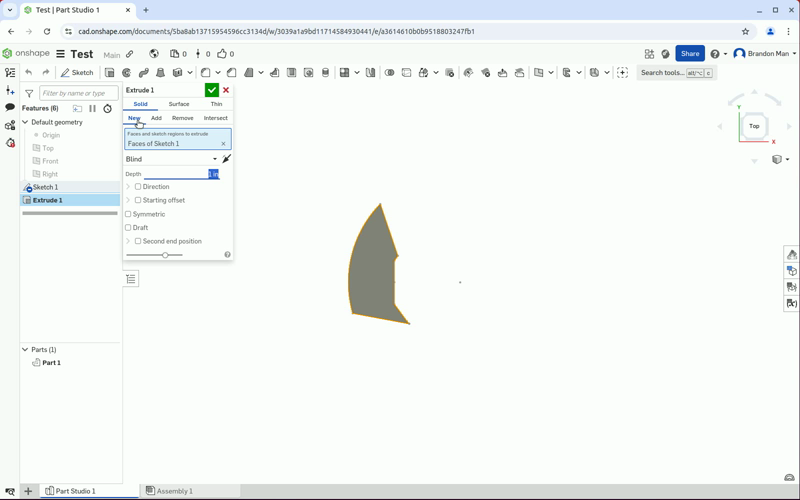
text(-11.795)
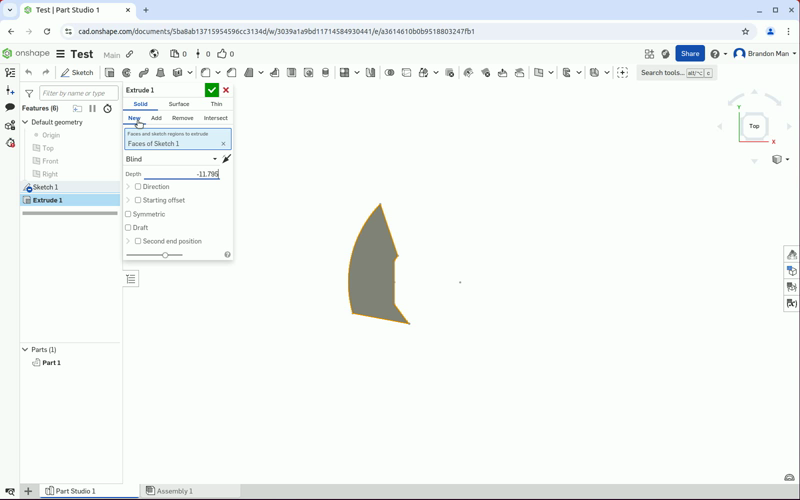
key(enter)
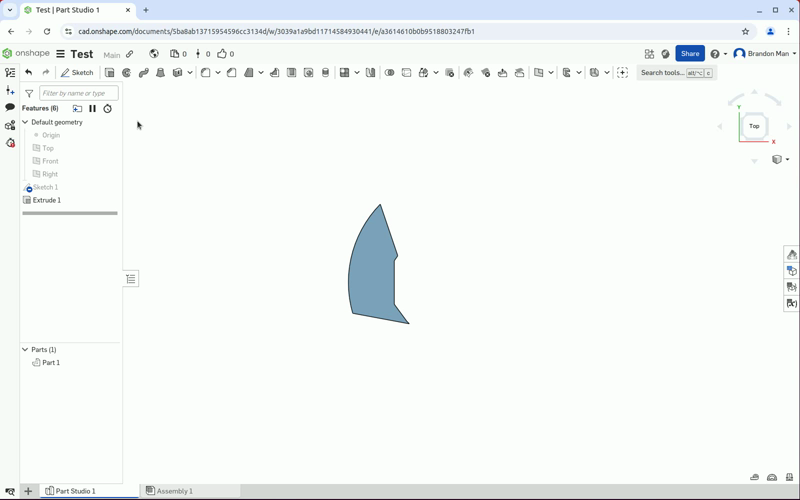
key(shift+h)
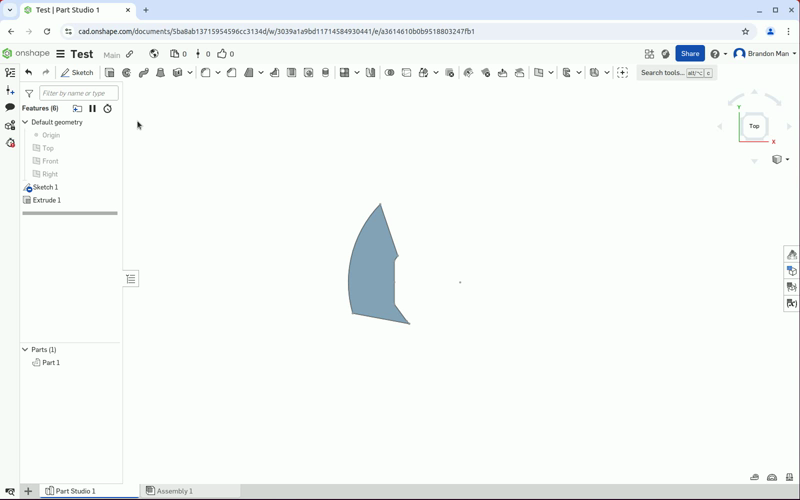
key(shift+h)
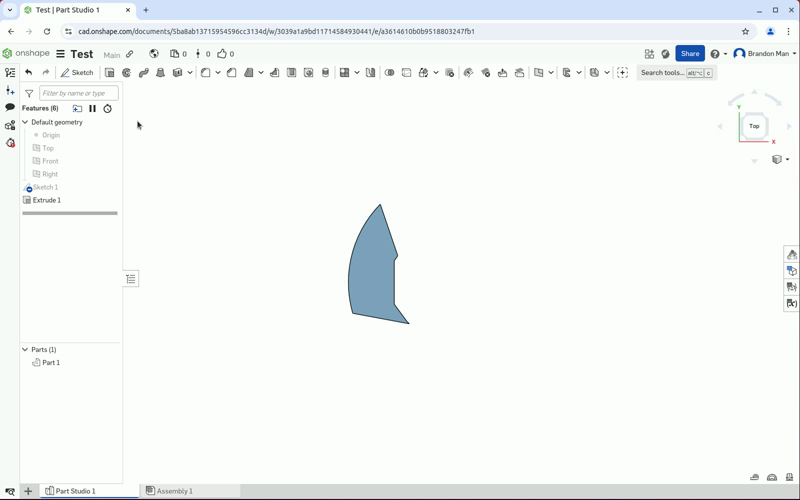
mouse_move(73, 189)
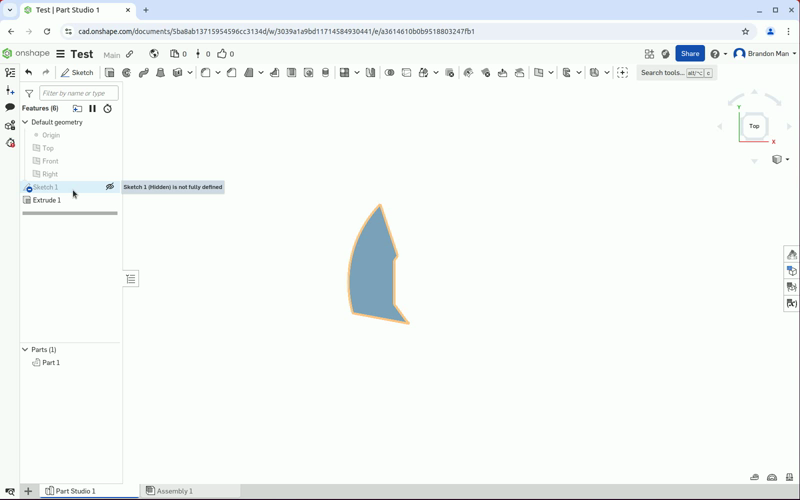
click(73, 189)
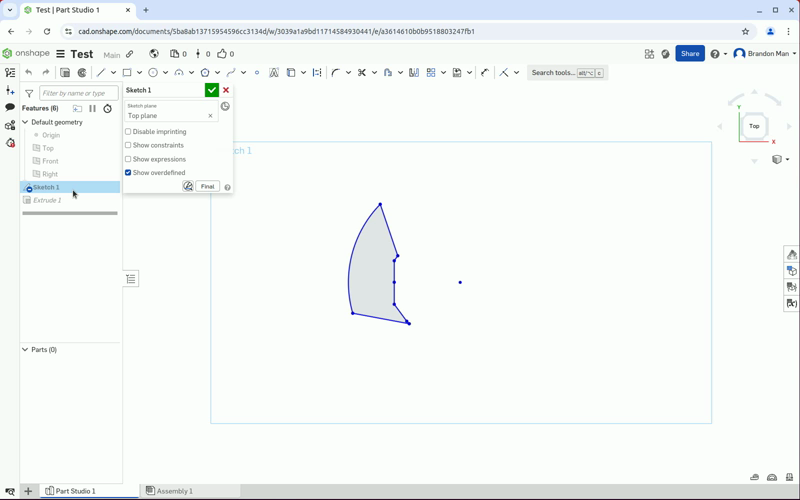
mouse_move(229, 92)
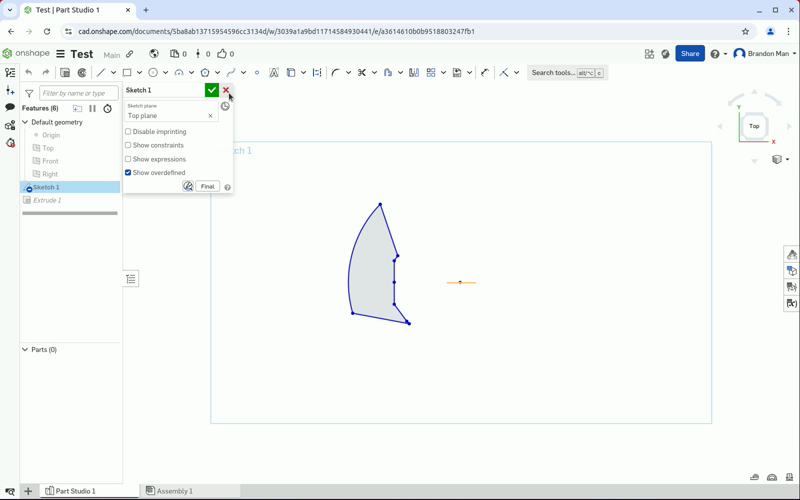
click(229, 92)
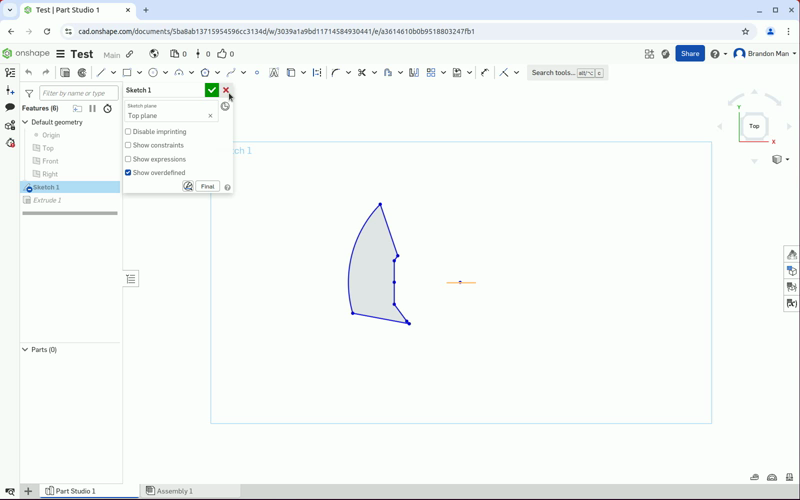
key(shift+s)
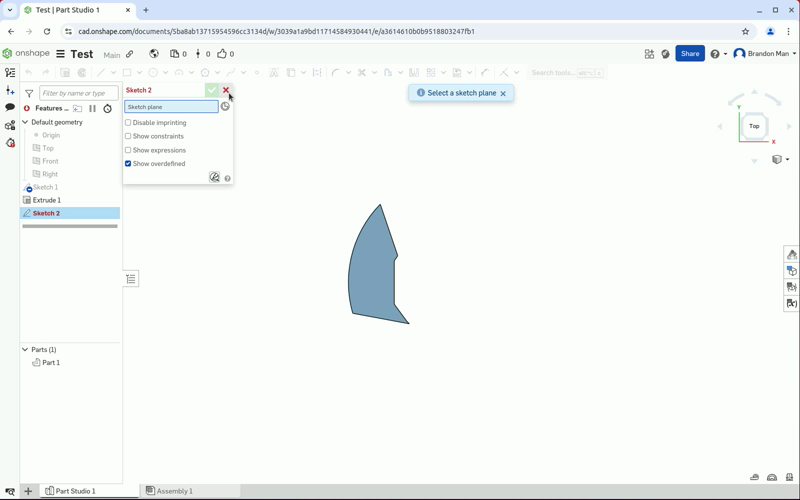
mouse_move(73, 150)
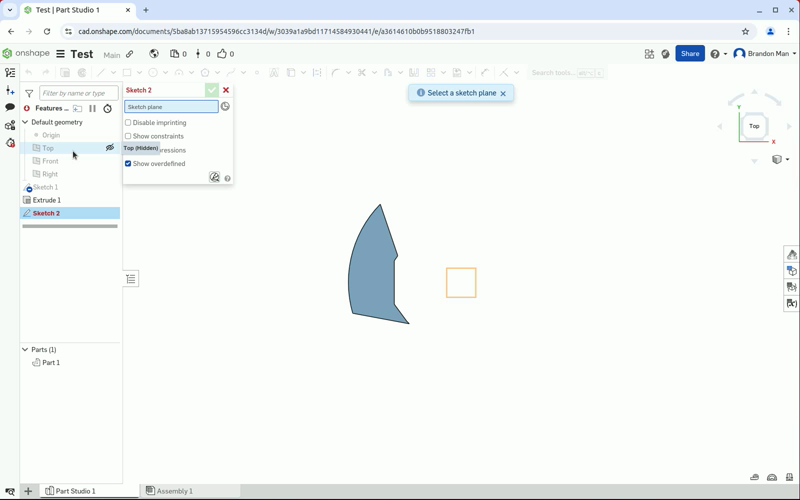
click(73, 150)
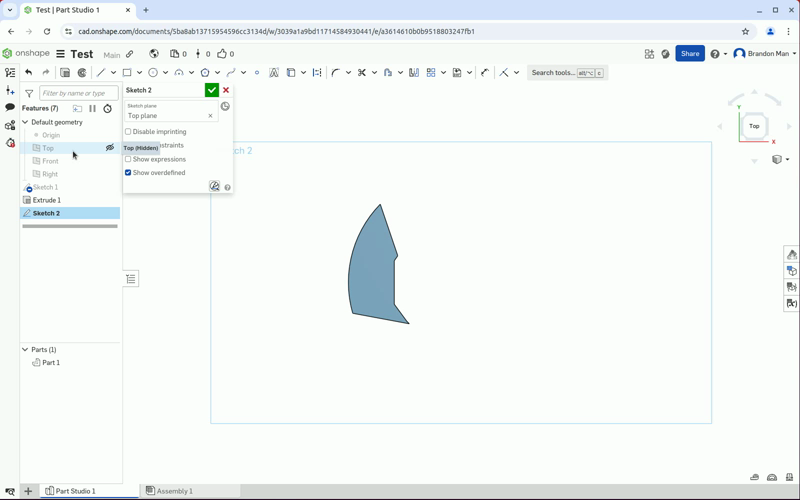
mouse_move(73, 352)
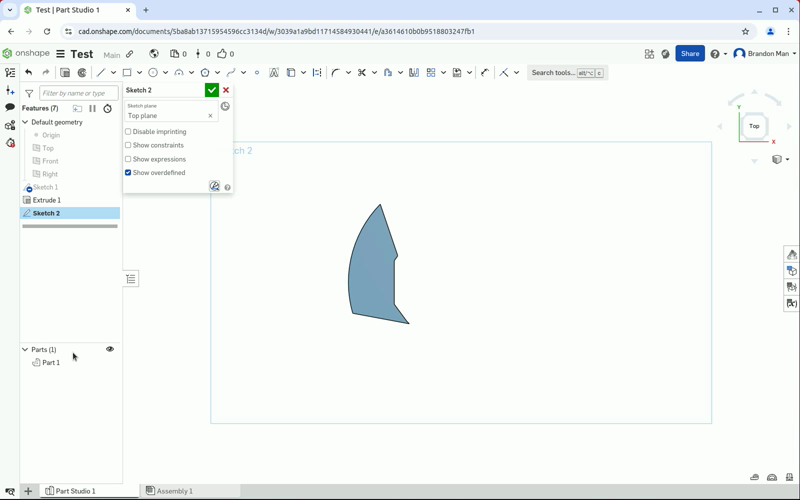
key(y)
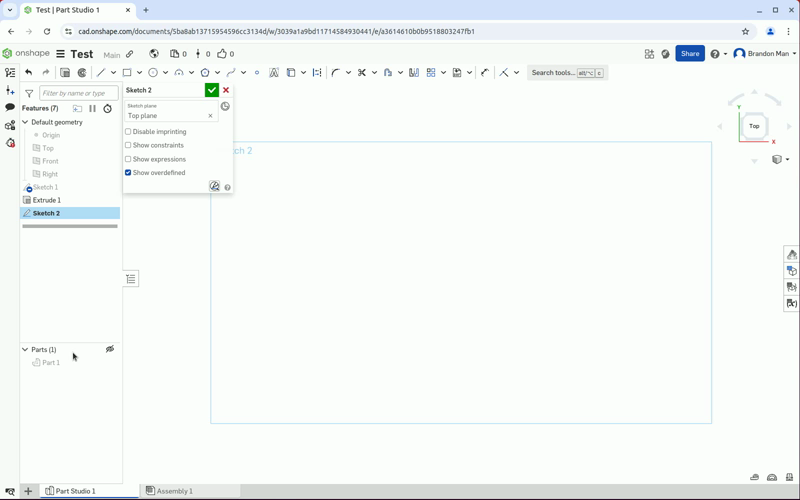
key(l)
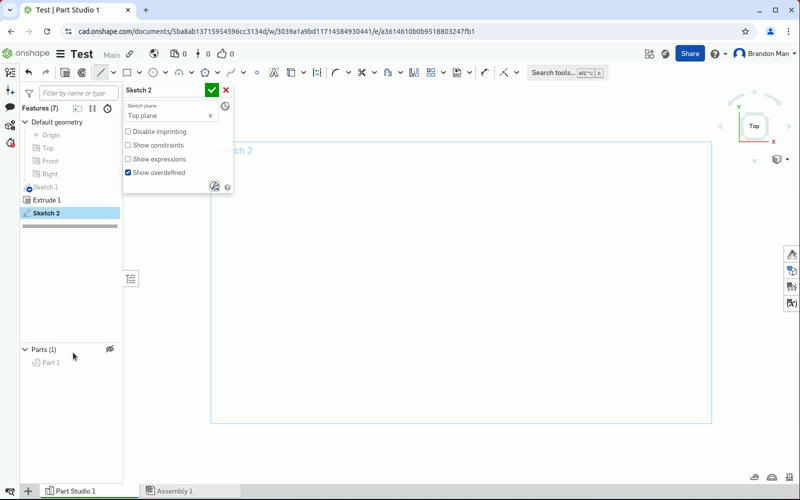
key_down(shift)
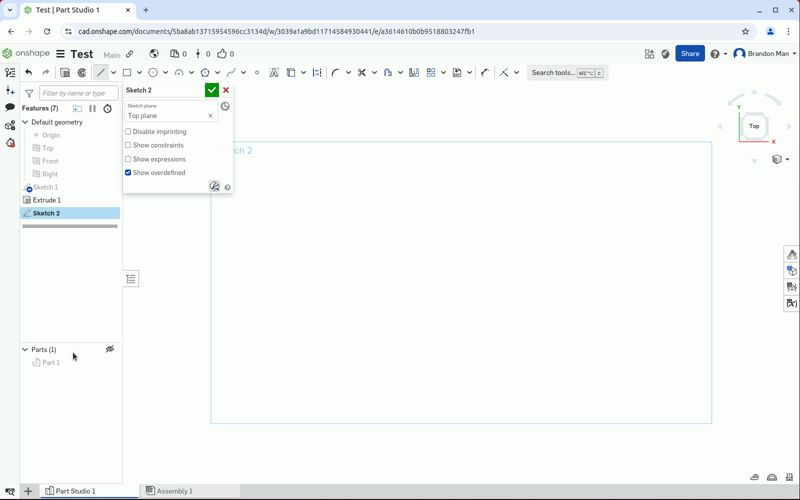
mouse_move(460, 282)
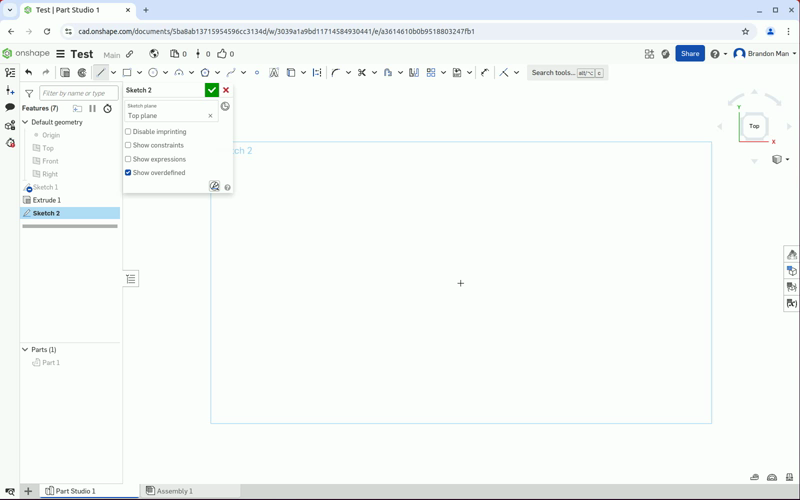
click(460, 282)
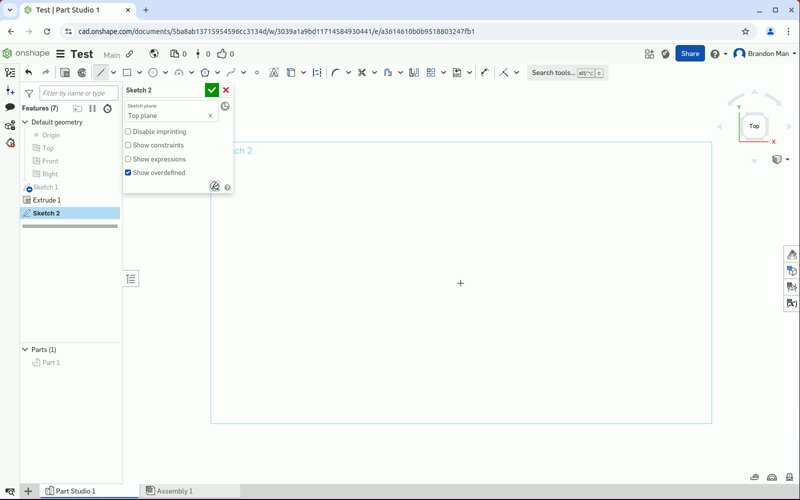
key_up(shift)
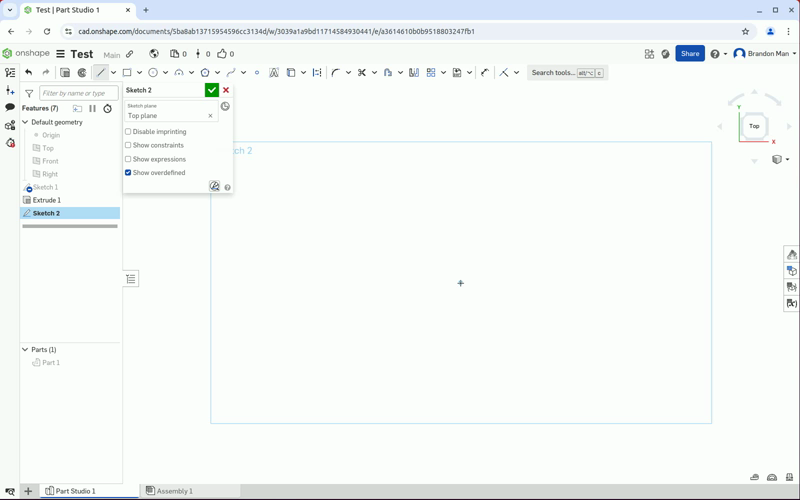
key_down(shift)
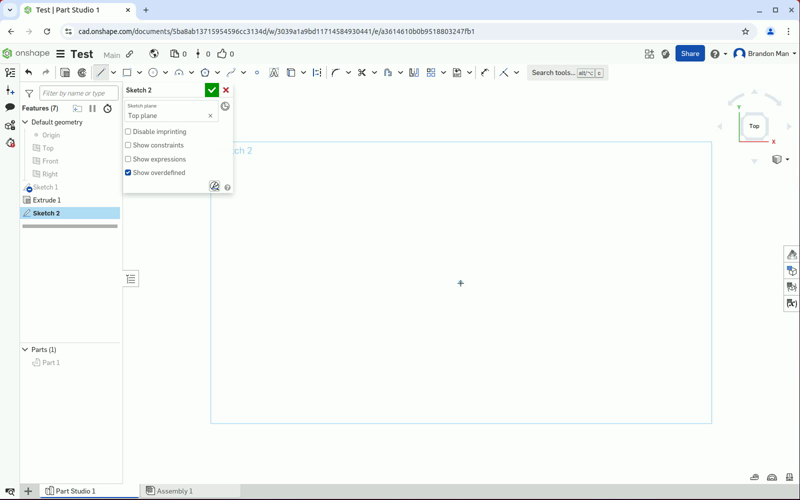
mouse_move(490, 282)
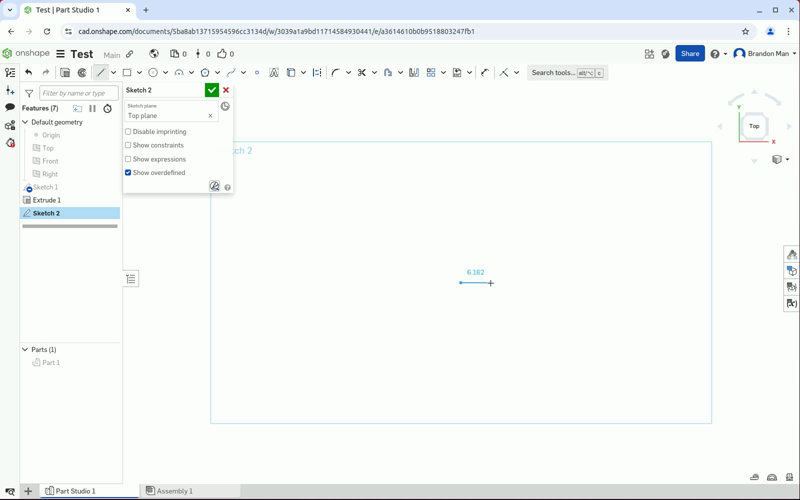
mouse_move(487, 246)
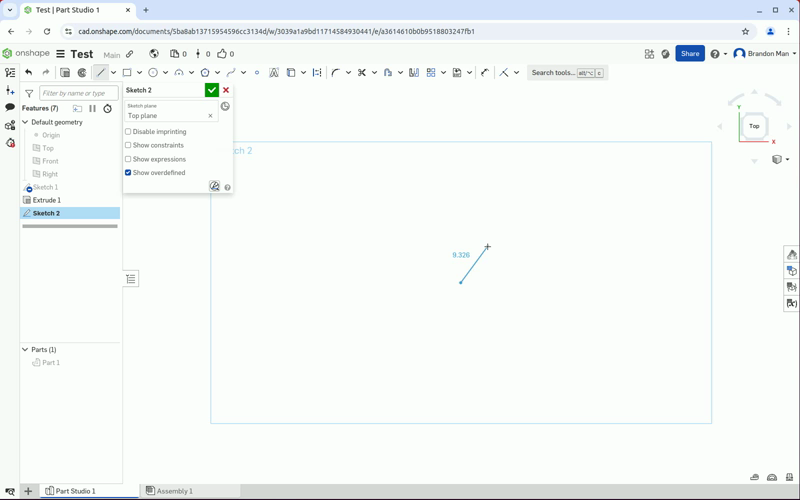
click(487, 246)
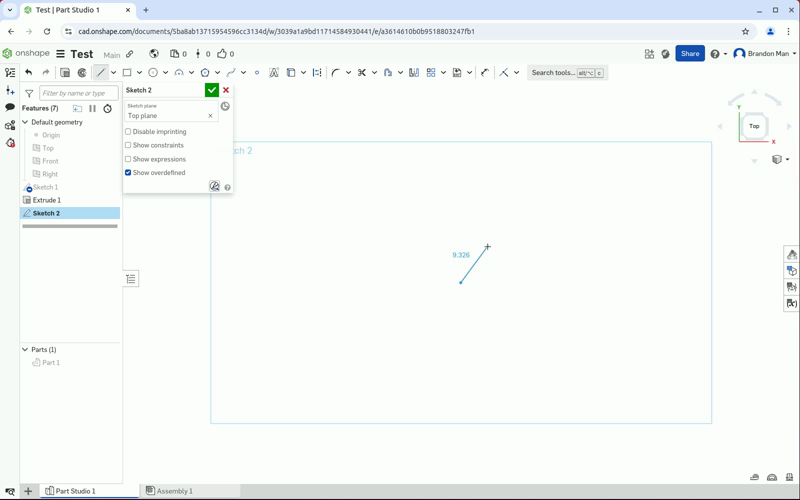
key_up(shift)
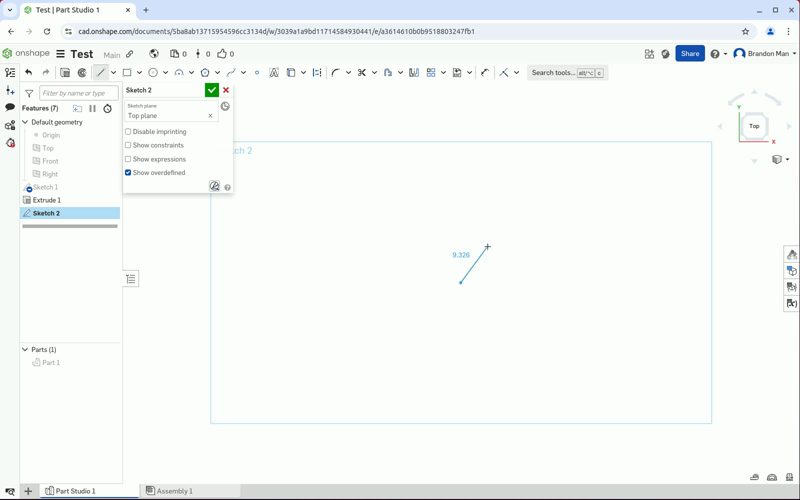
key(esc)
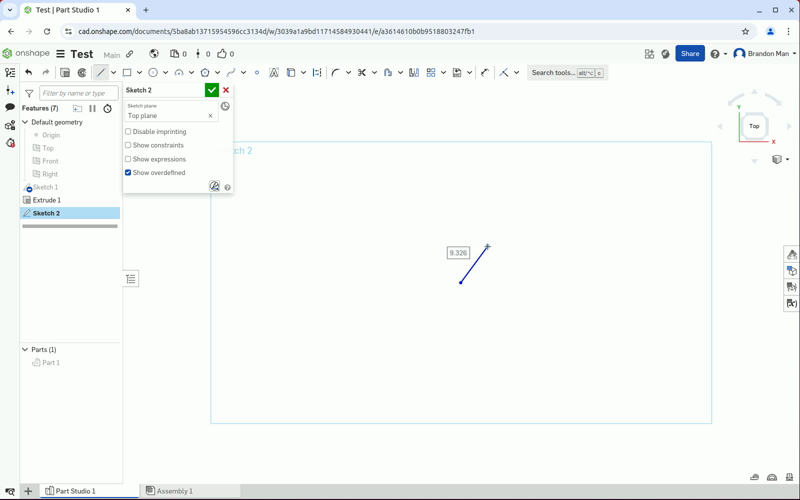
key(a)
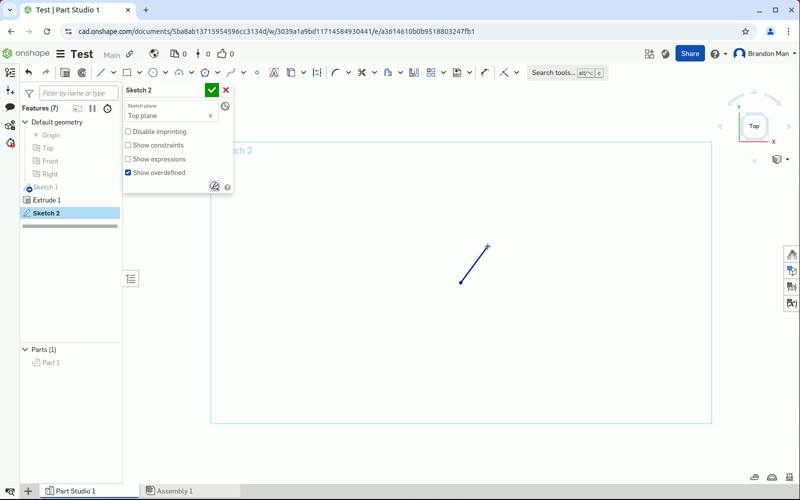
mouse_move(487, 246)
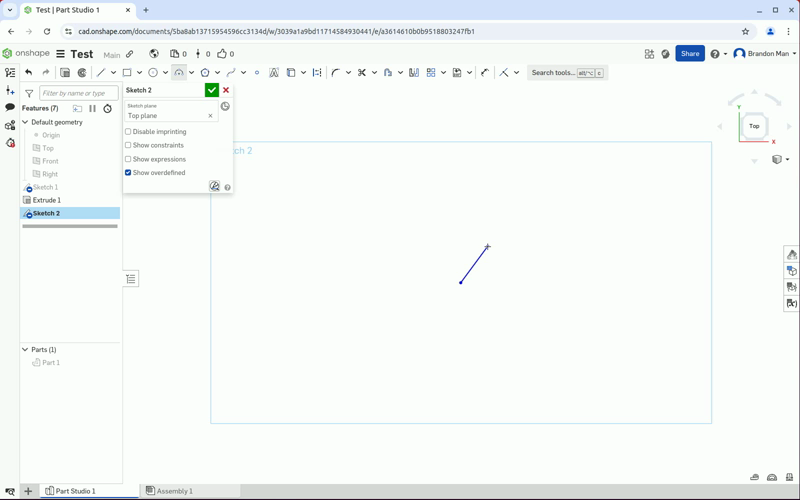
click(487, 246)
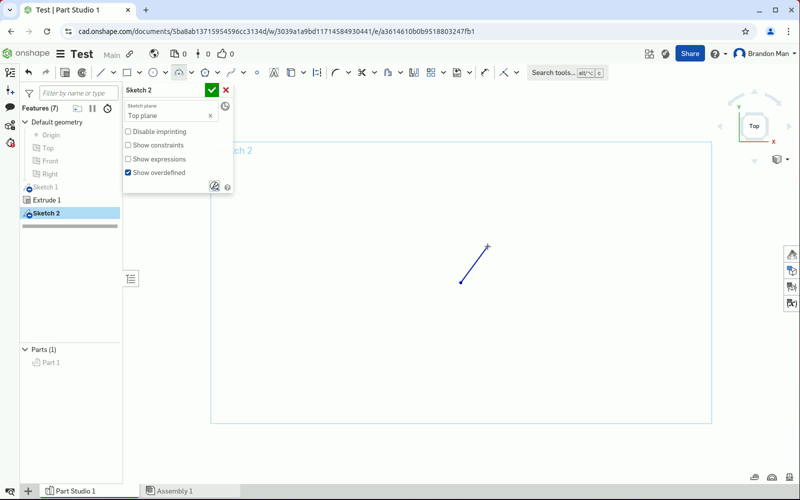
key_down(shift)
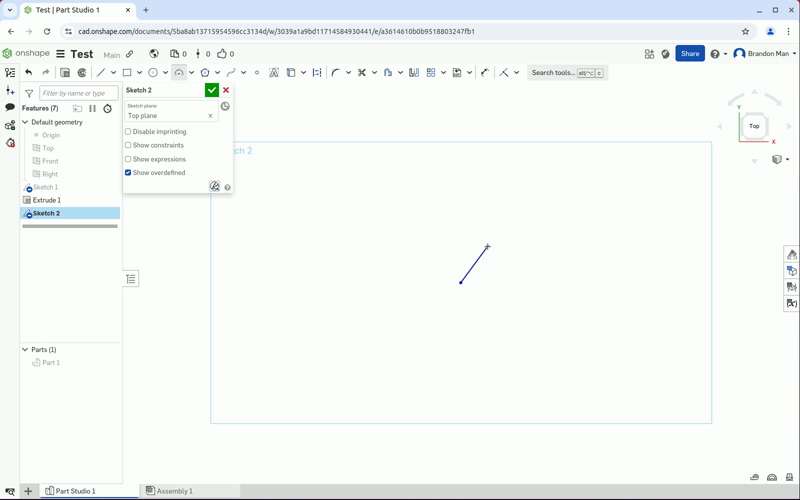
mouse_move(460, 237)
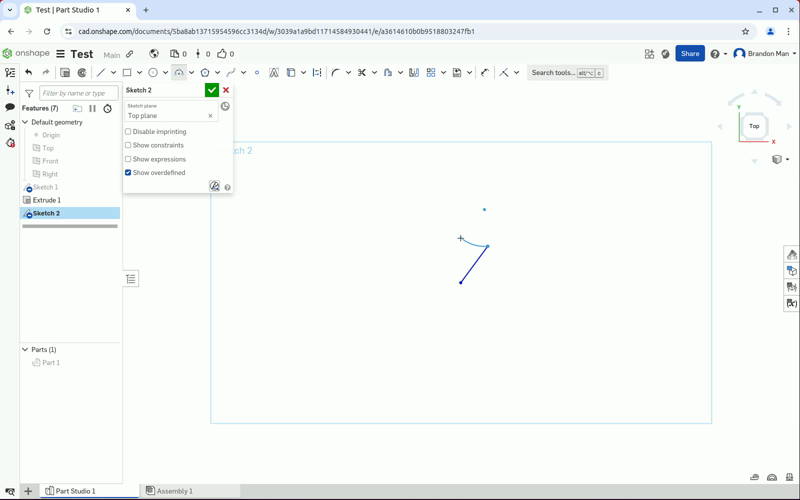
click(460, 237)
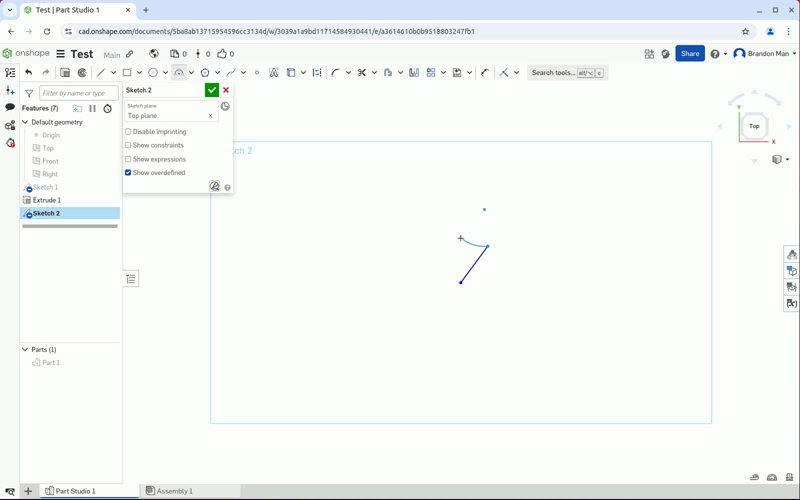
mouse_move(474, 239)
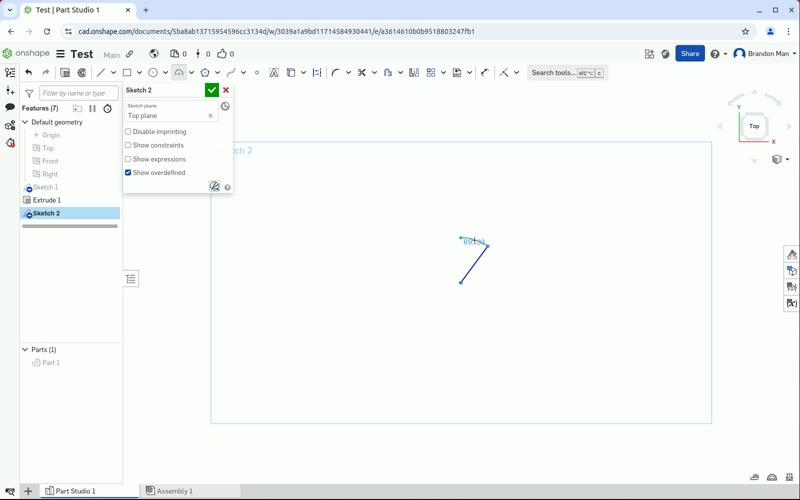
click(474, 239)
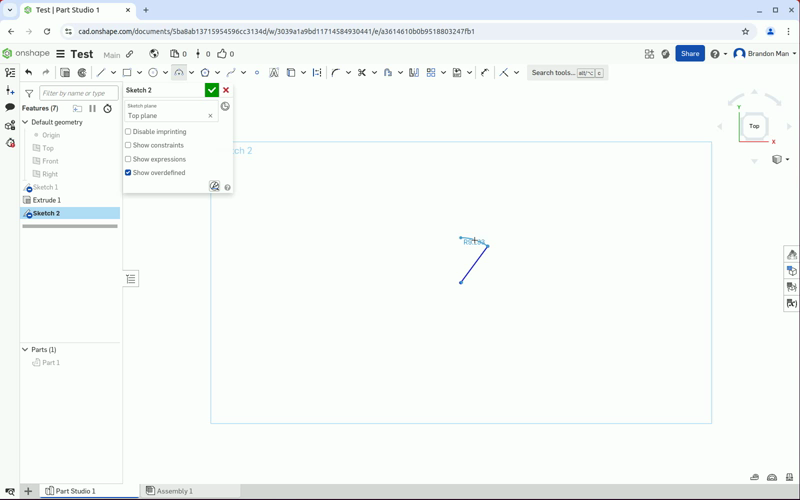
key_up(shift)
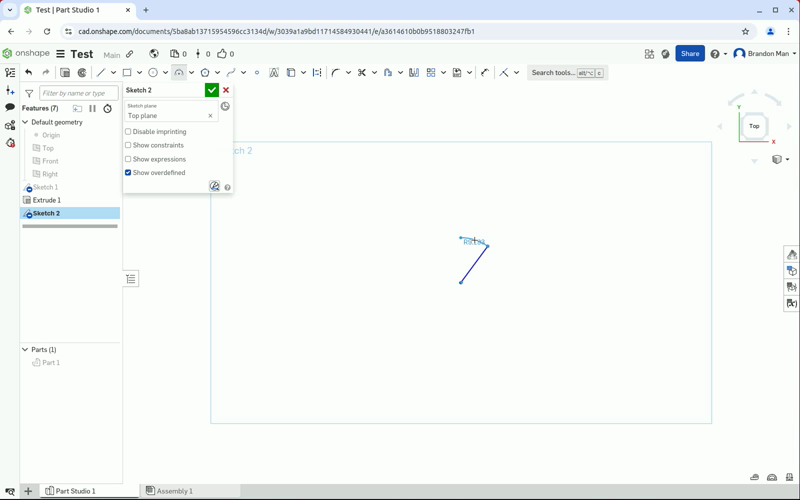
key(esc)
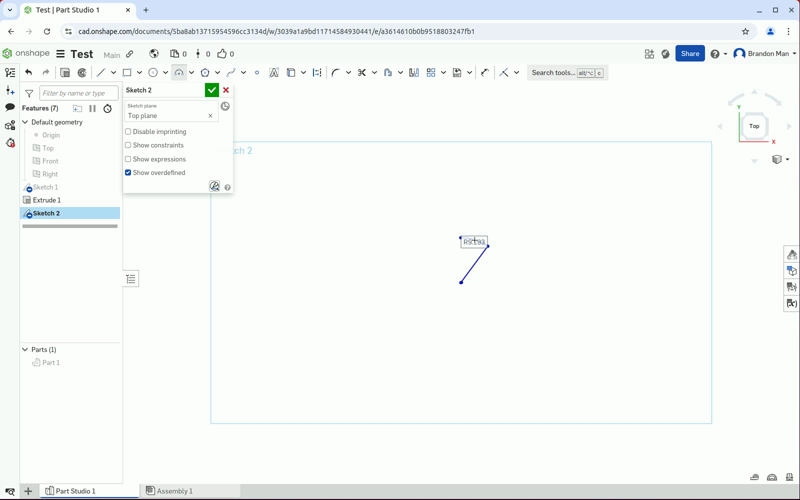
key(l)
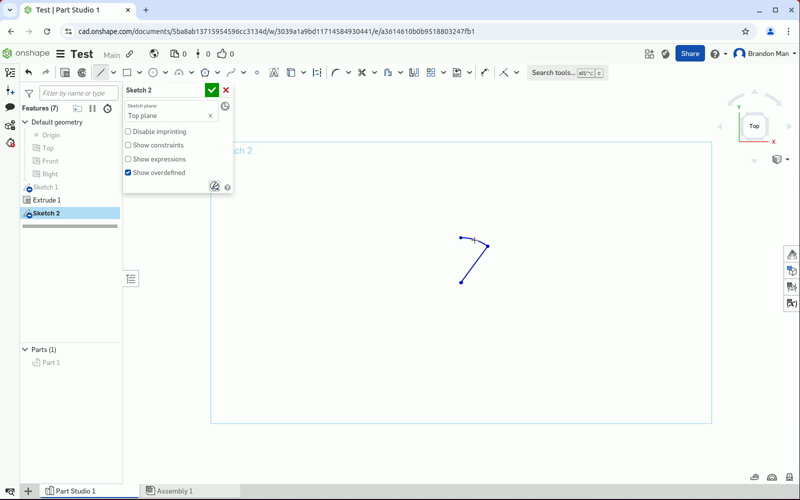
mouse_move(460, 237)
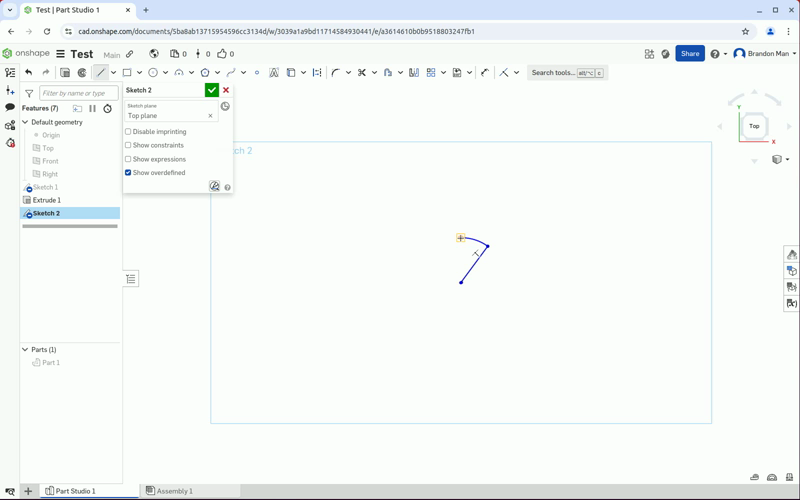
click(460, 237)
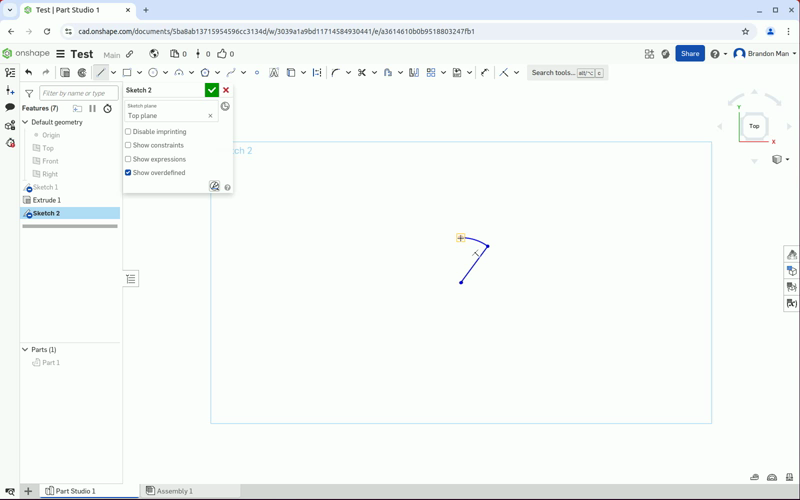
mouse_move(490, 237)
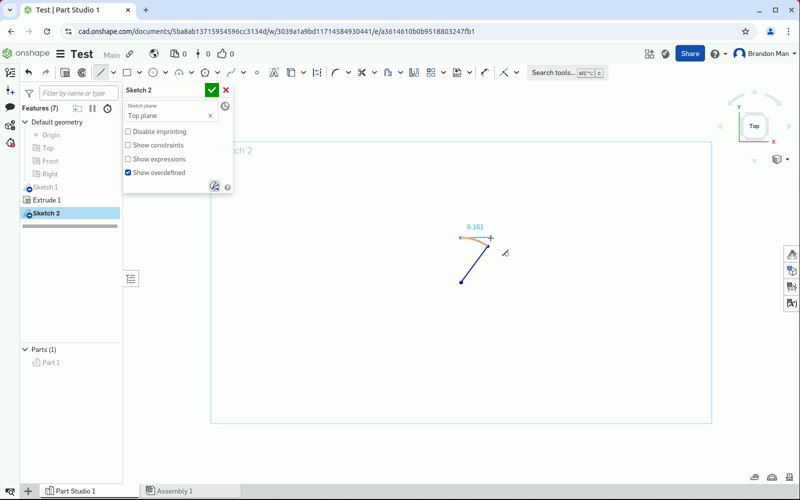
key_down(shift)
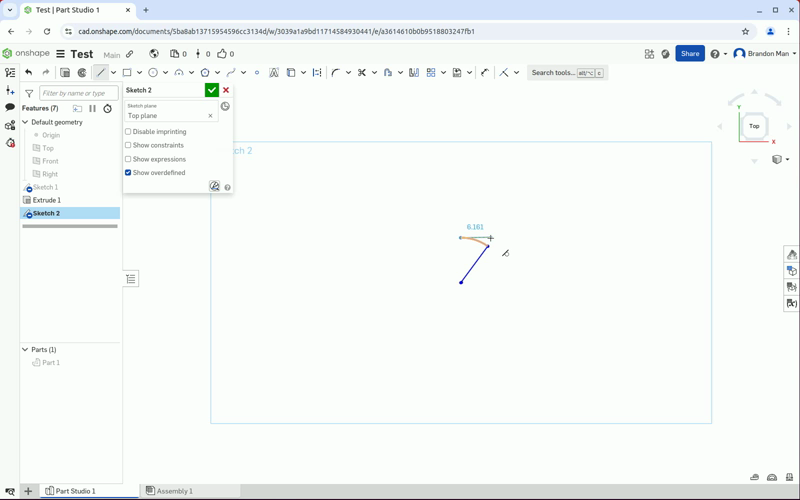
mouse_move(460, 282)
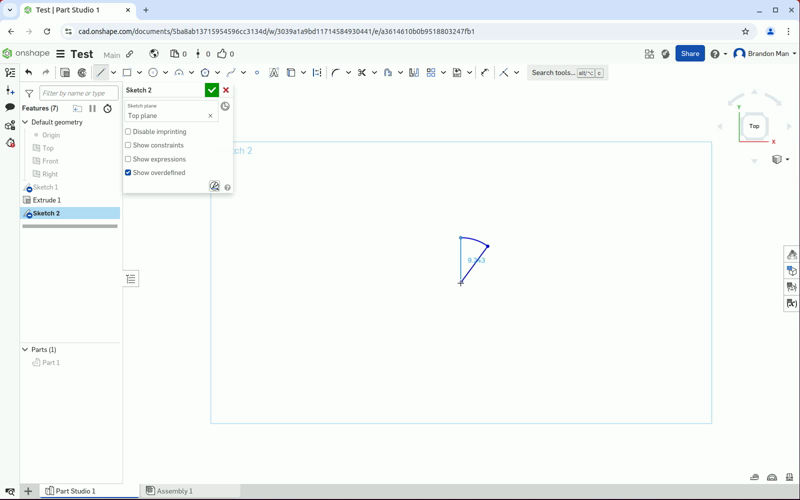
scroll(6)
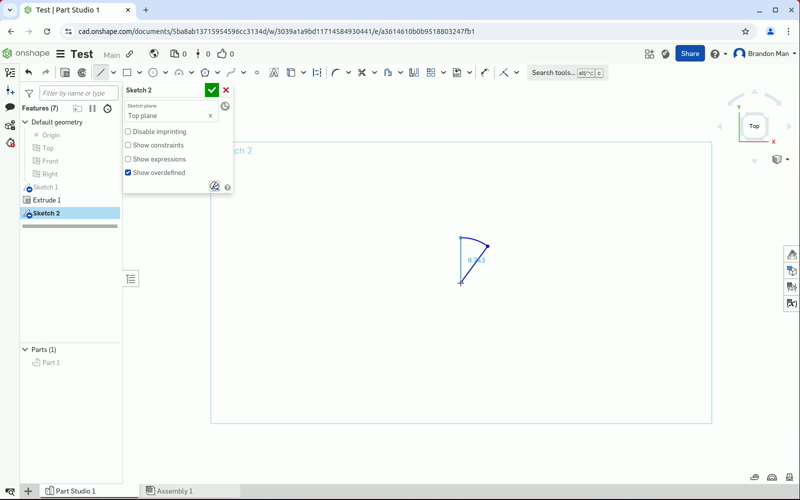
scroll(6)
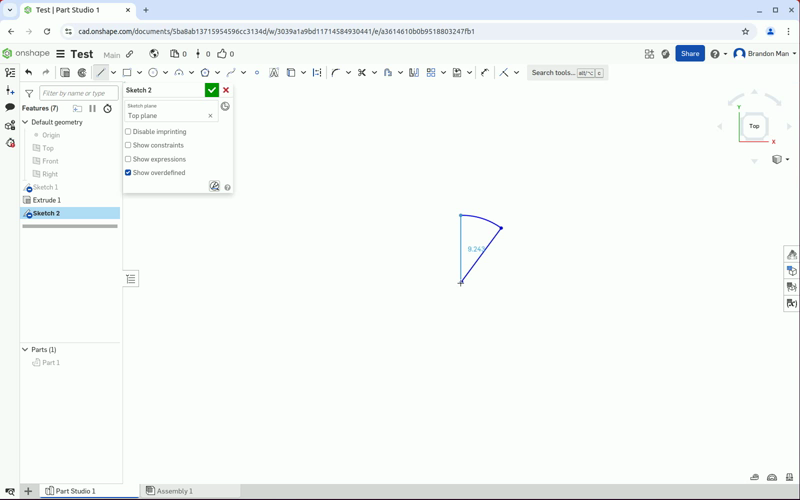
scroll(6)
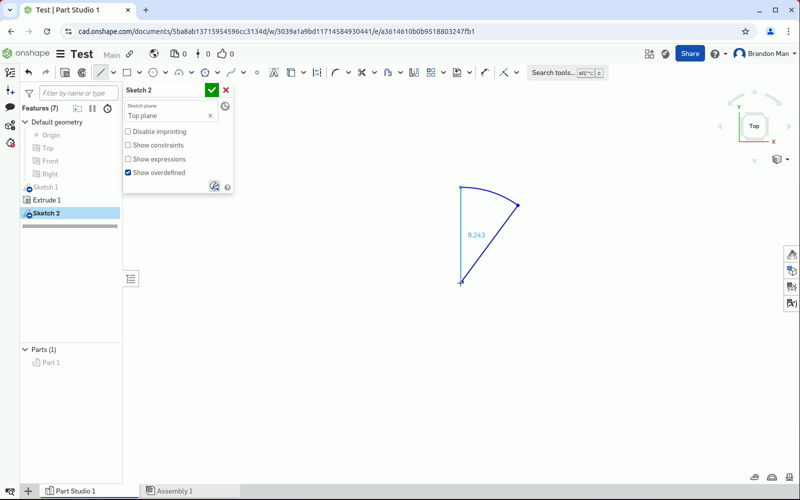
scroll(6)
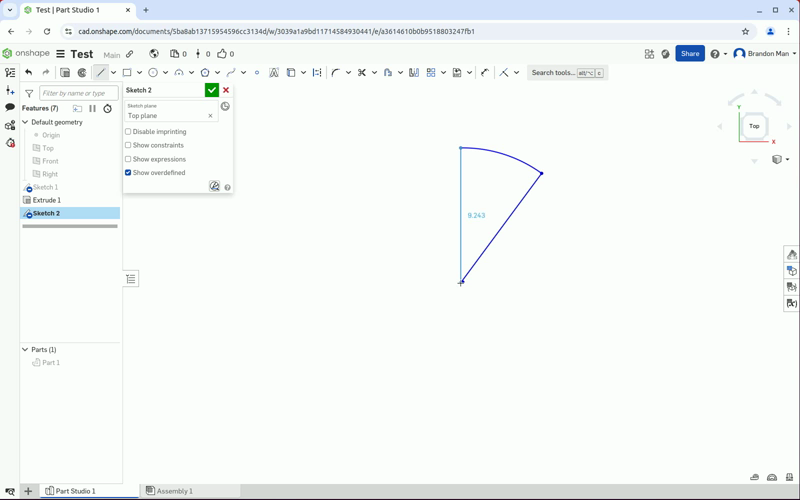
scroll(6)
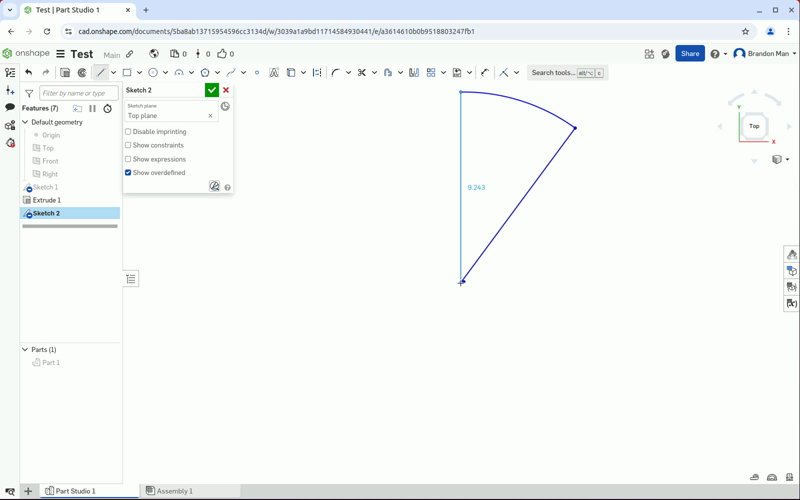
scroll(6)
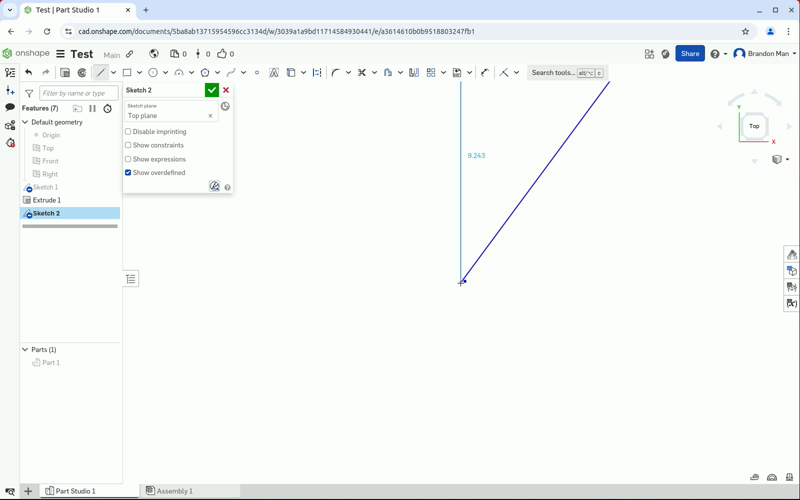
scroll(6)
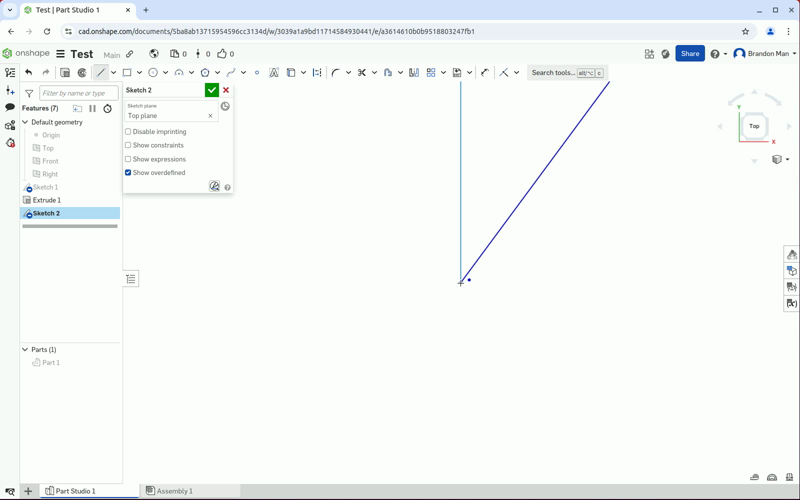
key_up(shift)
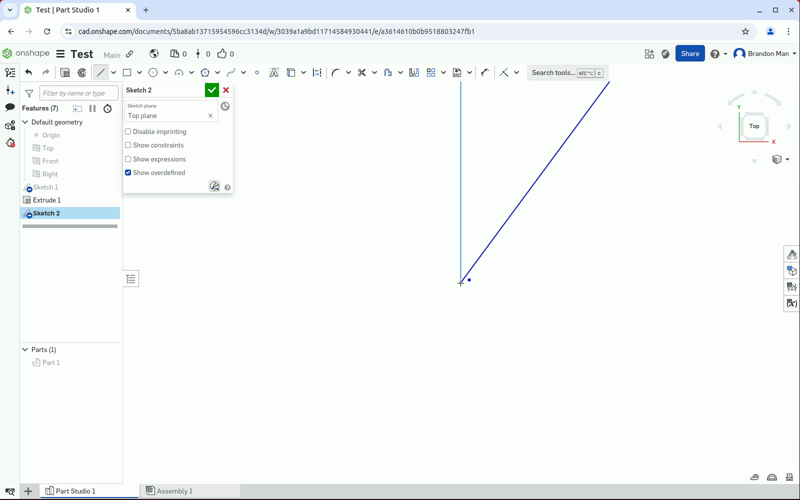
click(460, 282)
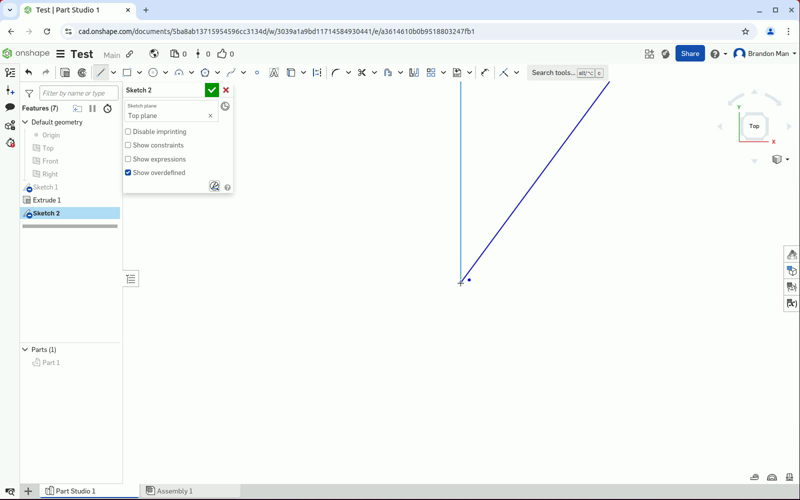
scroll(-6)
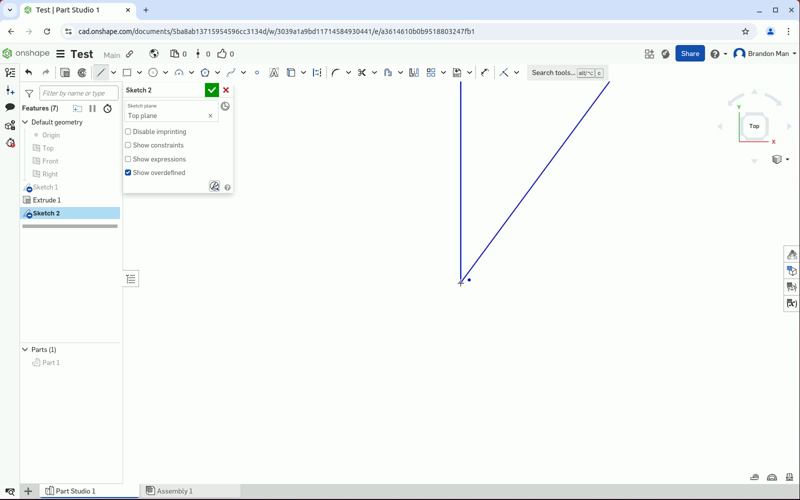
scroll(-6)
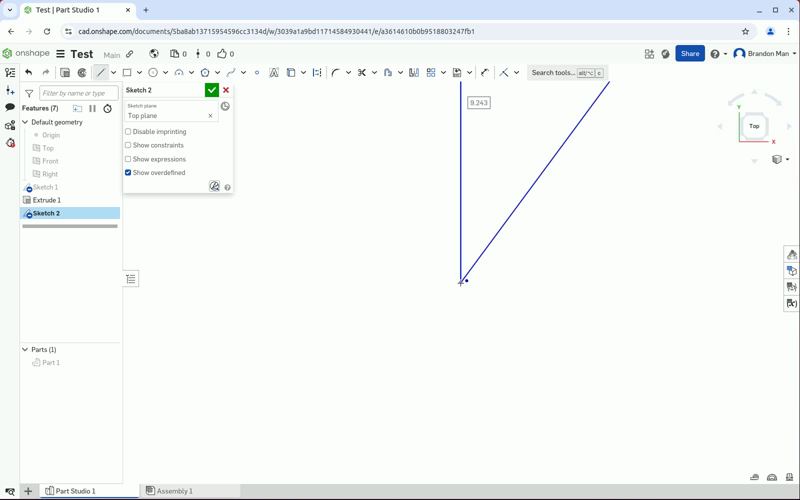
scroll(-6)
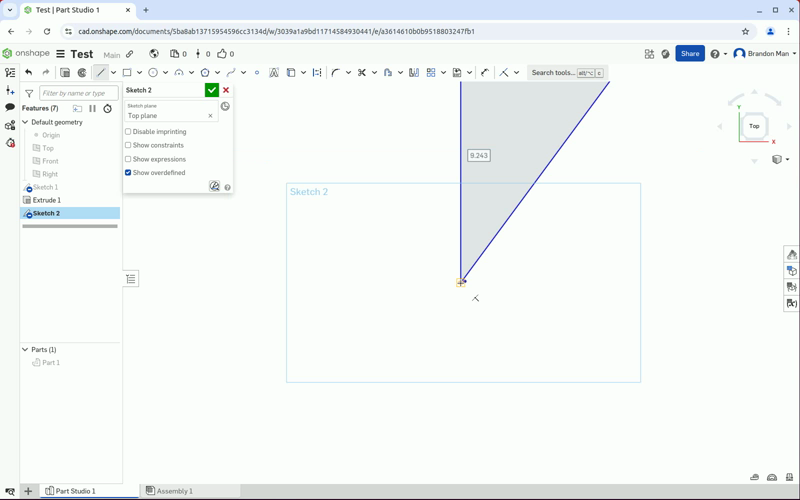
scroll(-6)
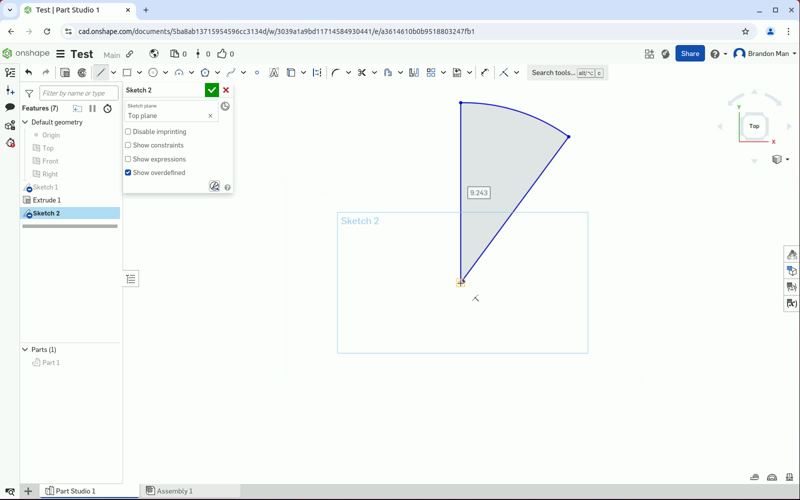
scroll(-6)
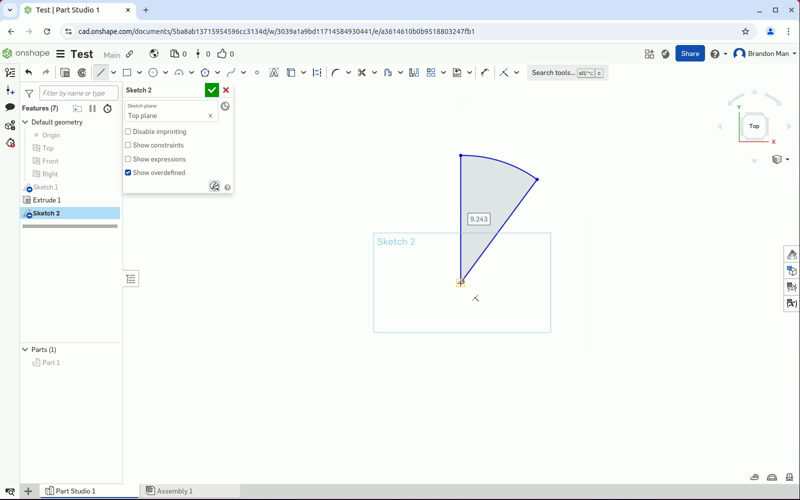
scroll(-6)
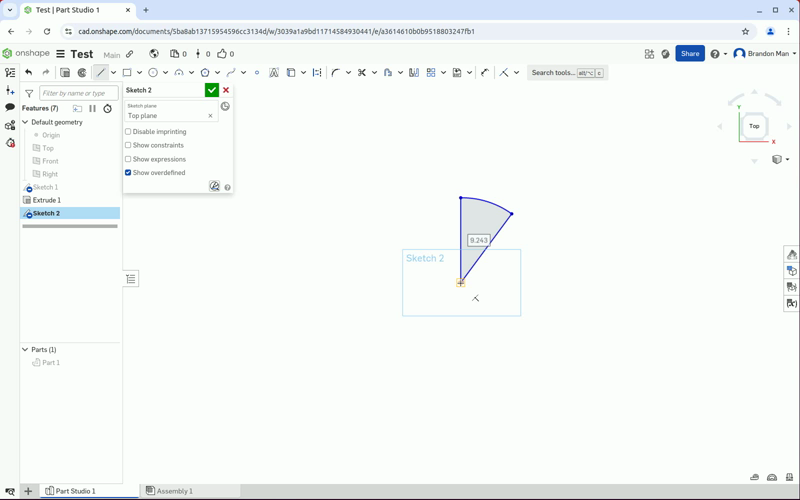
scroll(-6)
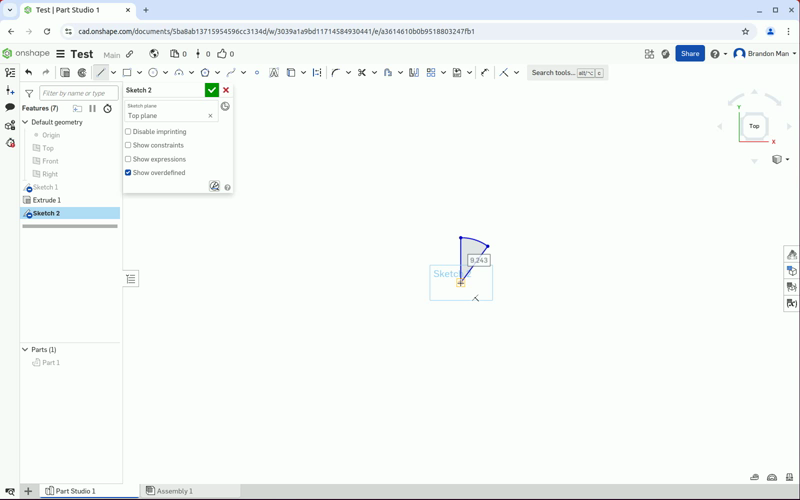
key(esc)
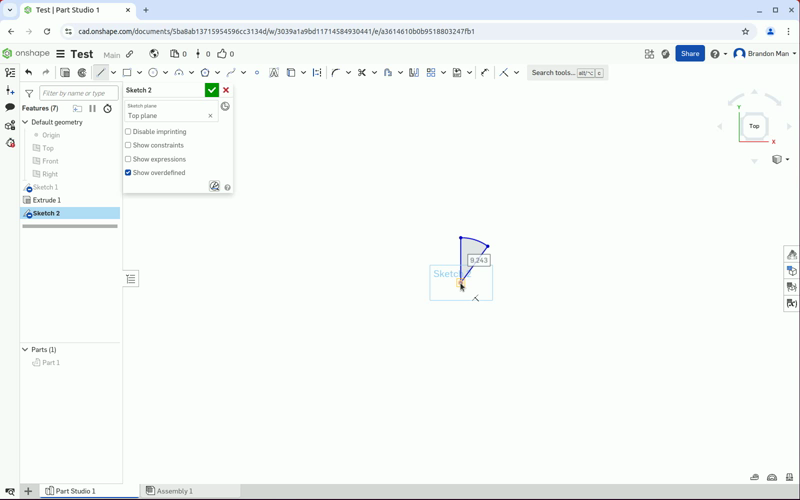
mouse_move(464, 245)
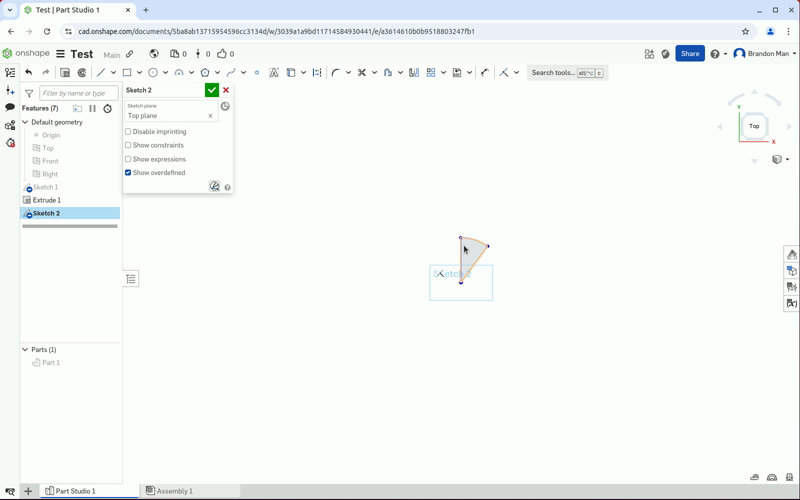
scroll(6)
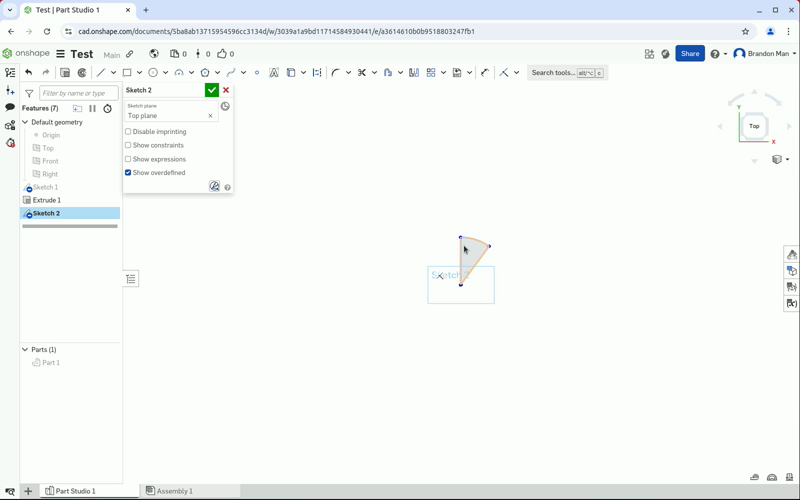
scroll(6)
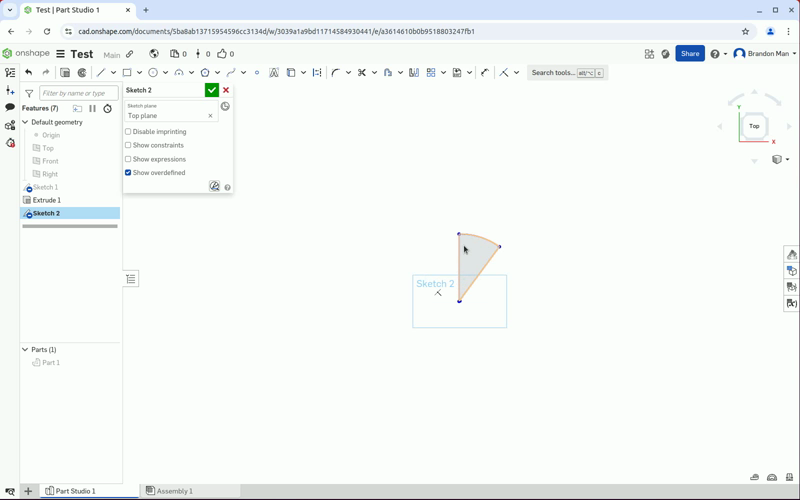
scroll(6)
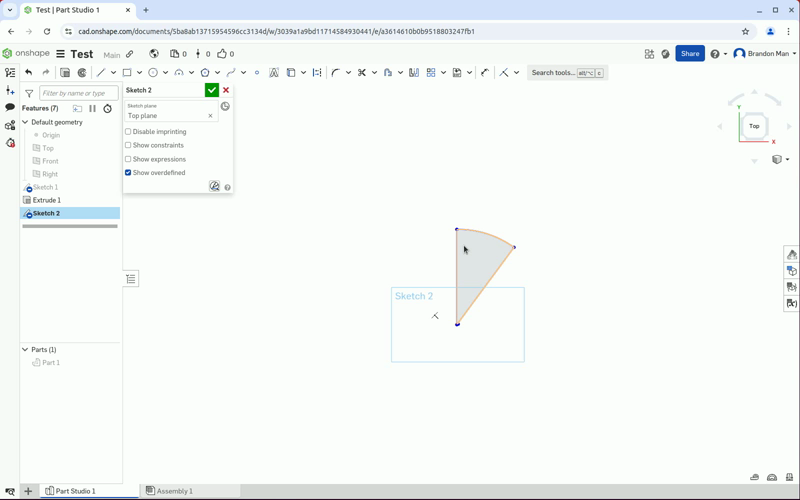
scroll(6)
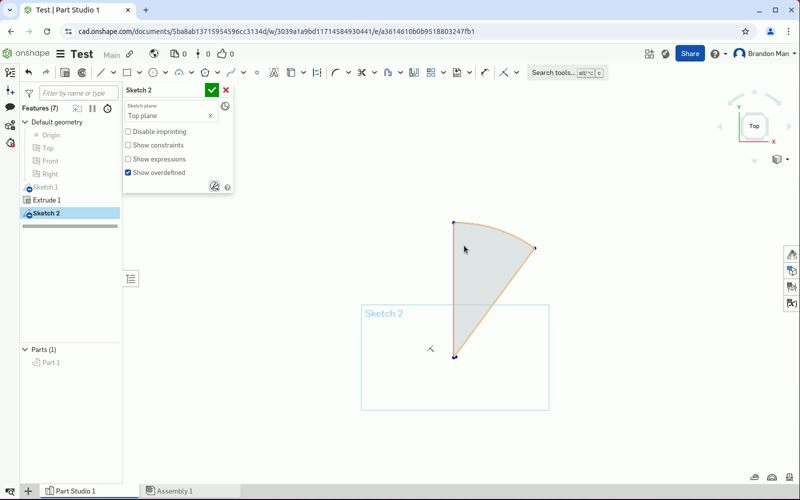
scroll(6)
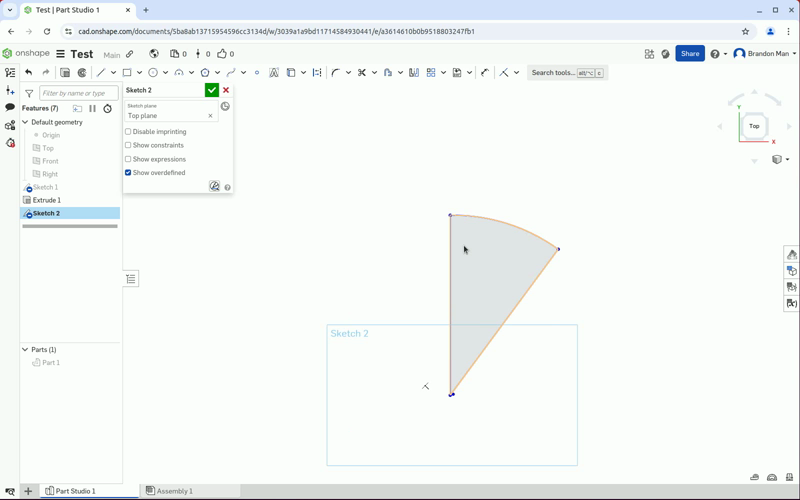
scroll(6)
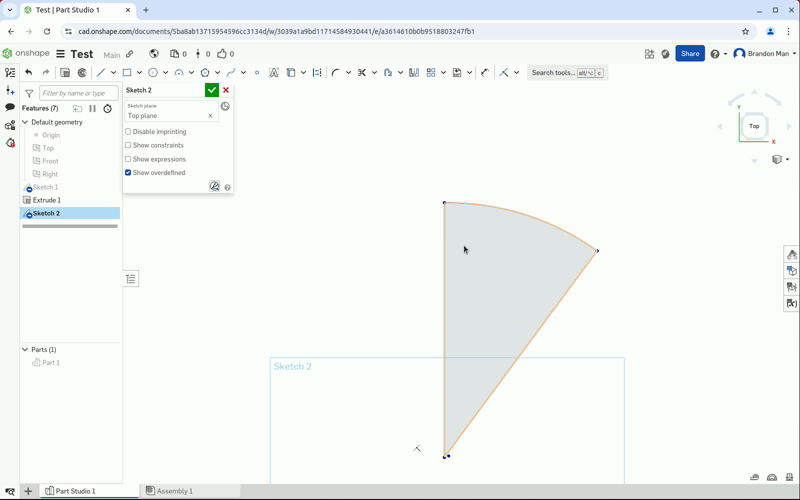
scroll(6)
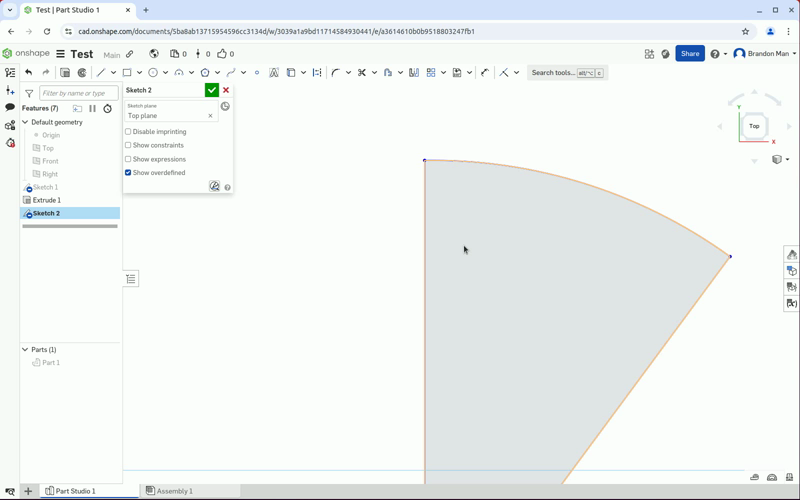
click(464, 245)
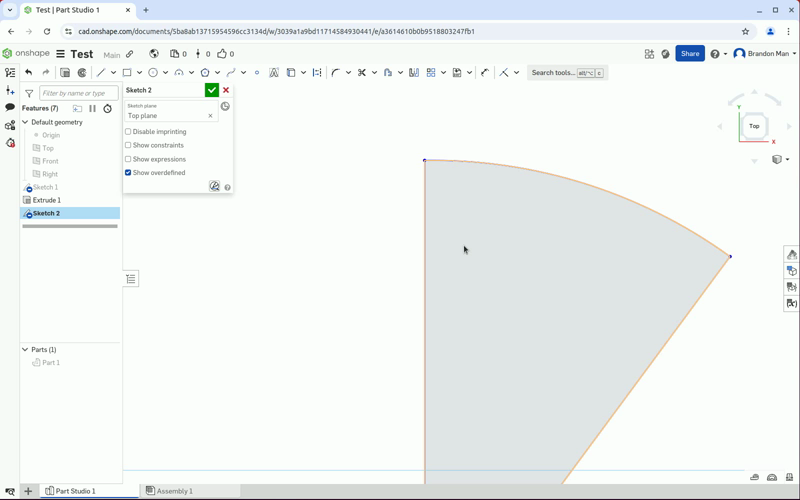
scroll(-6)
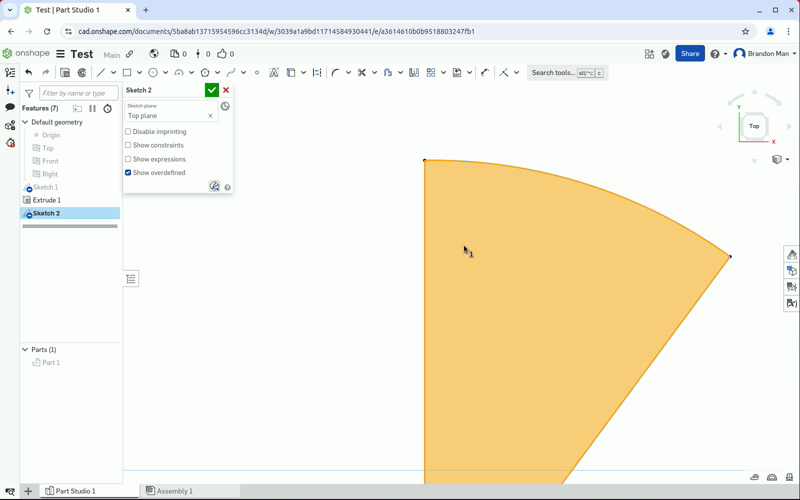
scroll(-6)
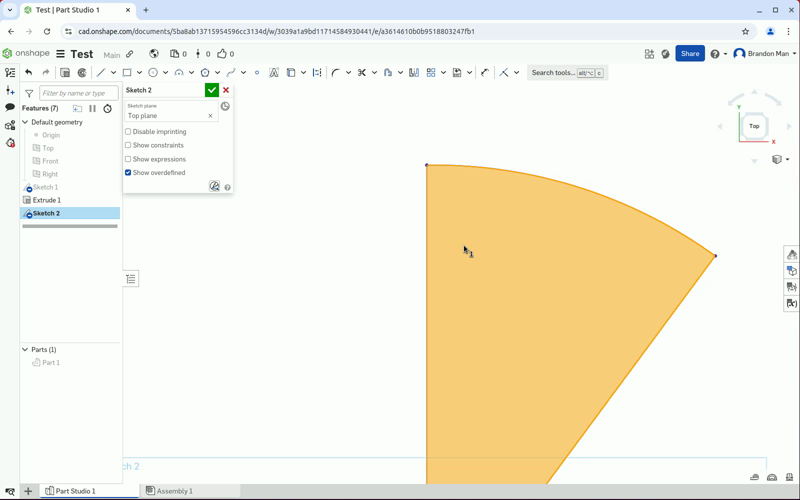
scroll(-6)
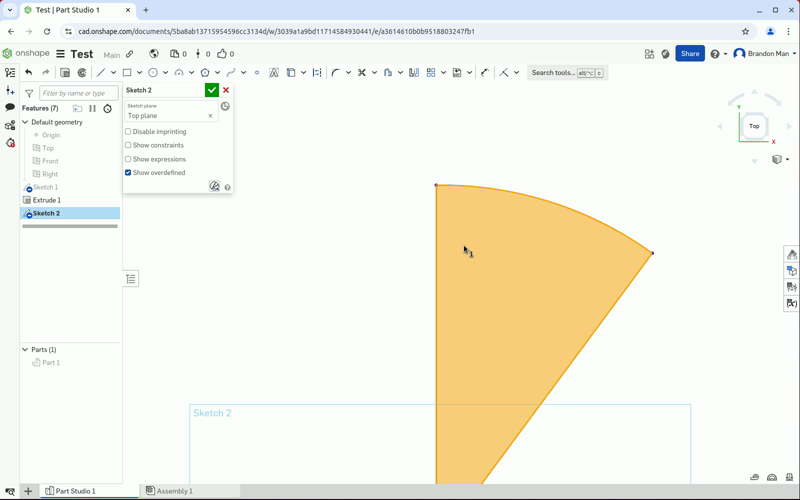
scroll(-6)
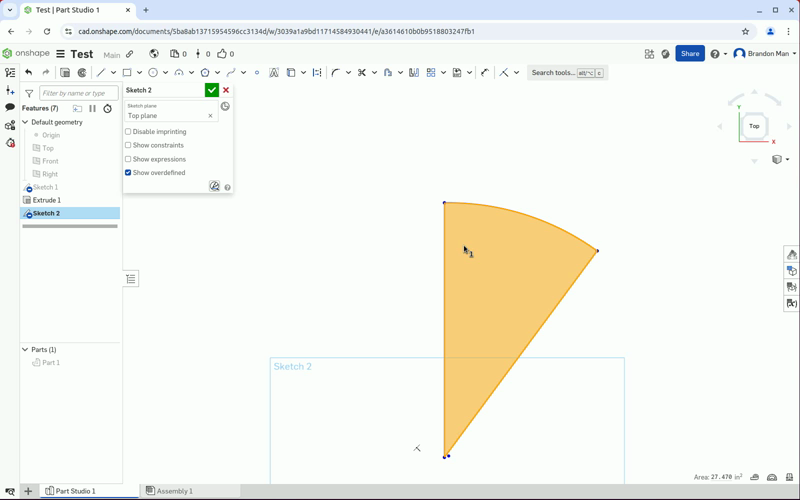
scroll(-6)
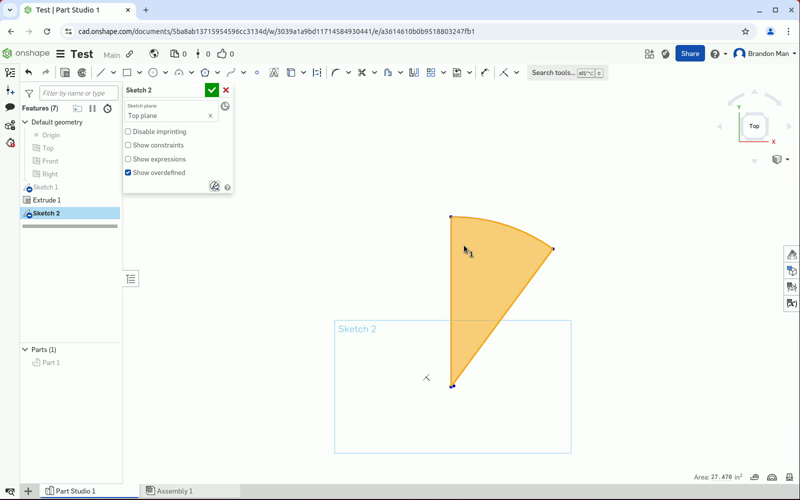
scroll(-6)
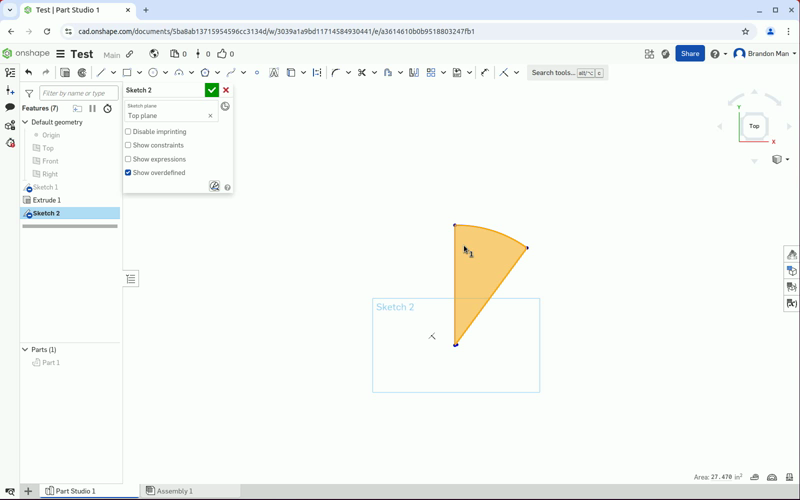
scroll(-6)
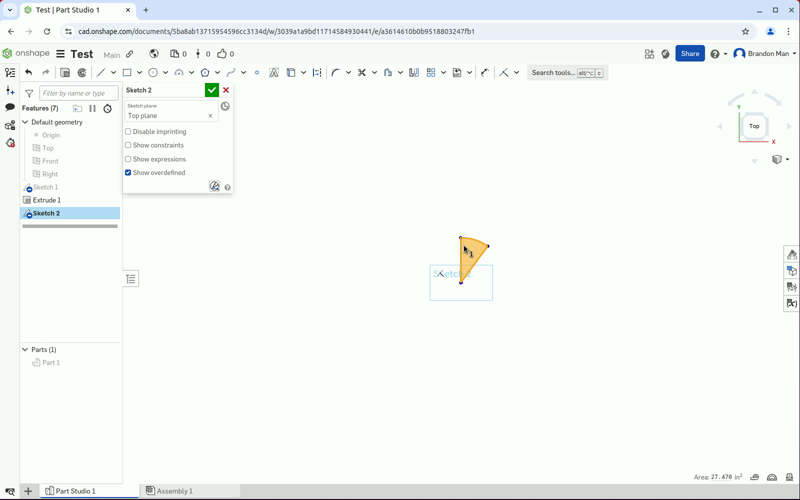
mouse_move(73, 352)
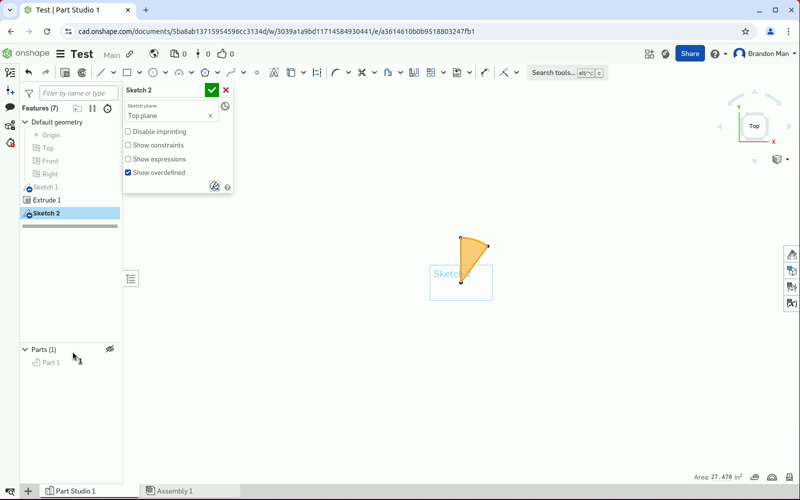
key(shift+y)
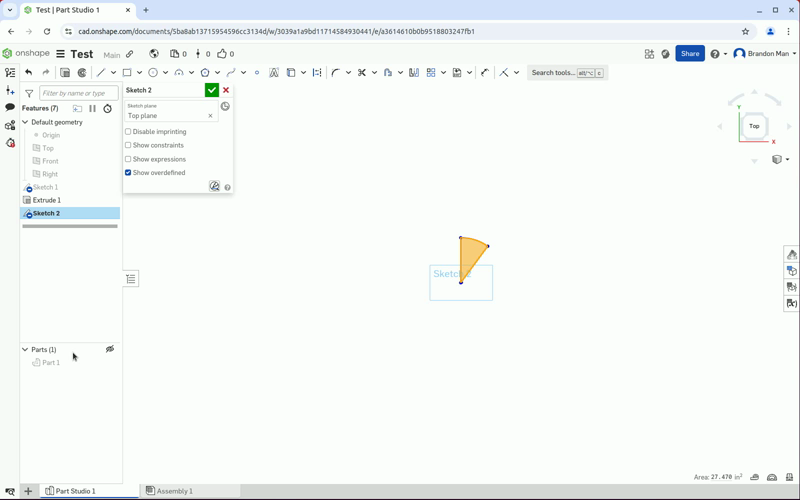
key(shift+e)
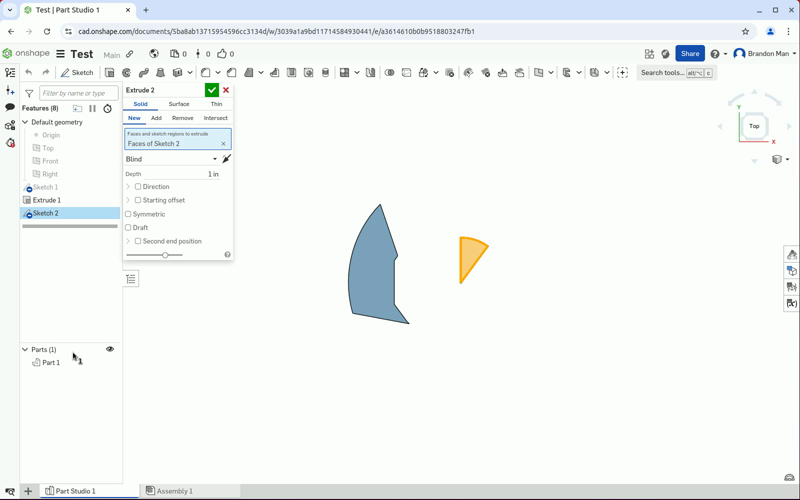
mouse_move(143, 106)
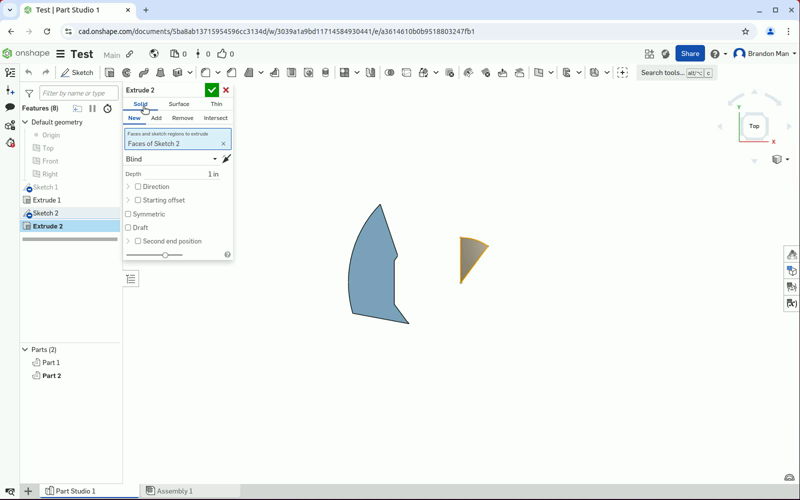
click(143, 106)
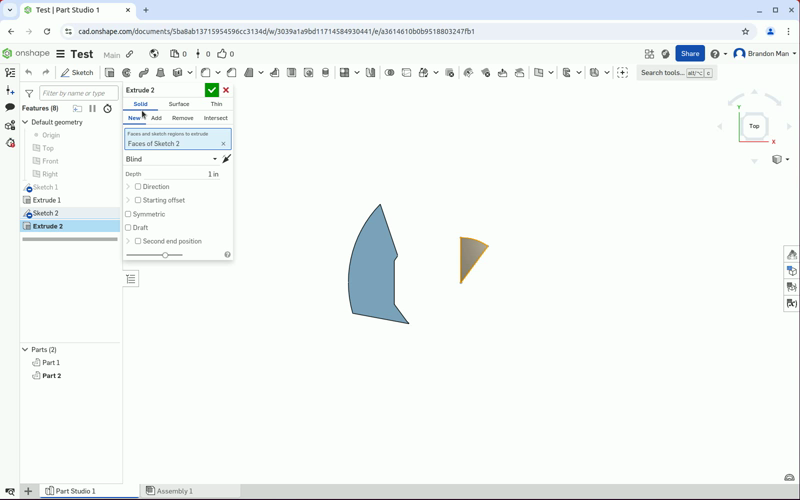
mouse_move(137, 120)
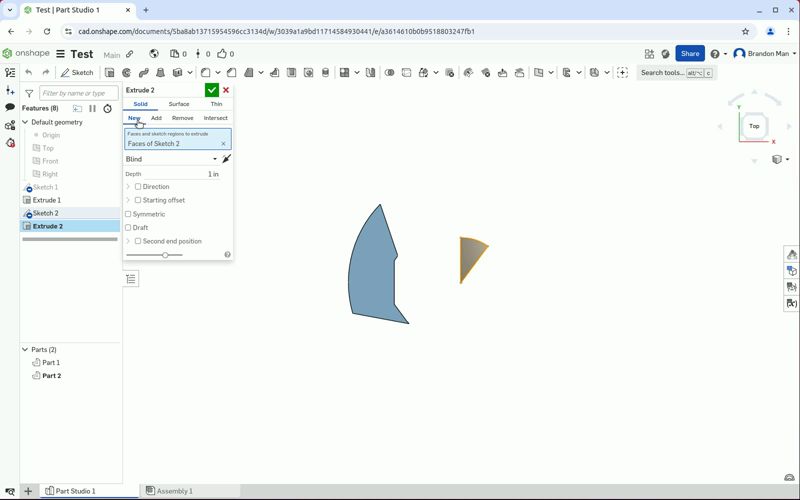
click(137, 120)
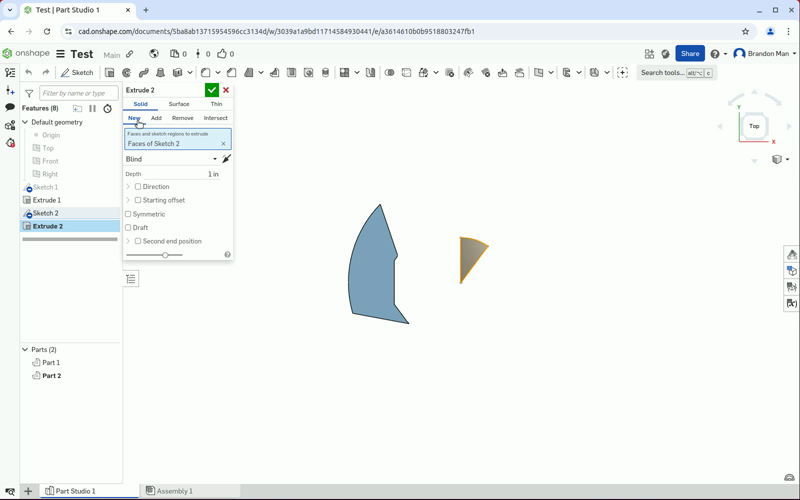
key(tab, 4)
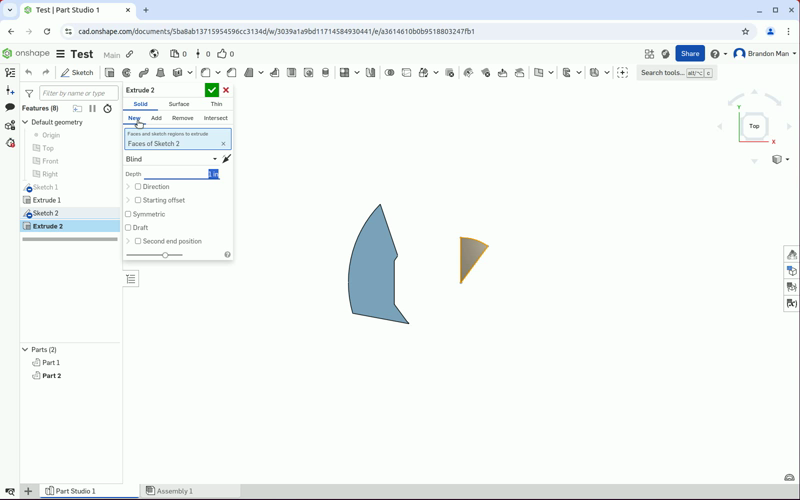
text(-11.795)
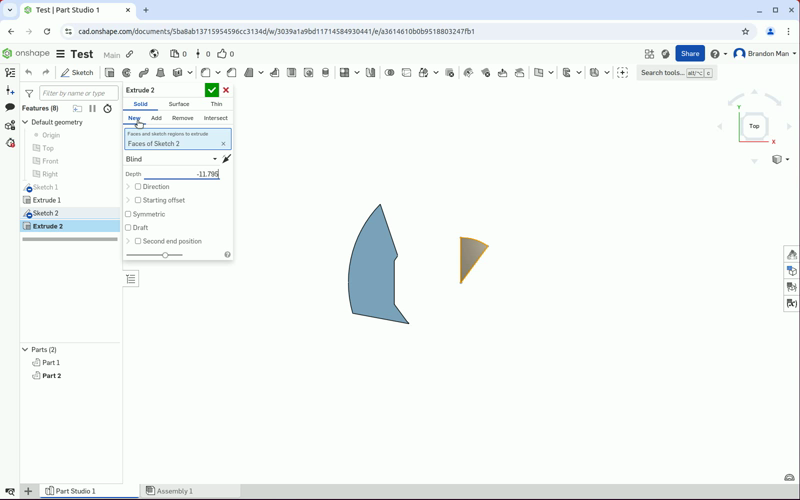
key(enter)
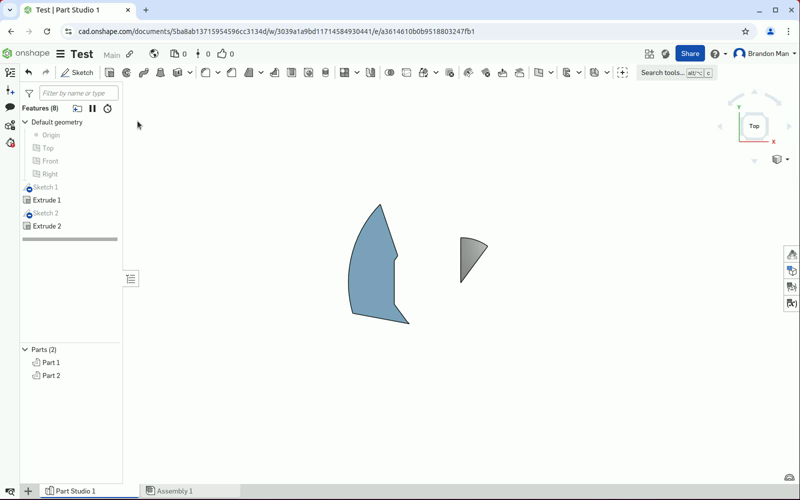
key(shift+h)
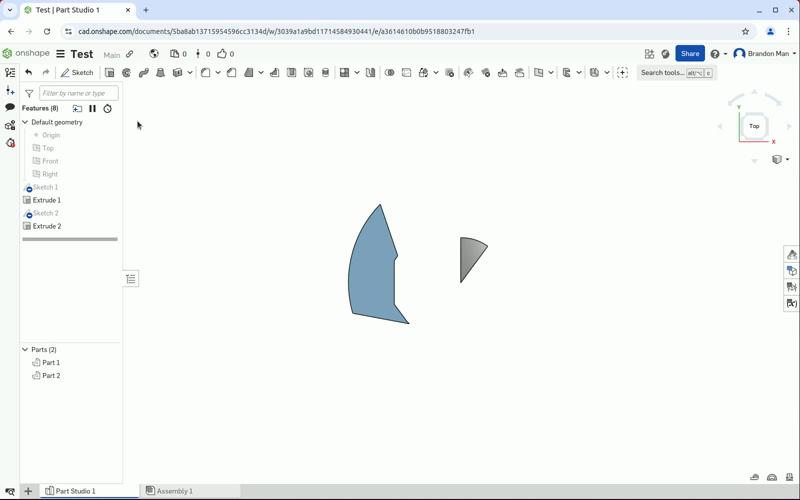
key(shift+h)
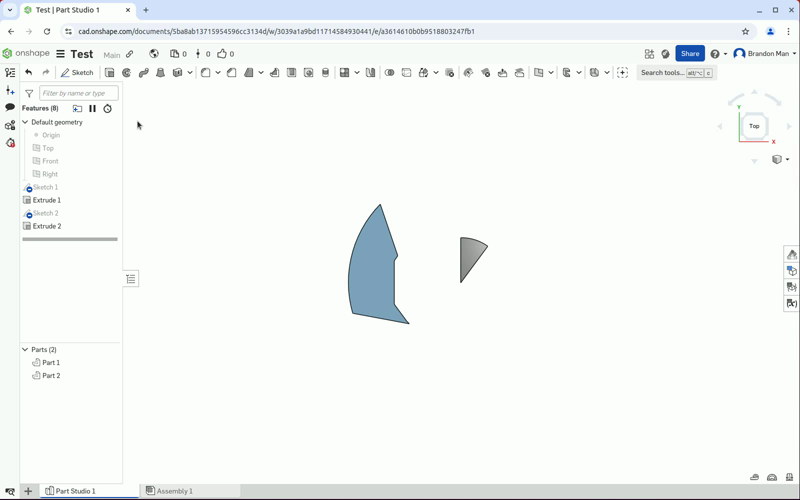
mouse_move(73, 189)
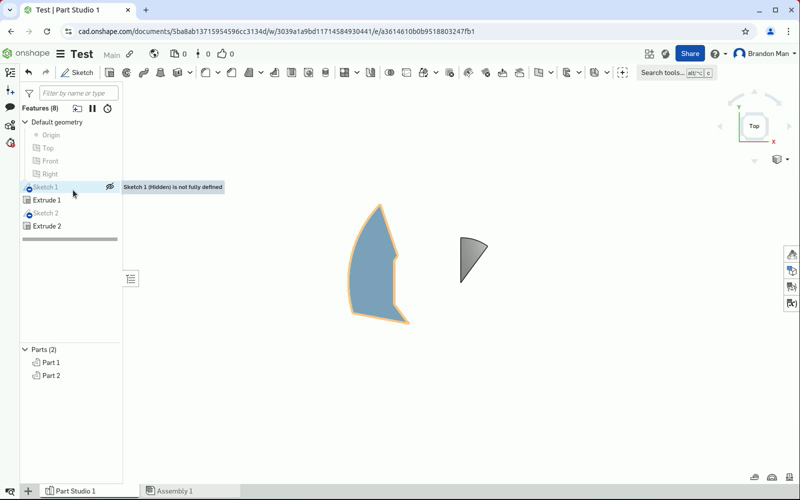
click(73, 189)
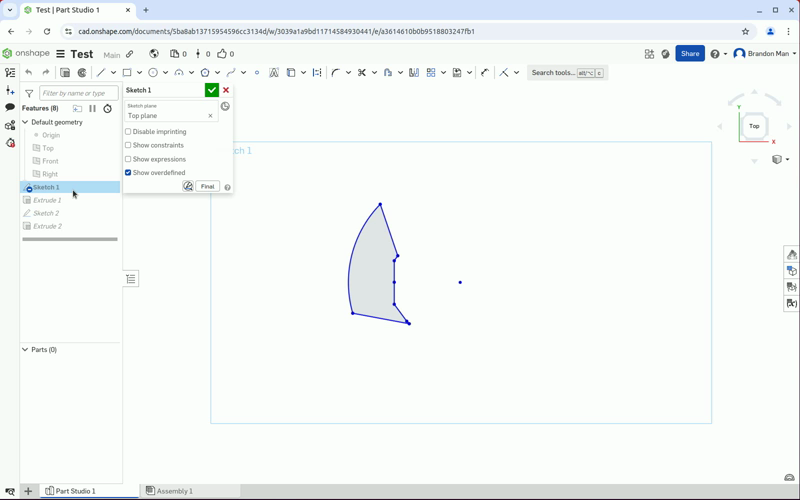
mouse_move(229, 92)
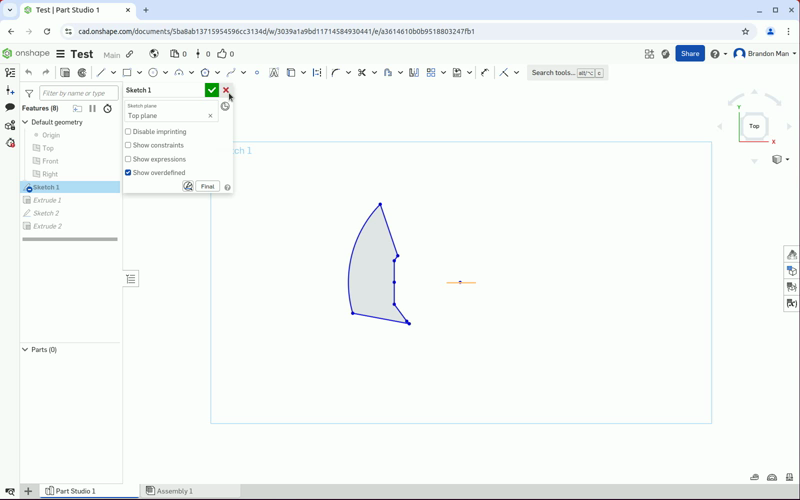
click(229, 92)
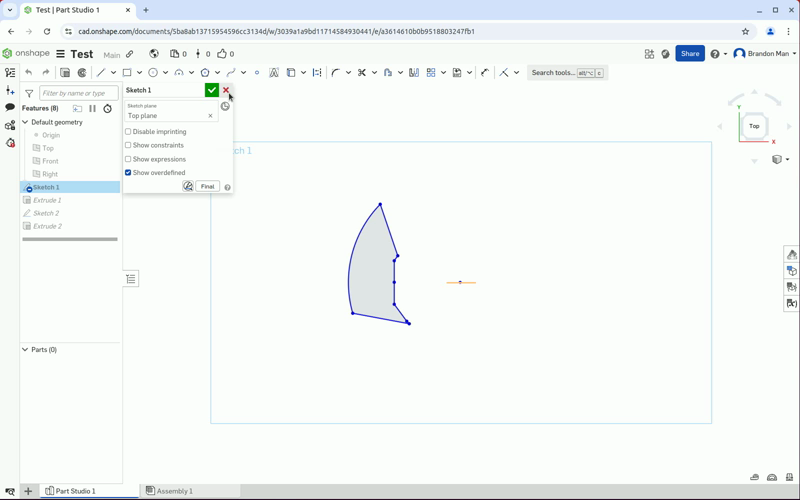
key(shift+s)
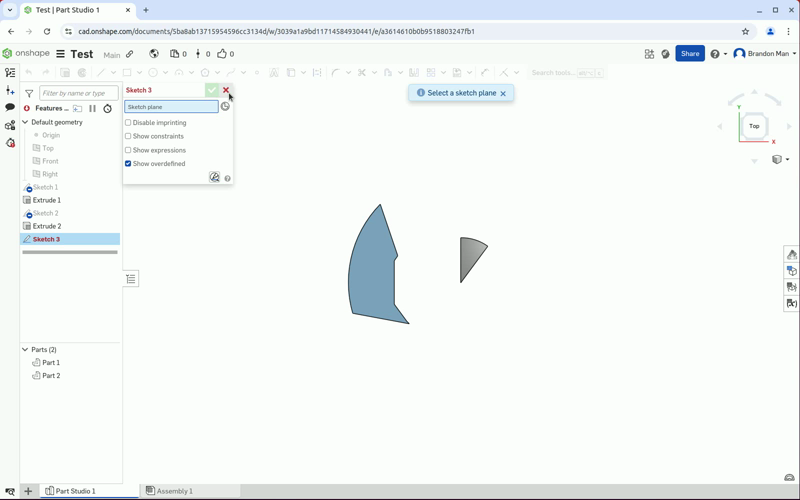
mouse_move(73, 150)
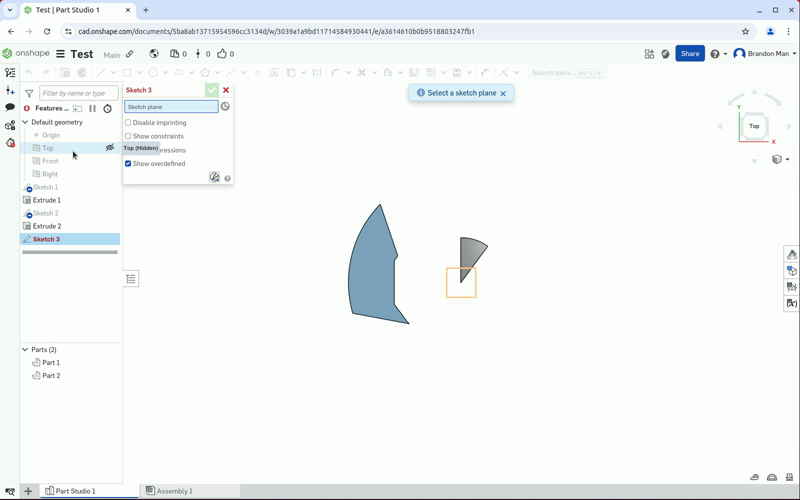
click(73, 150)
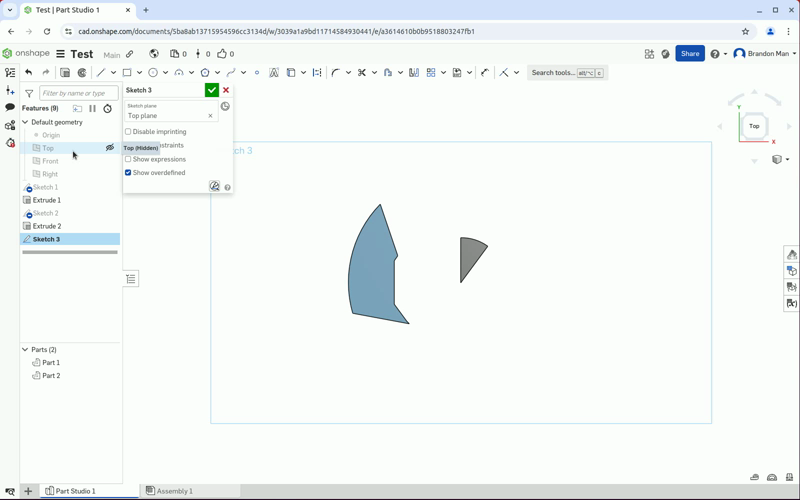
mouse_move(73, 352)
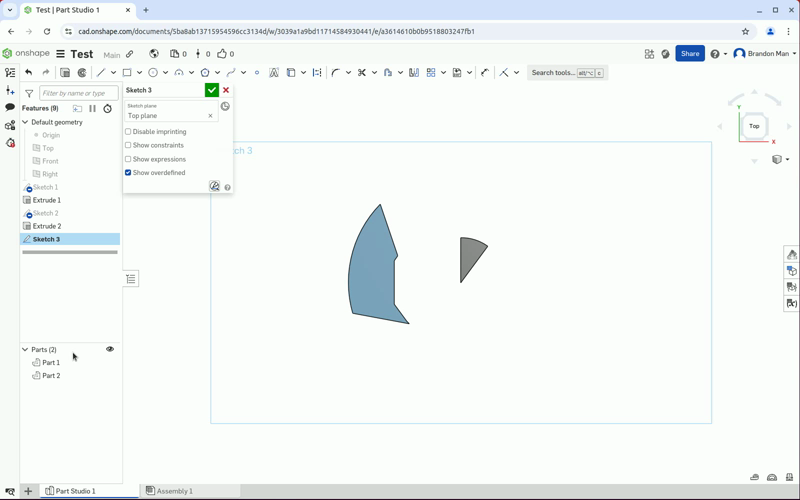
key(y)
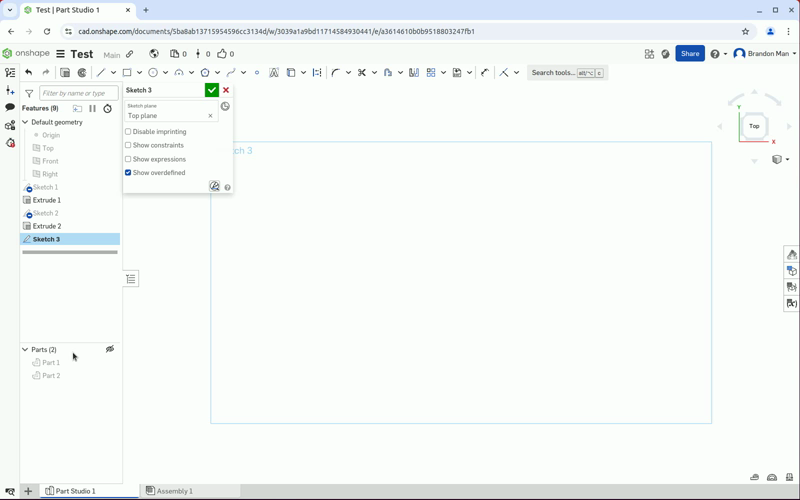
key(l)
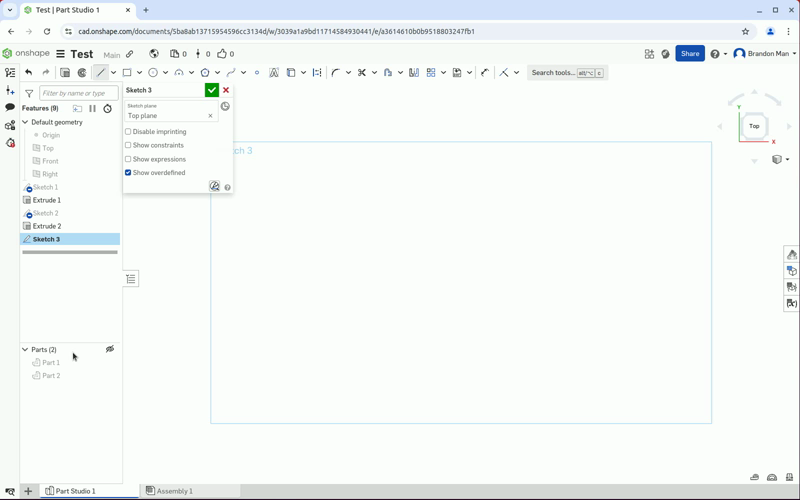
key_down(shift)
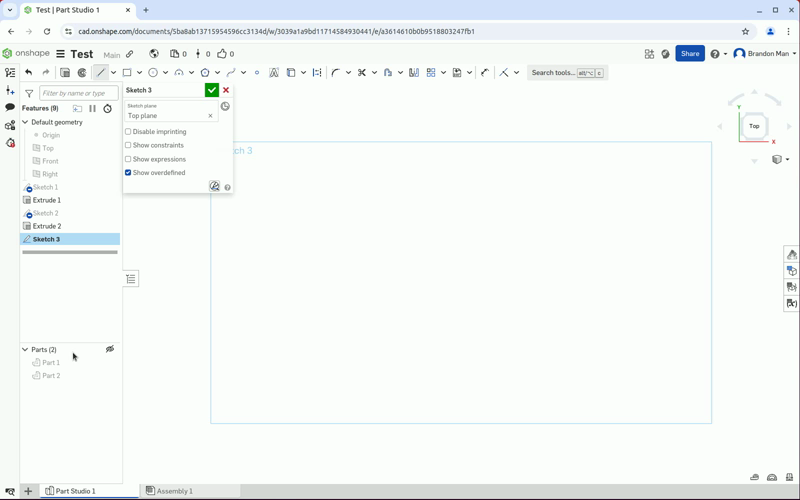
mouse_move(487, 246)
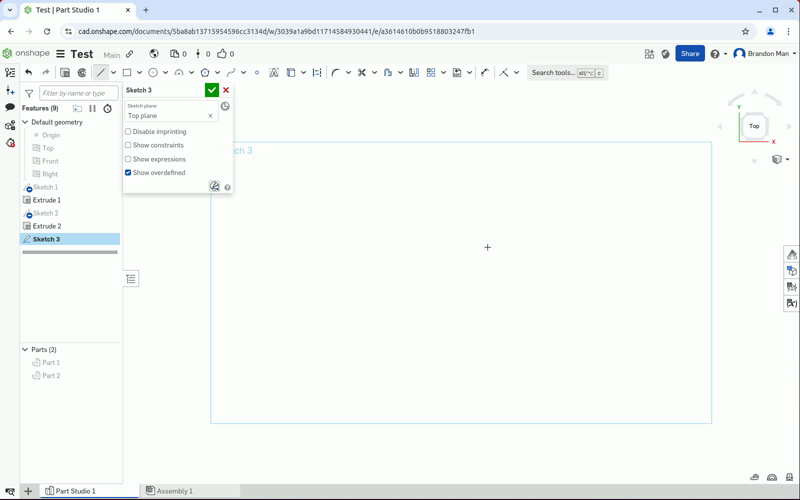
click(487, 246)
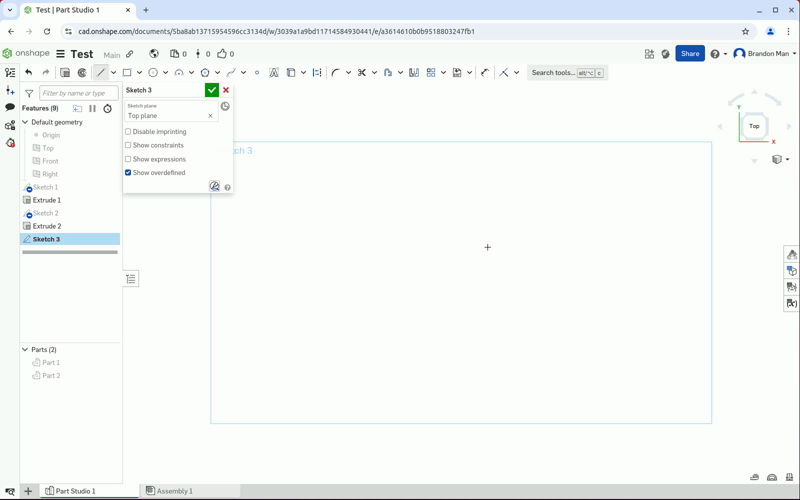
key_up(shift)
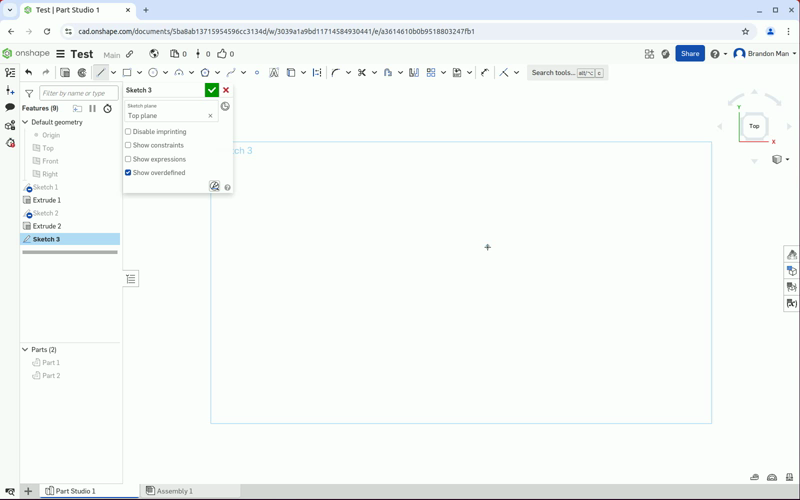
key_down(shift)
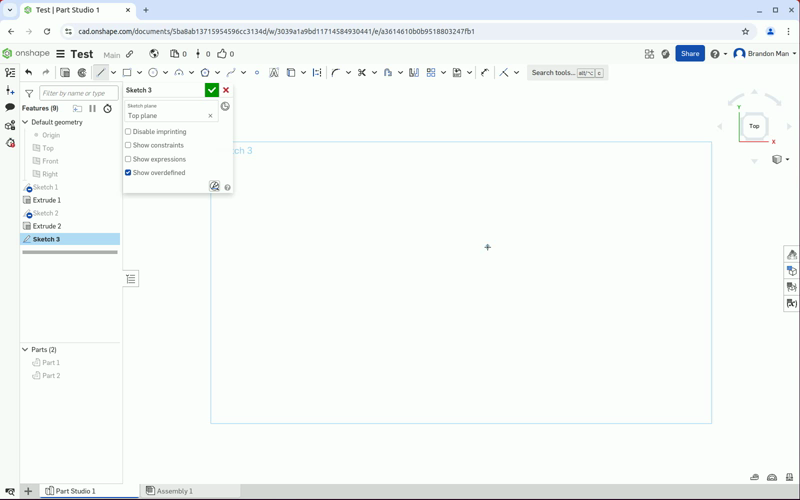
mouse_move(517, 246)
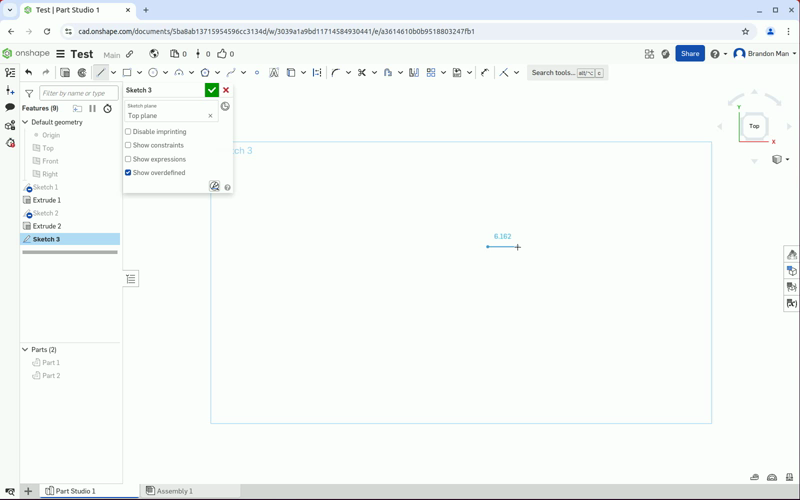
mouse_move(506, 257)
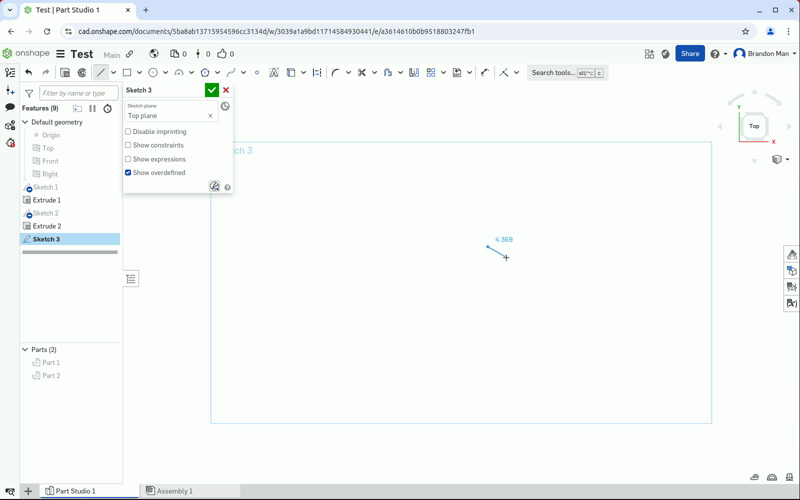
click(506, 257)
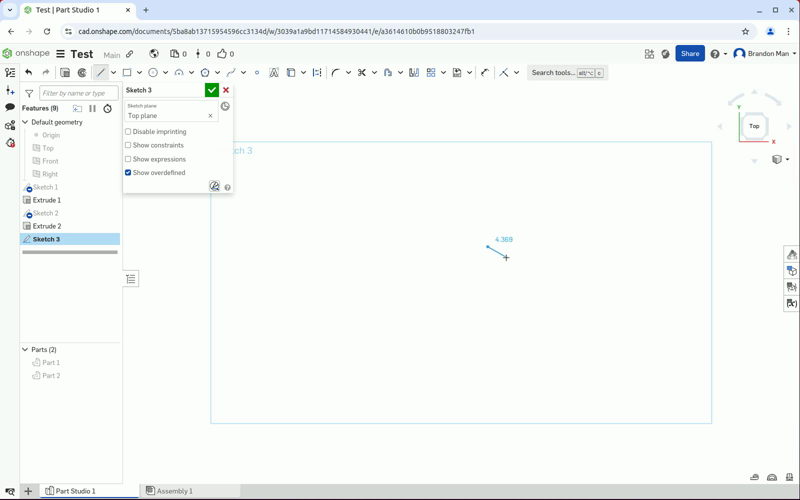
key_up(shift)
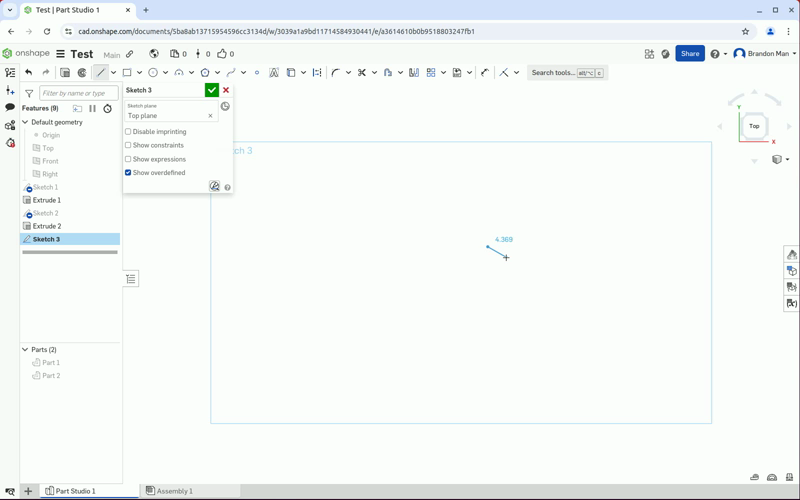
key_down(shift)
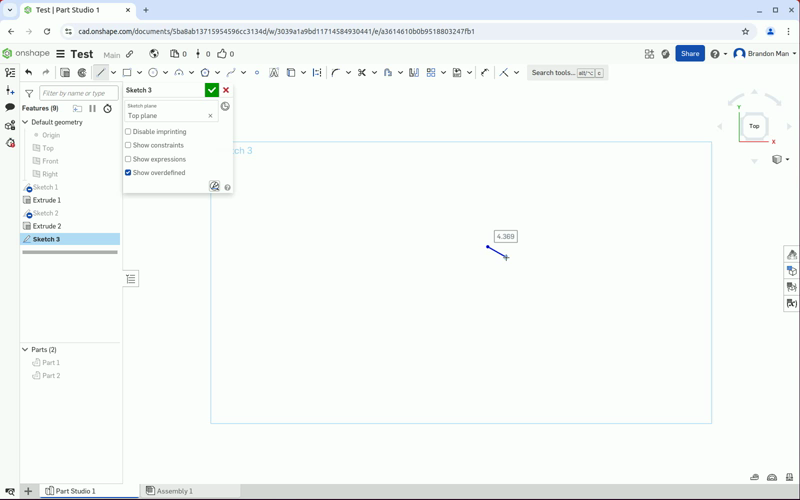
mouse_move(536, 257)
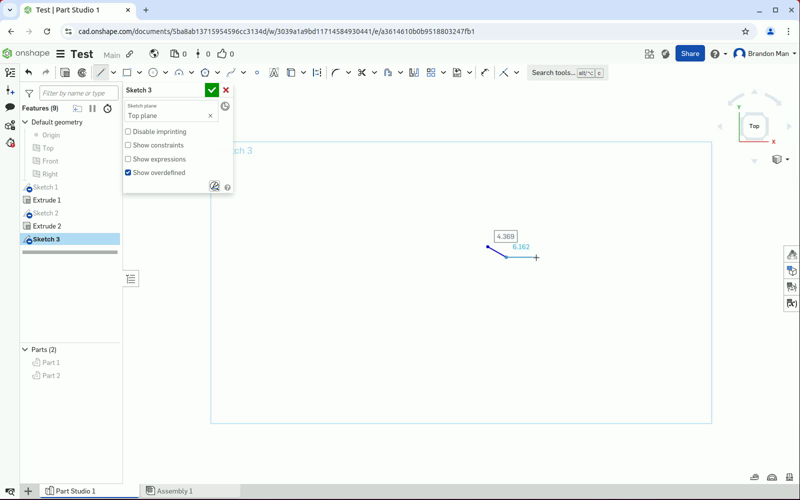
mouse_move(510, 267)
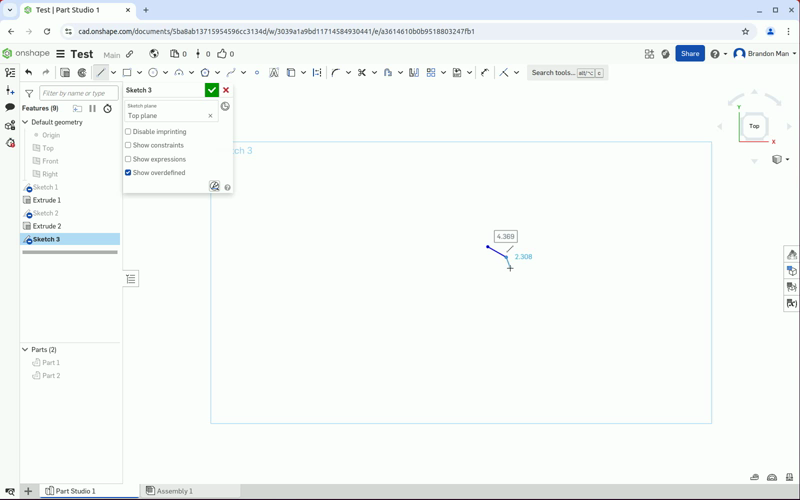
click(510, 267)
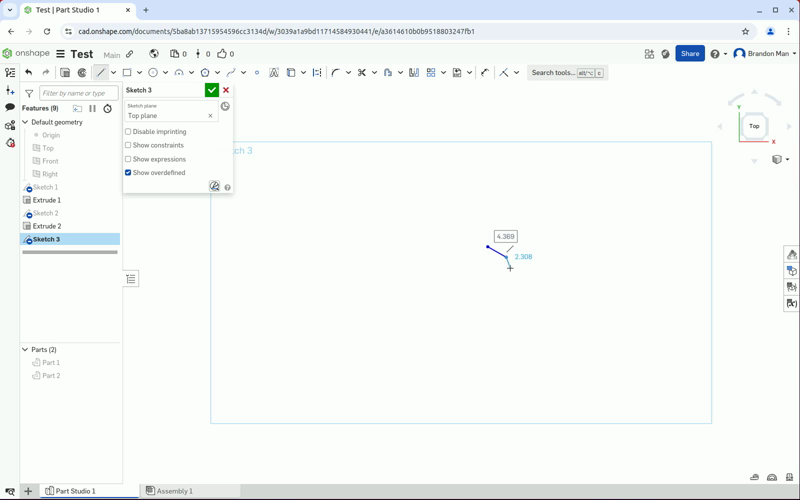
key_up(shift)
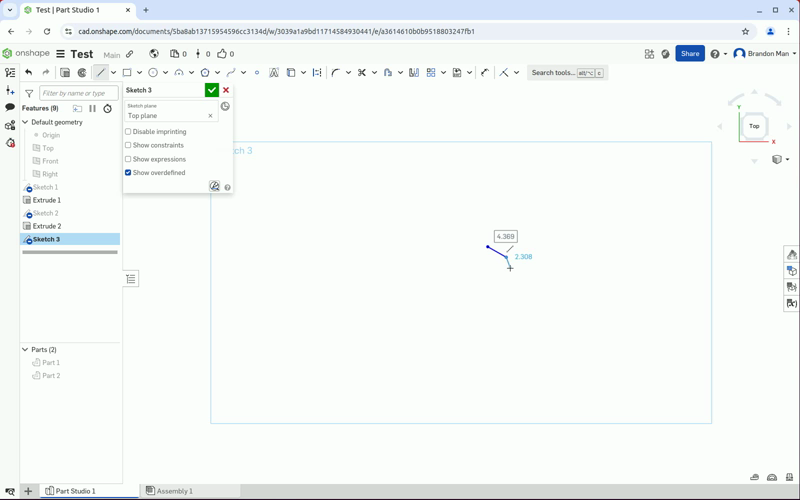
key_down(shift)
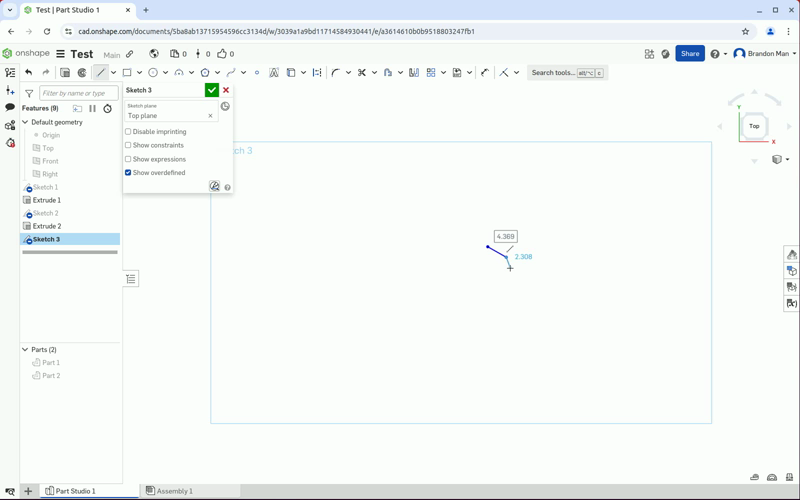
mouse_move(540, 267)
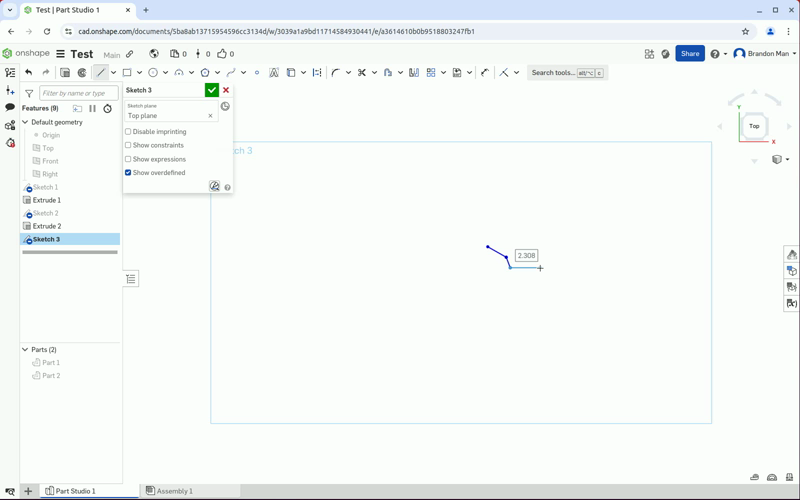
mouse_move(525, 262)
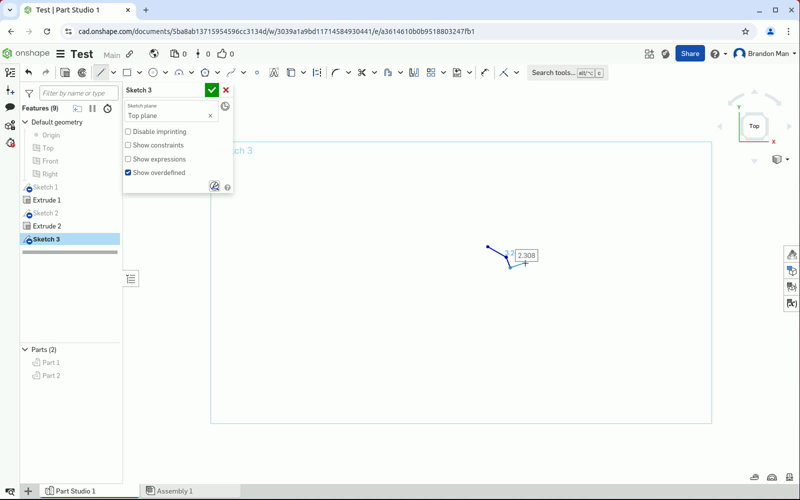
click(525, 262)
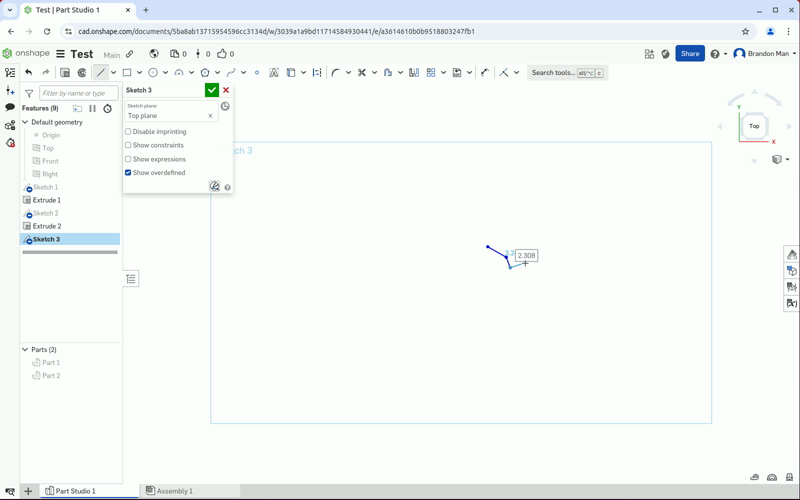
key_up(shift)
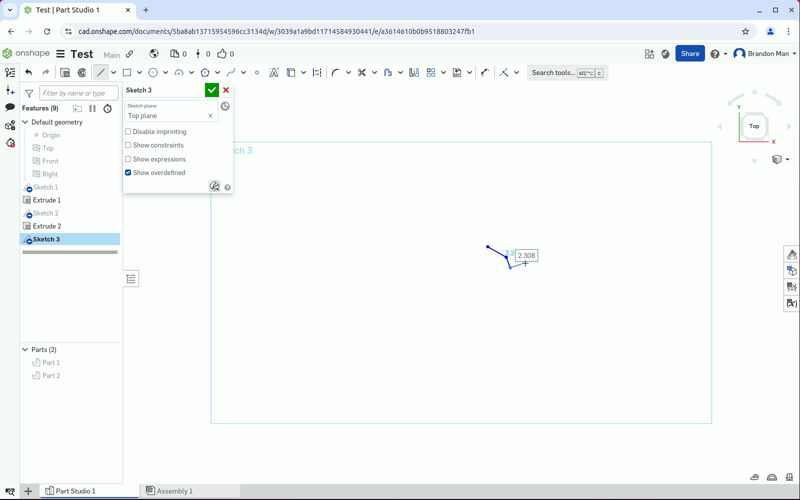
key(esc)
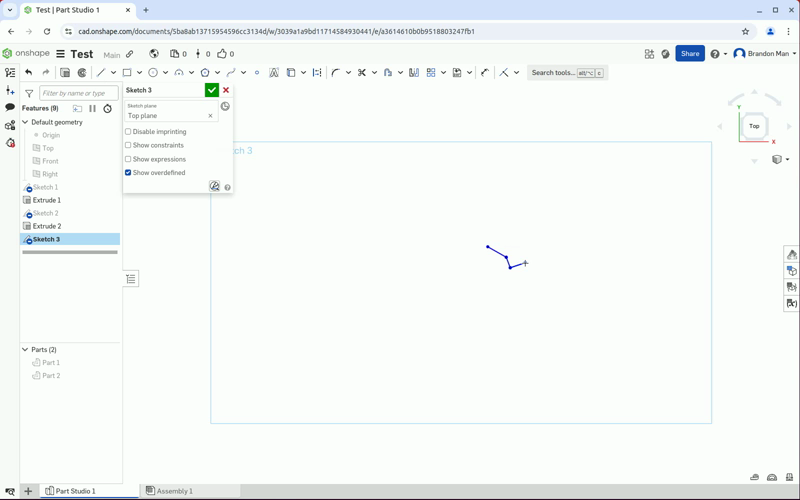
key(a)
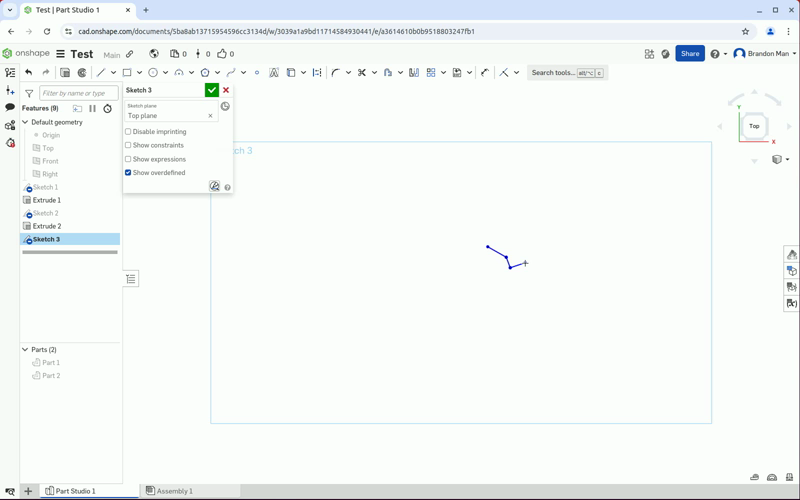
mouse_move(525, 262)
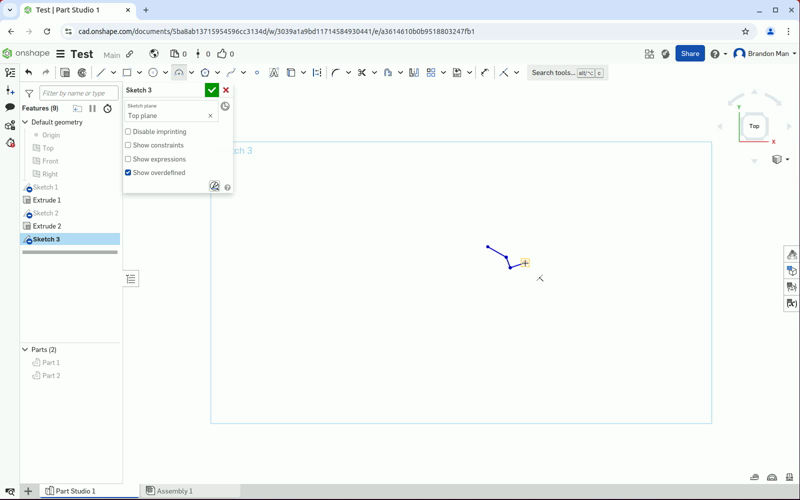
click(525, 262)
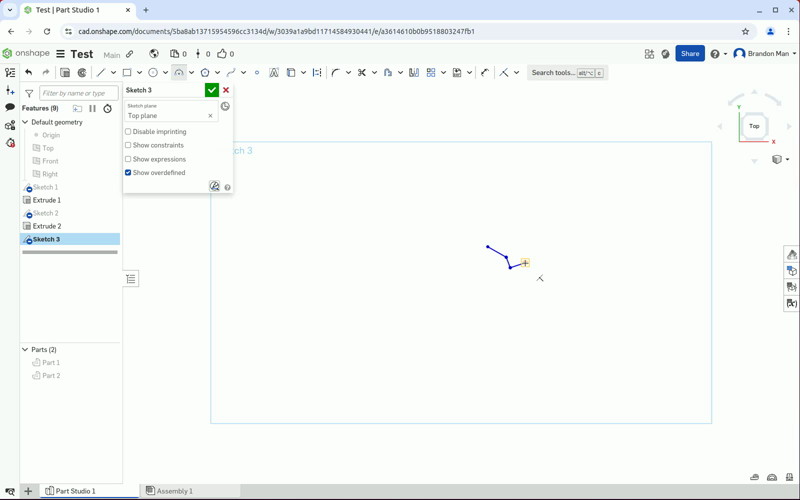
key_down(shift)
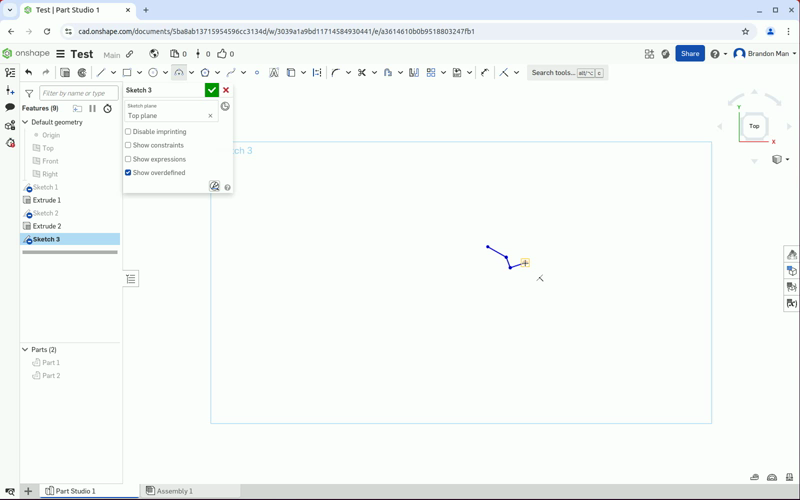
mouse_move(513, 241)
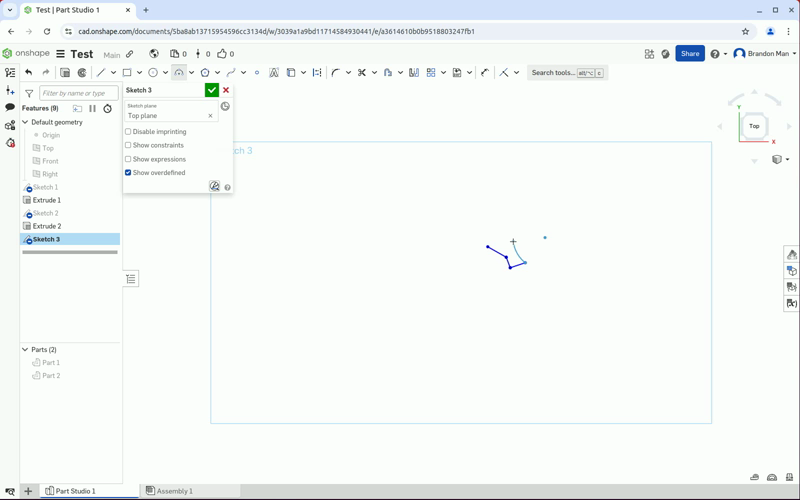
click(513, 241)
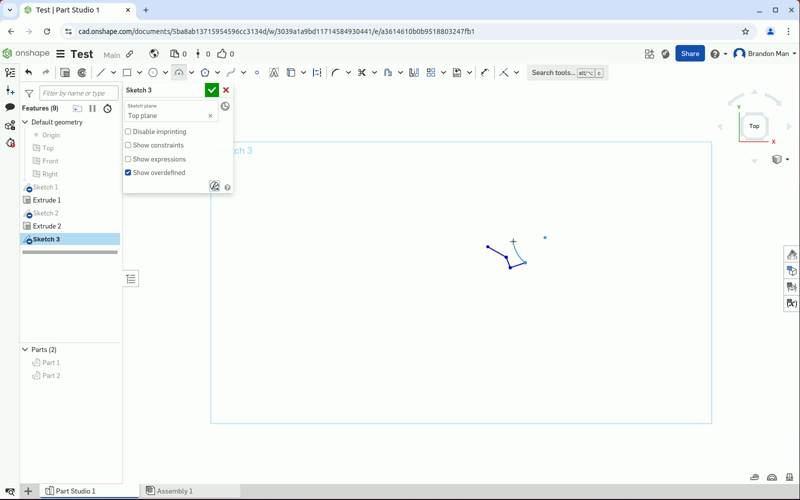
mouse_move(519, 251)
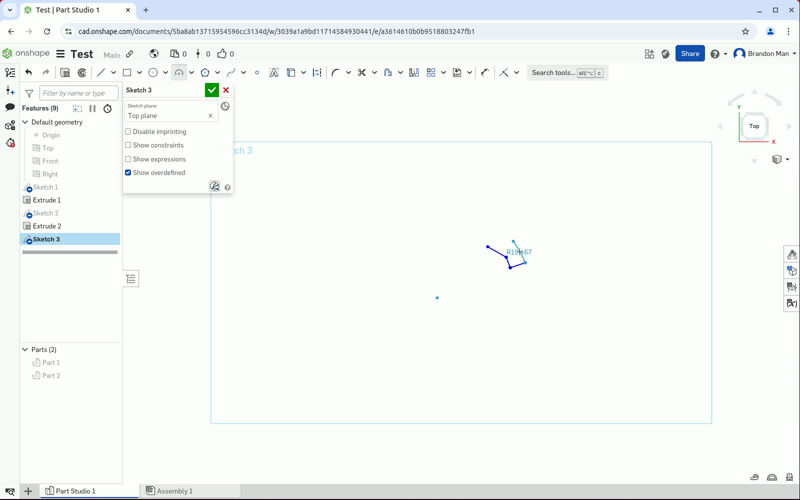
click(519, 251)
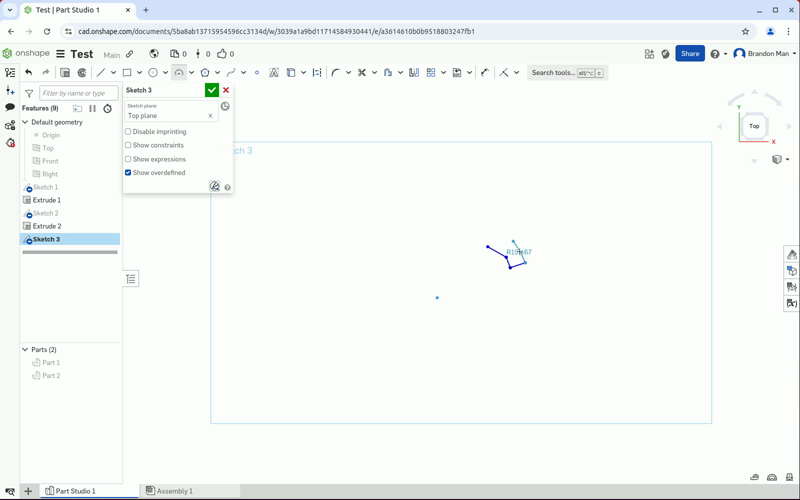
key_up(shift)
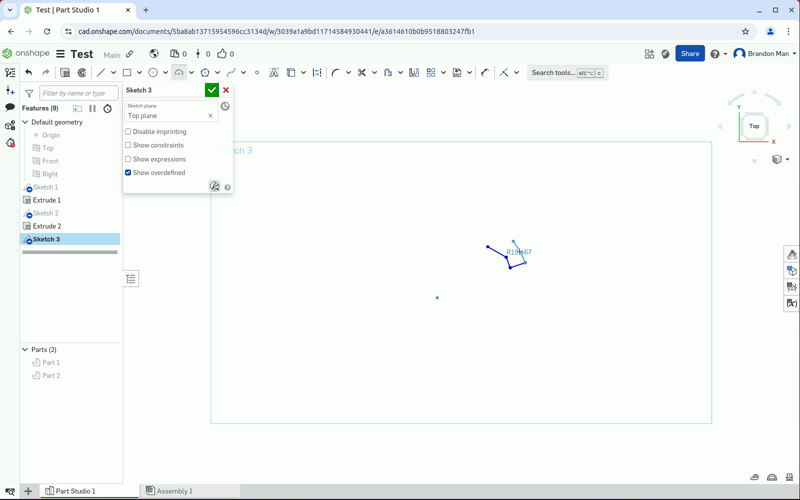
key(esc)
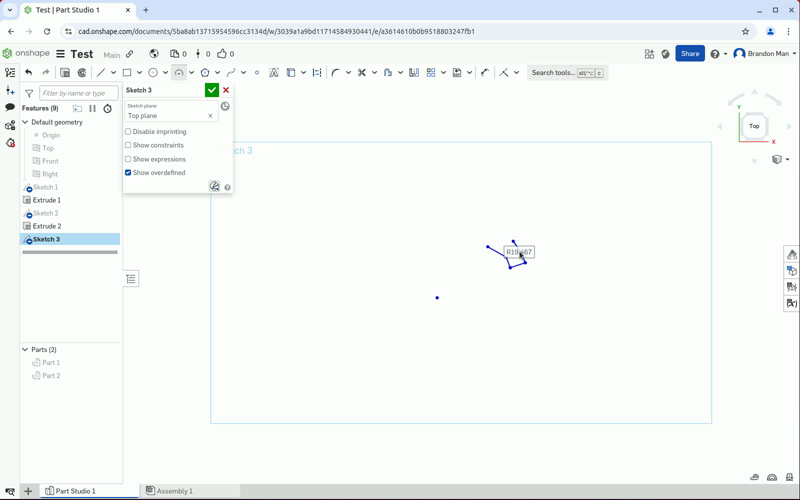
key(l)
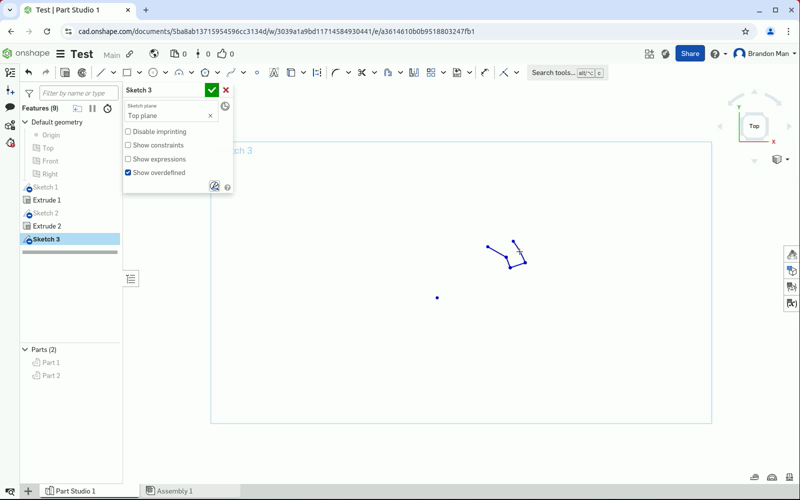
mouse_move(513, 241)
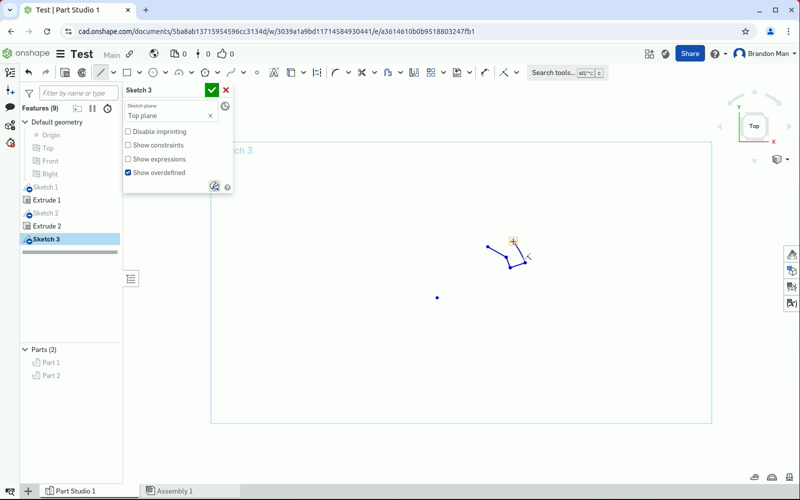
click(513, 241)
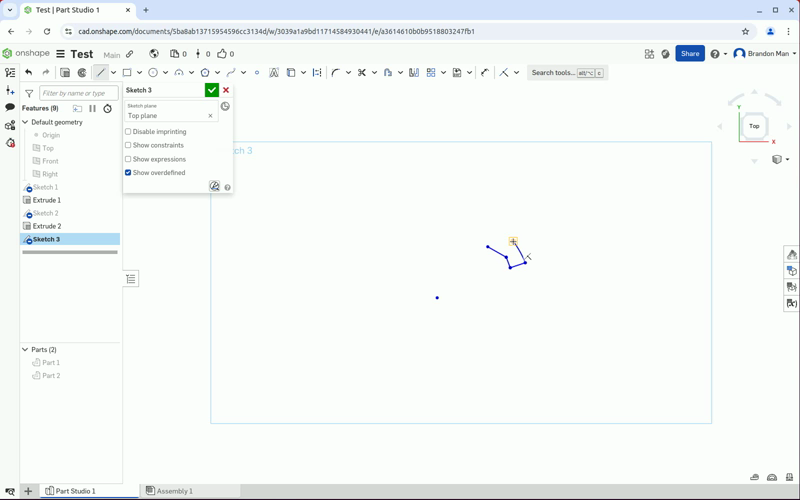
key_down(shift)
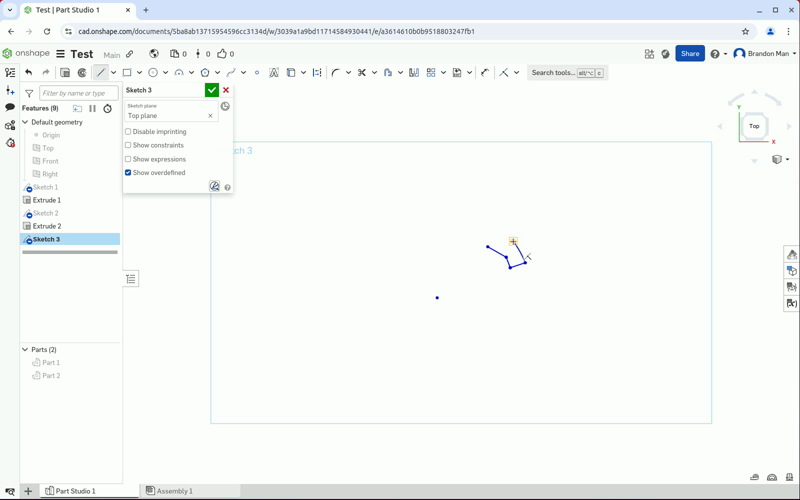
mouse_move(543, 241)
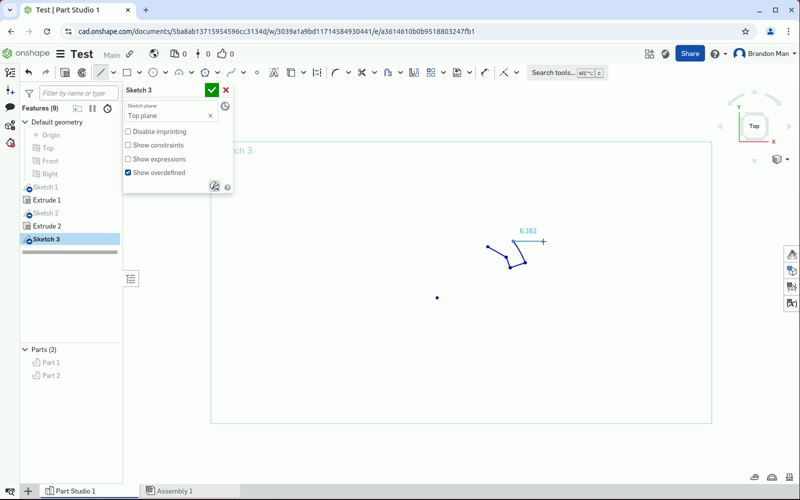
mouse_move(494, 237)
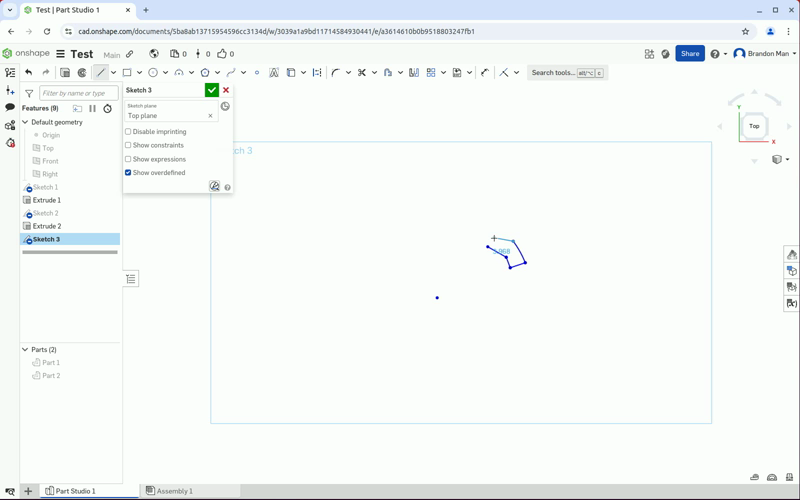
click(494, 237)
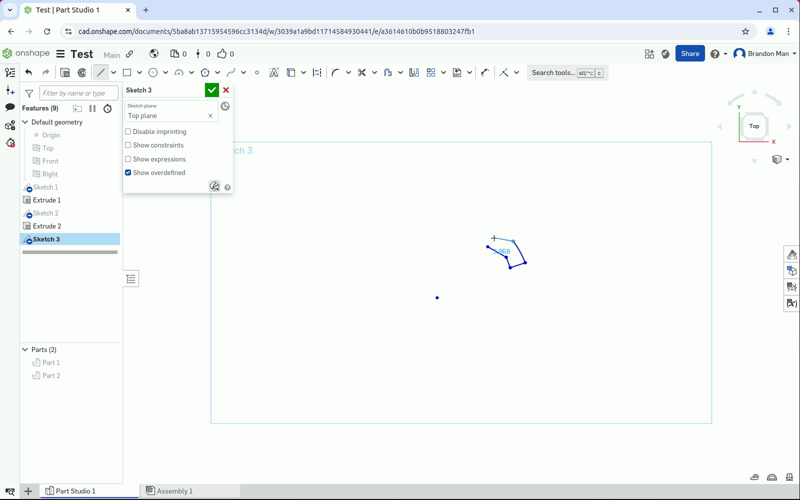
key_up(shift)
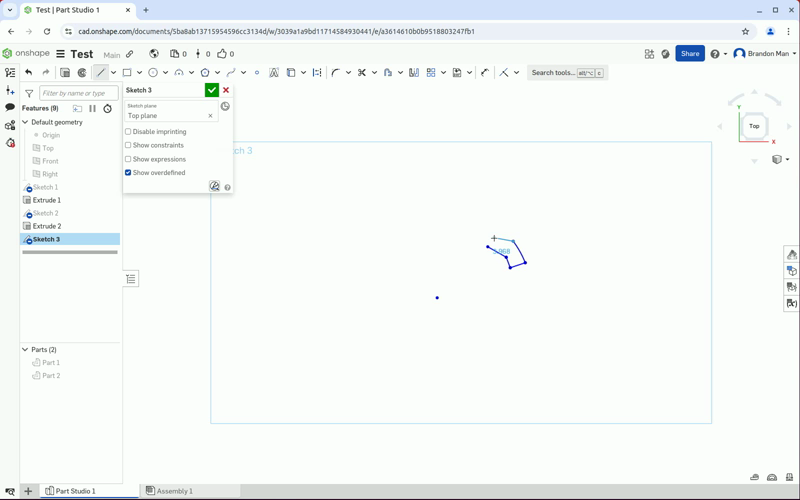
mouse_move(524, 237)
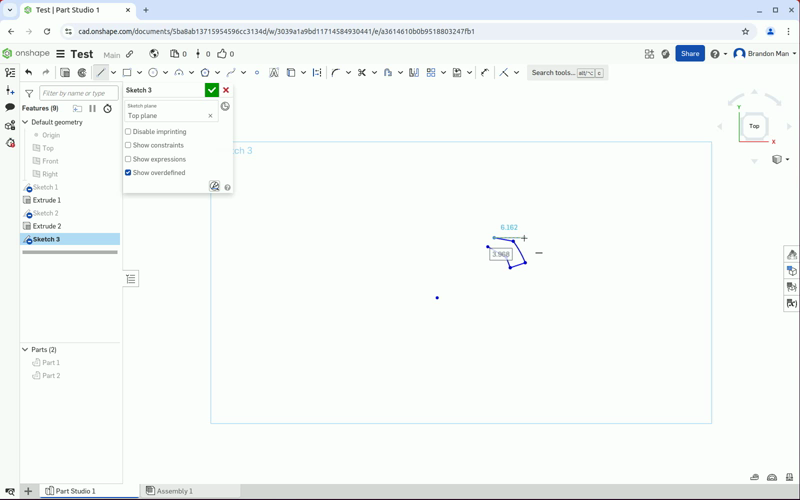
key_down(shift)
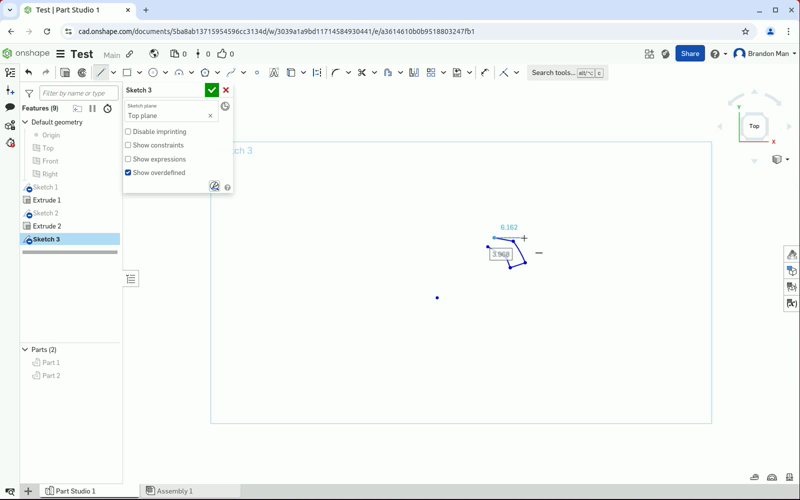
mouse_move(487, 246)
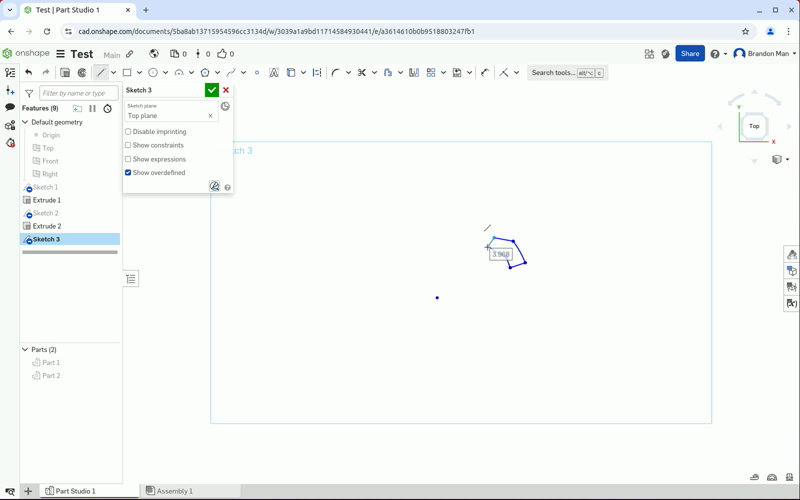
key_up(shift)
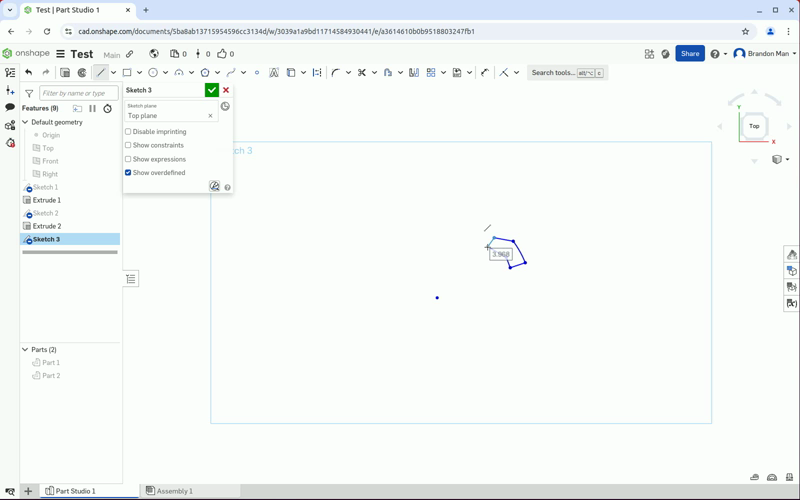
click(487, 246)
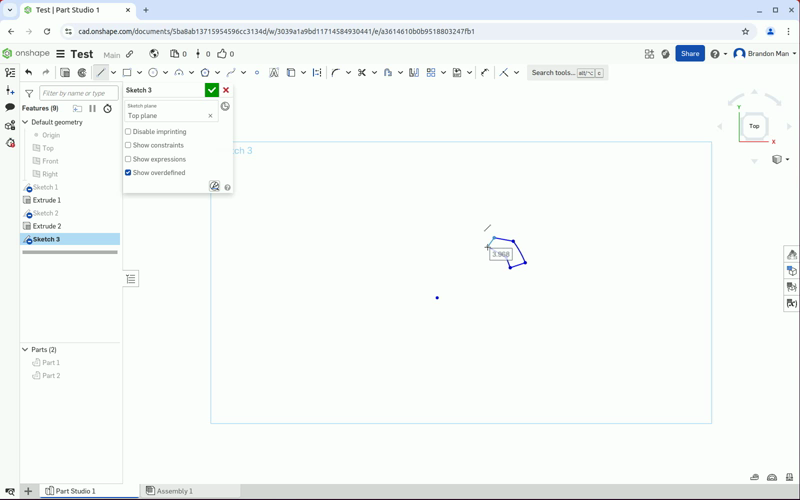
key(esc)
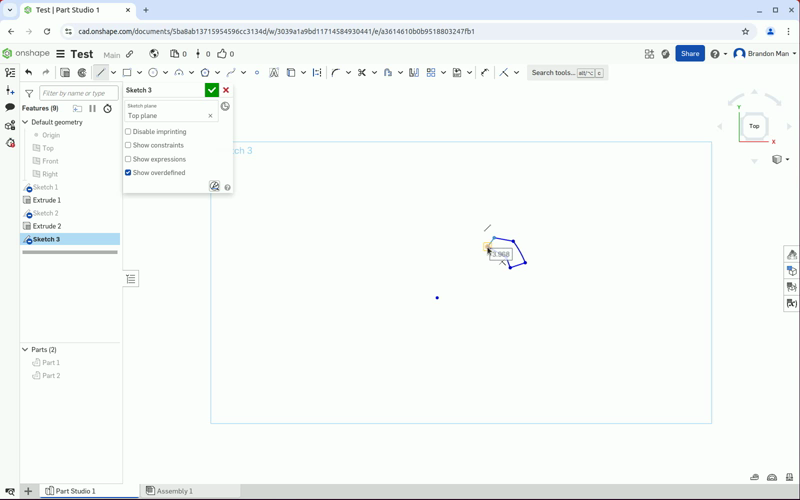
mouse_move(498, 243)
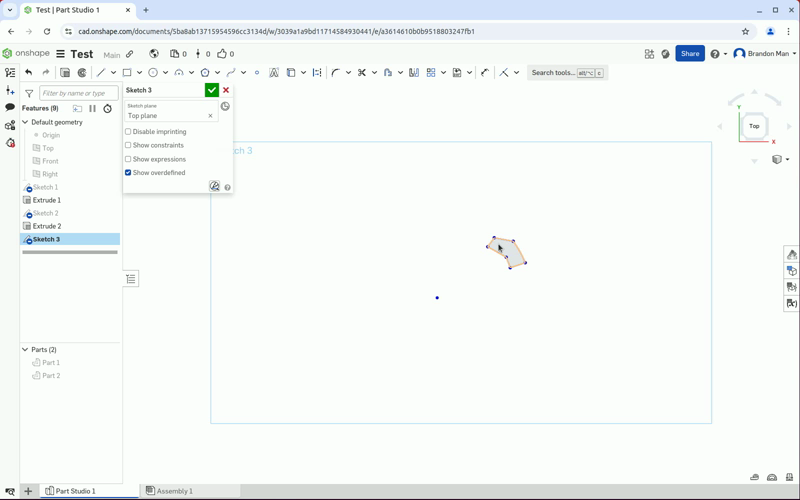
scroll(6)
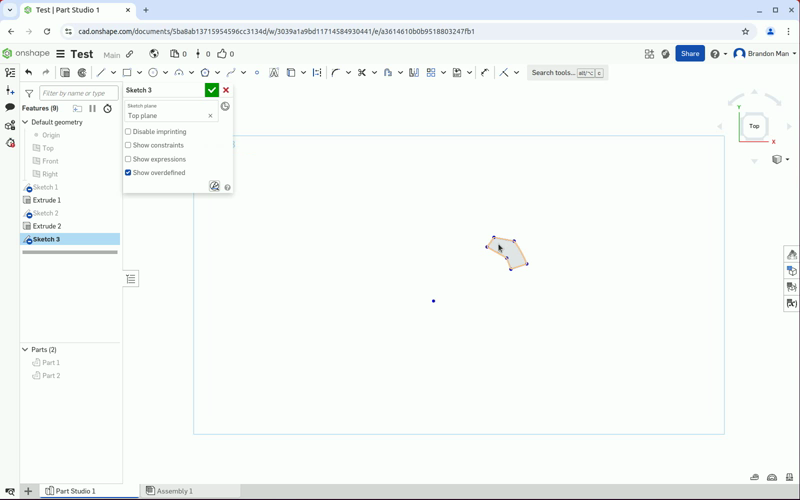
scroll(6)
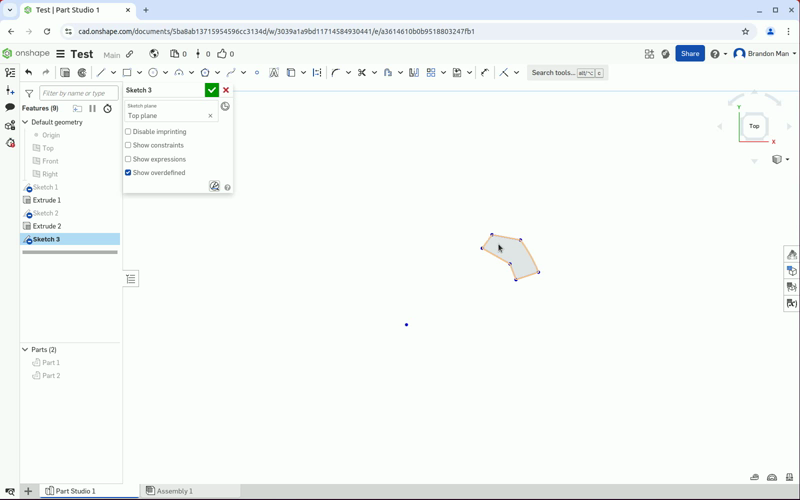
scroll(6)
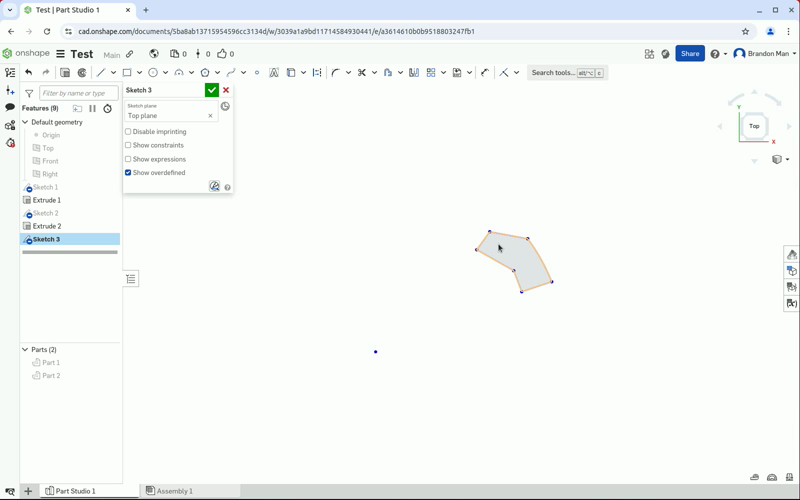
scroll(6)
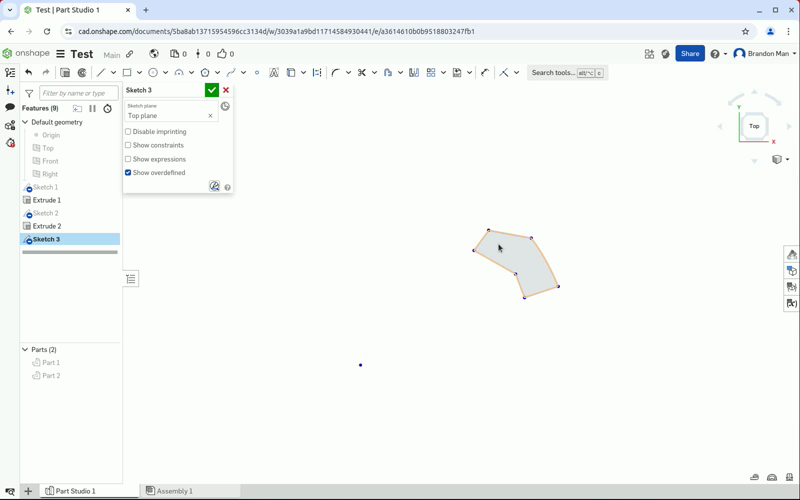
scroll(6)
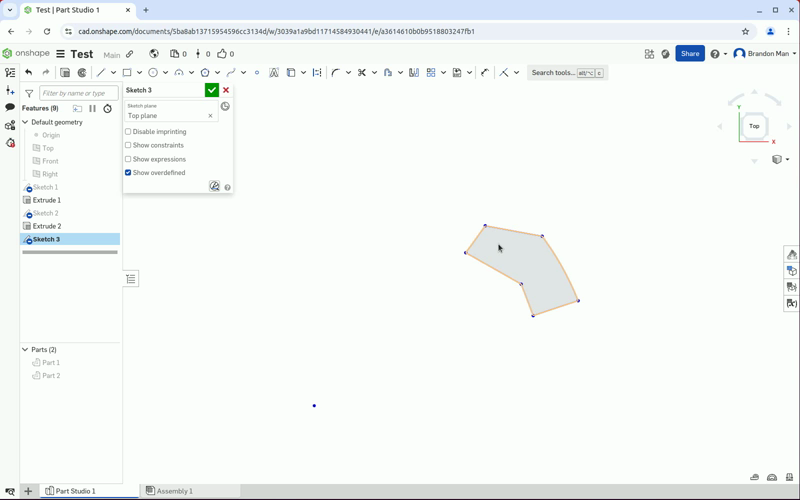
scroll(6)
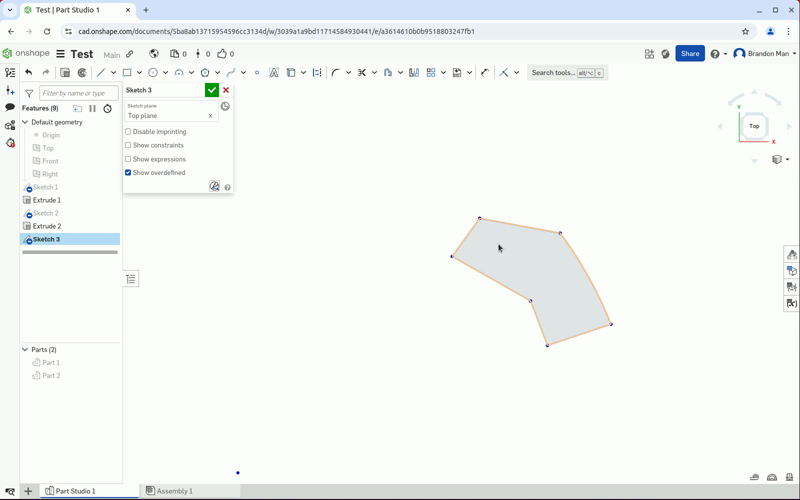
scroll(6)
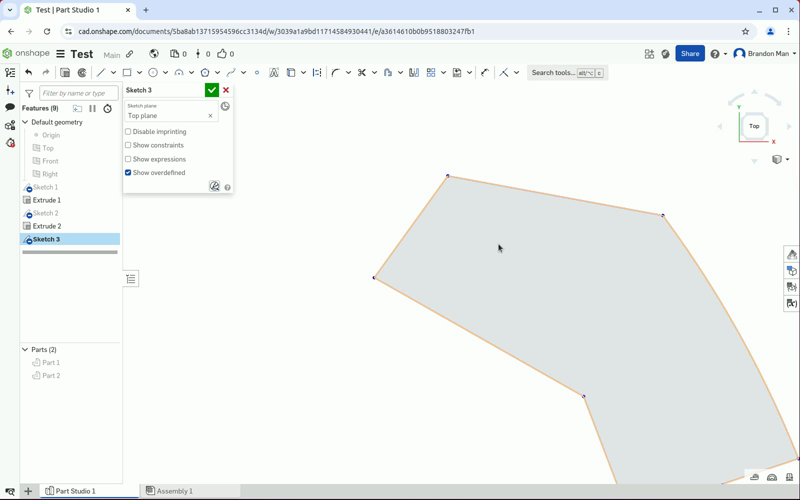
click(498, 243)
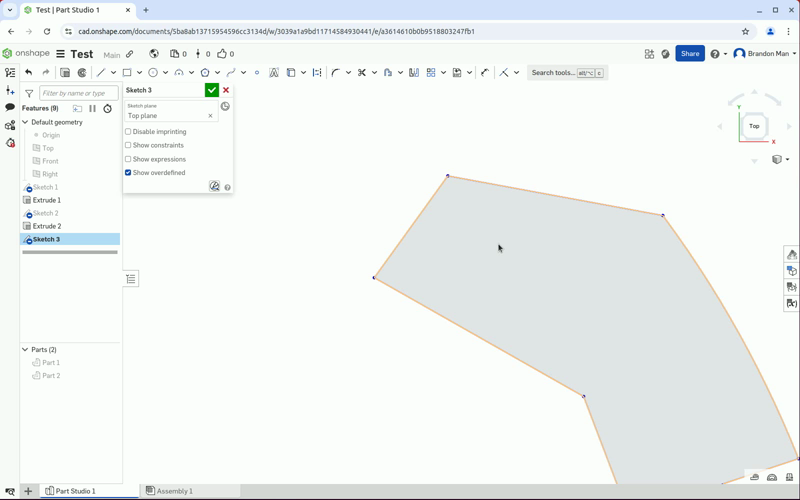
scroll(-6)
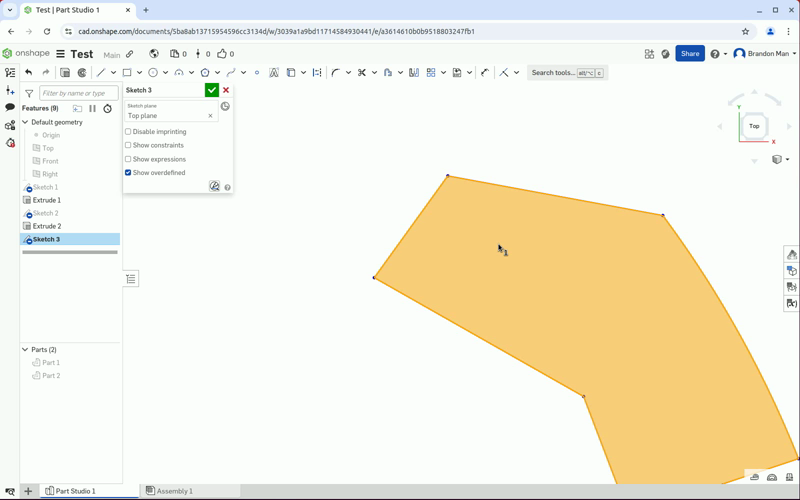
scroll(-6)
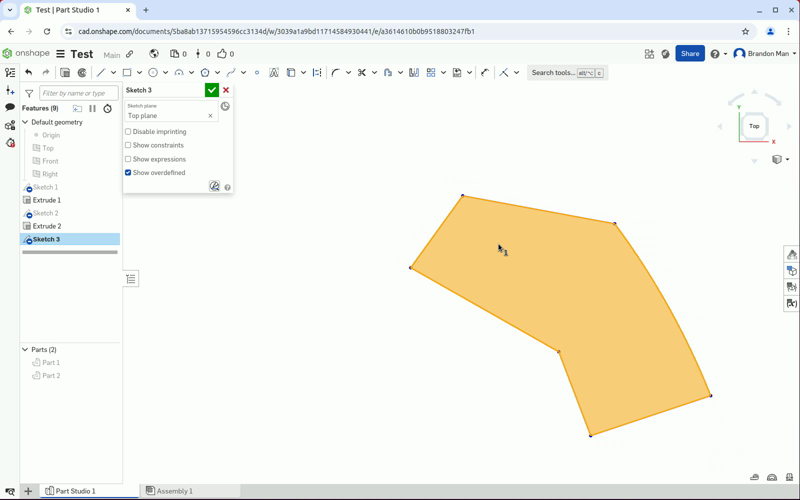
scroll(-6)
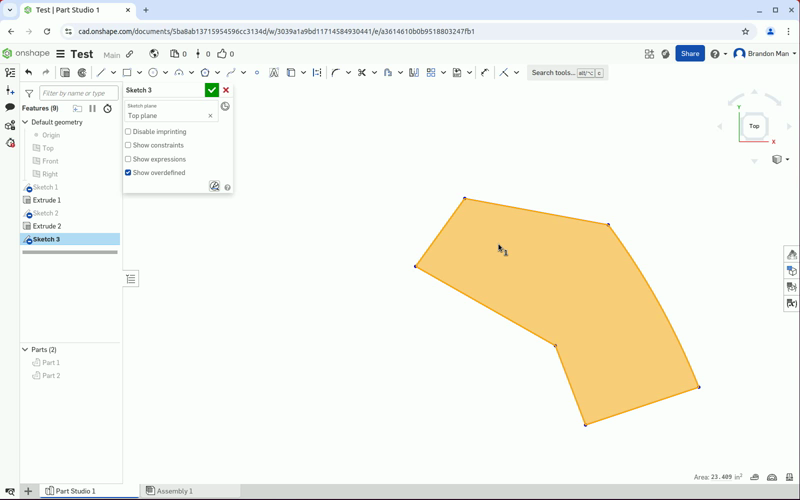
scroll(-6)
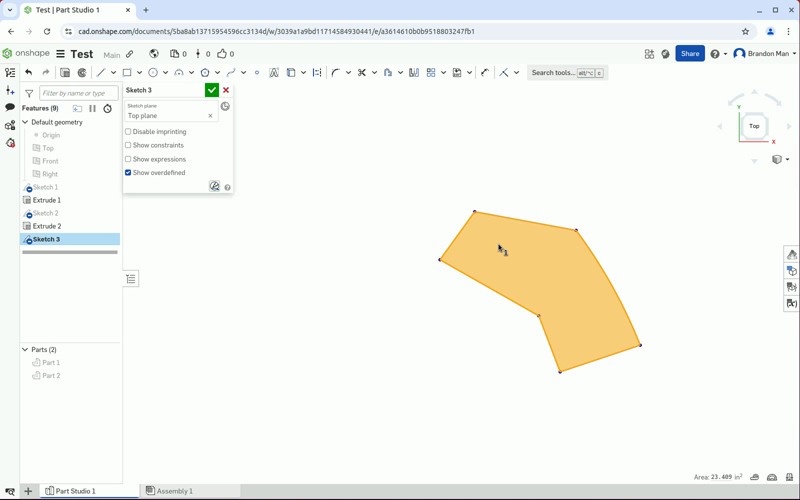
scroll(-6)
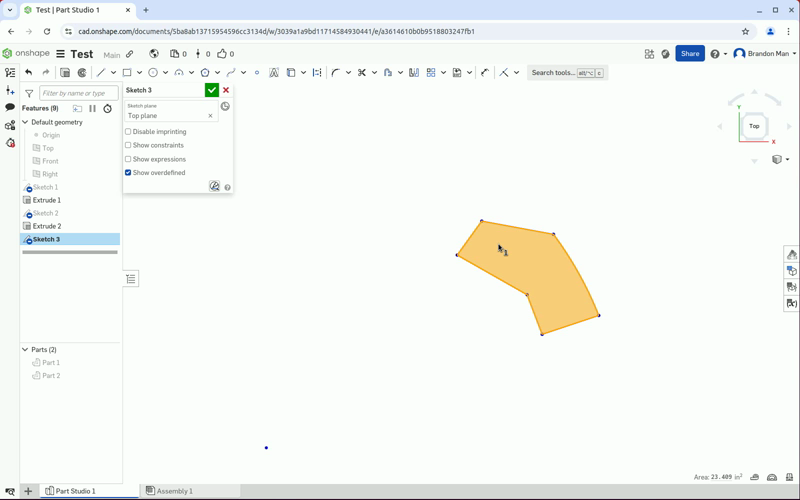
scroll(-6)
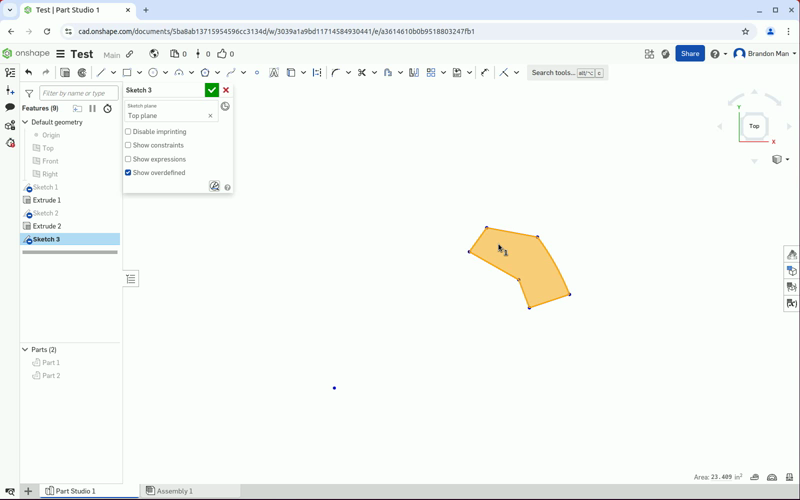
scroll(-6)
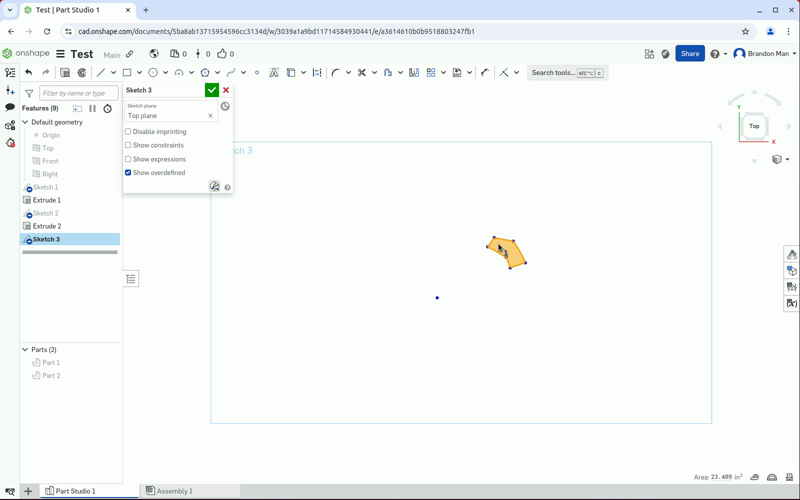
mouse_move(73, 352)
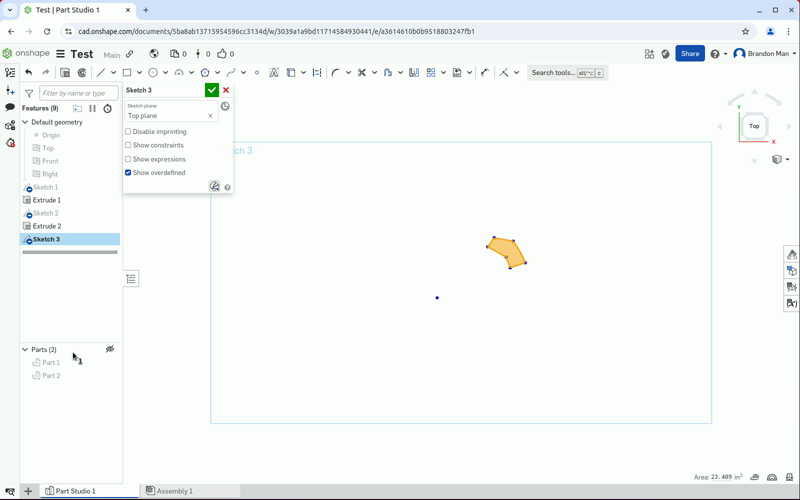
key(shift+y)
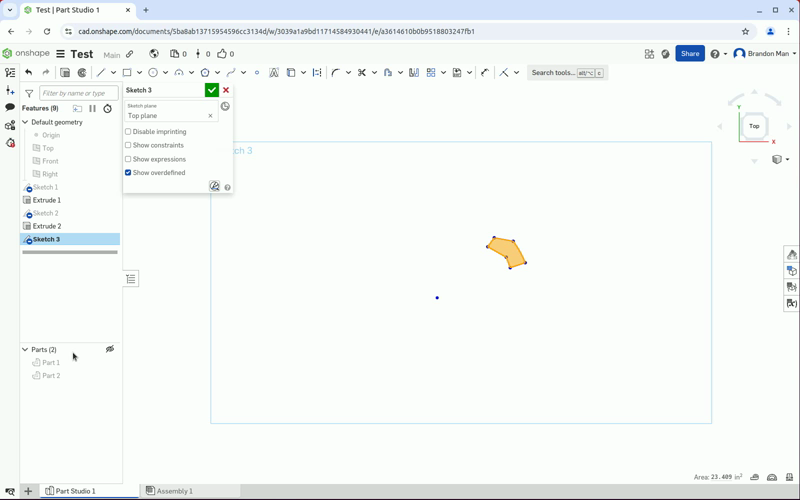
key(shift+e)
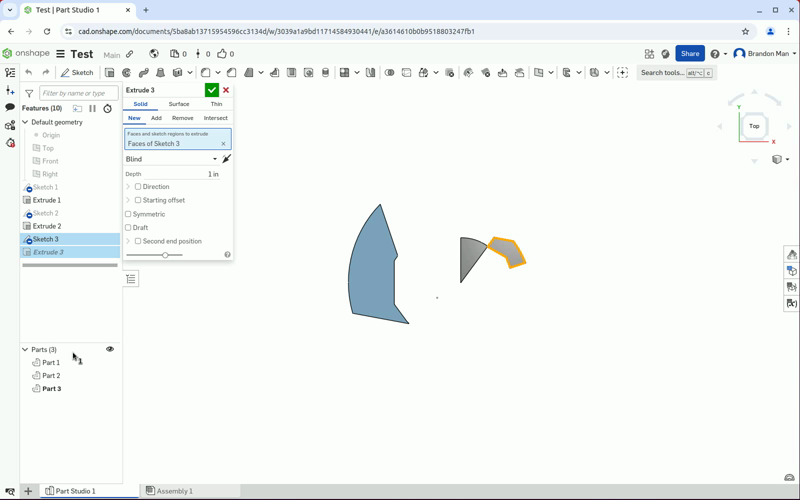
mouse_move(143, 106)
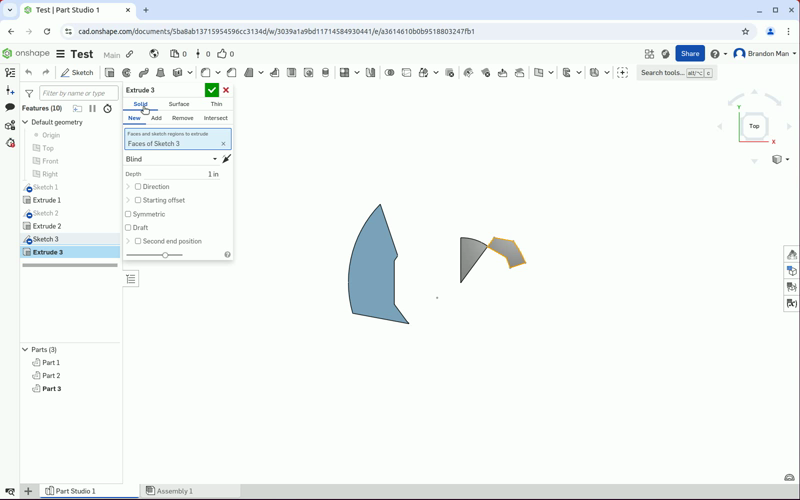
click(143, 106)
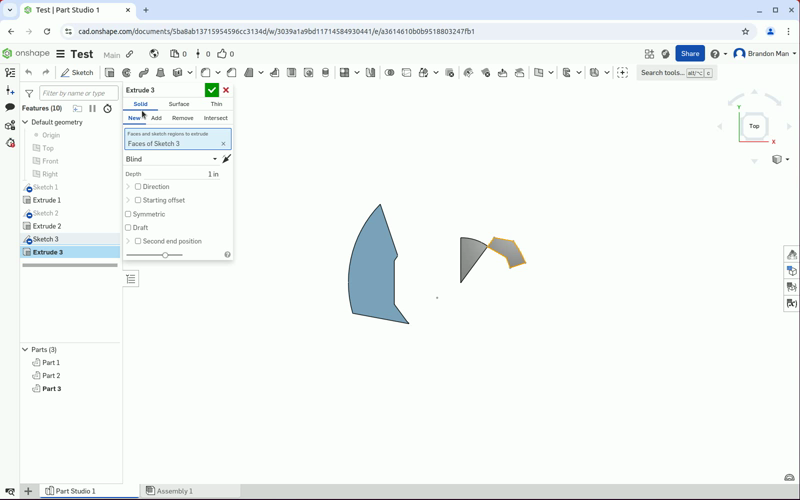
mouse_move(137, 120)
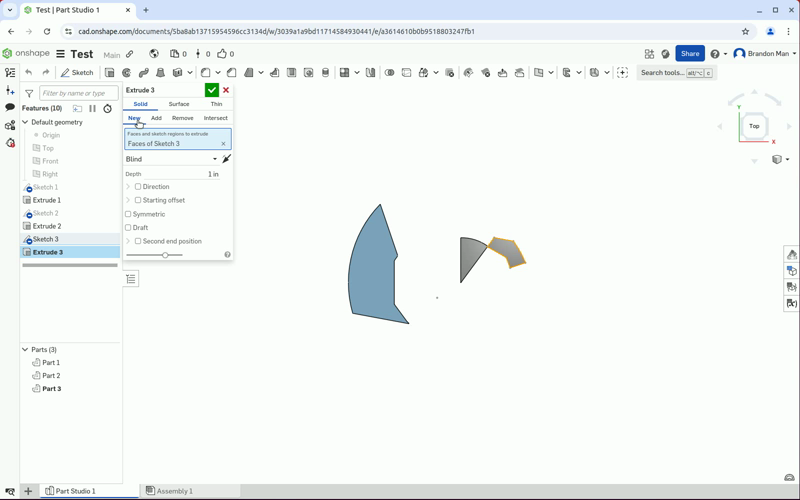
click(137, 120)
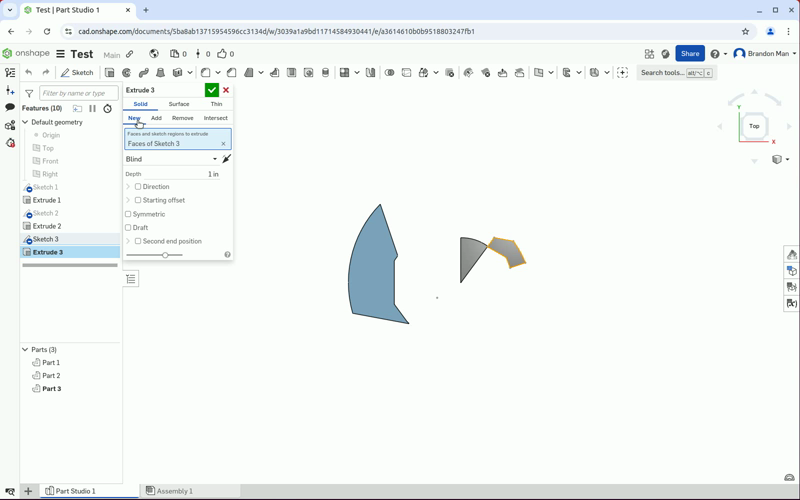
key(tab, 4)
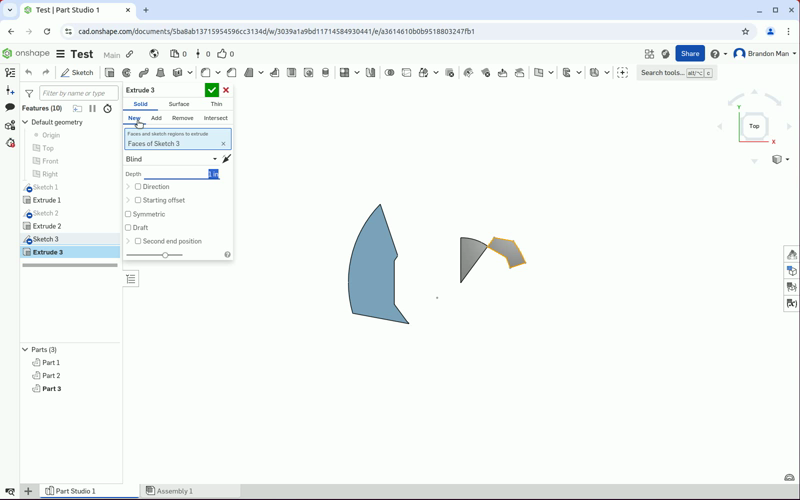
text(-11.795)
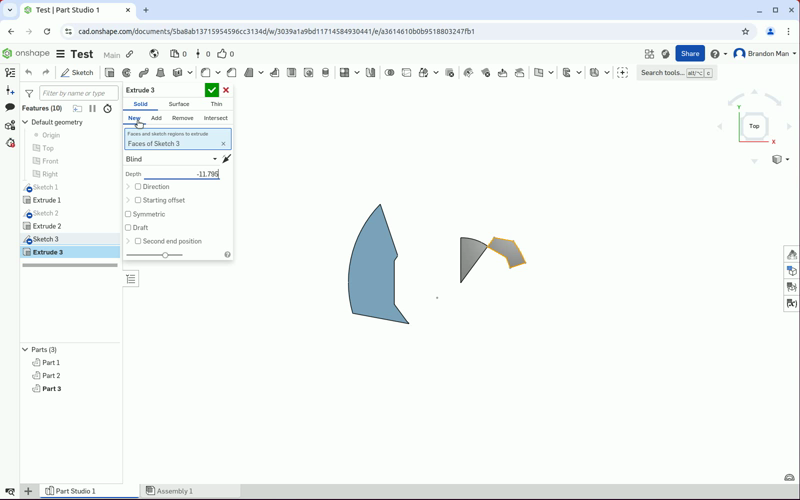
key(enter)
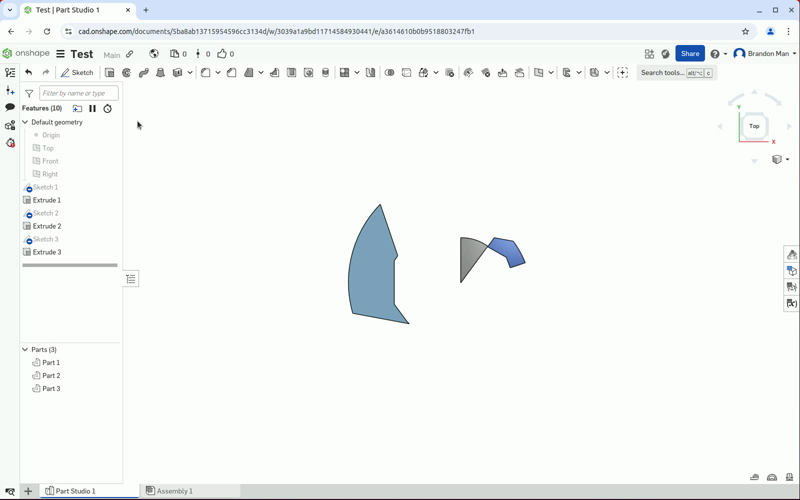
key(shift+h)
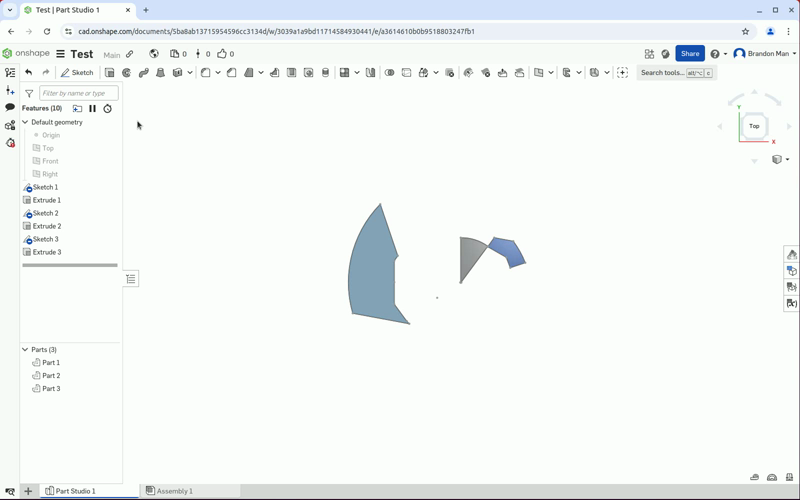
key(shift+h)
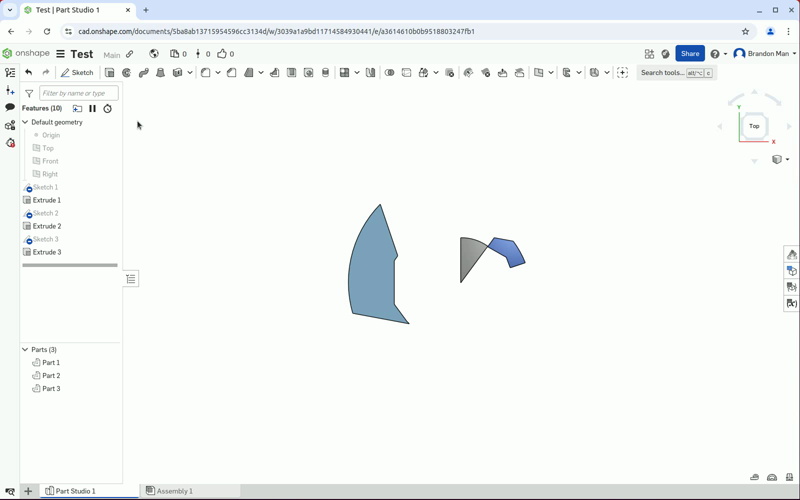
mouse_move(73, 189)
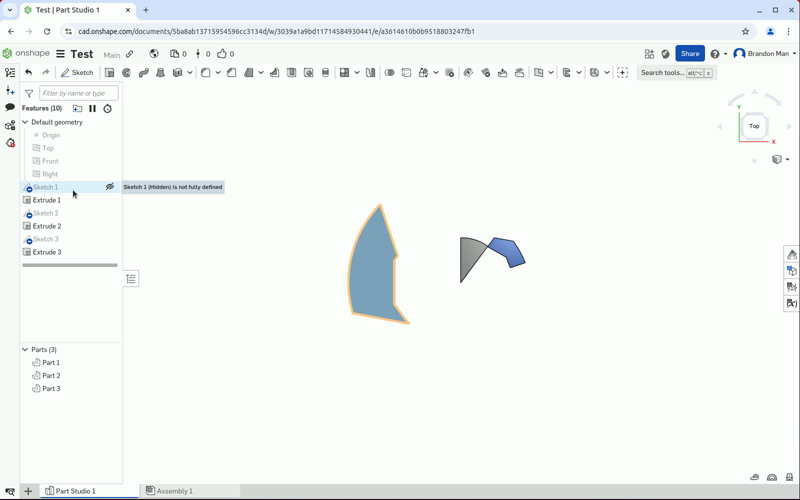
click(73, 189)
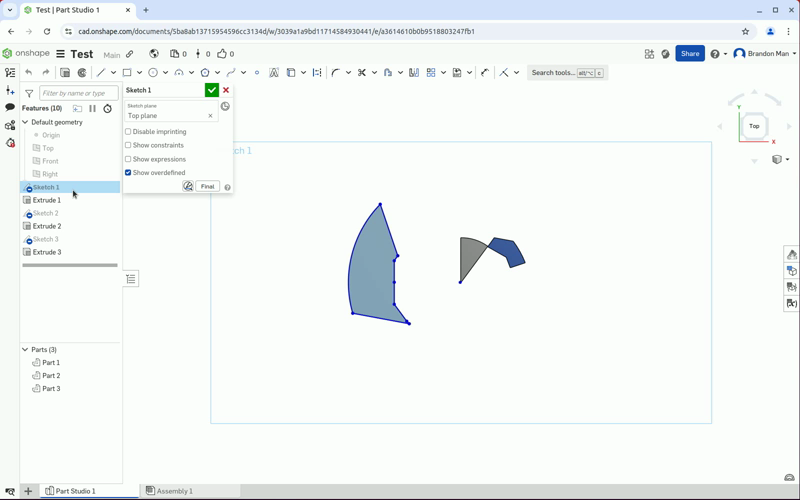
mouse_move(229, 92)
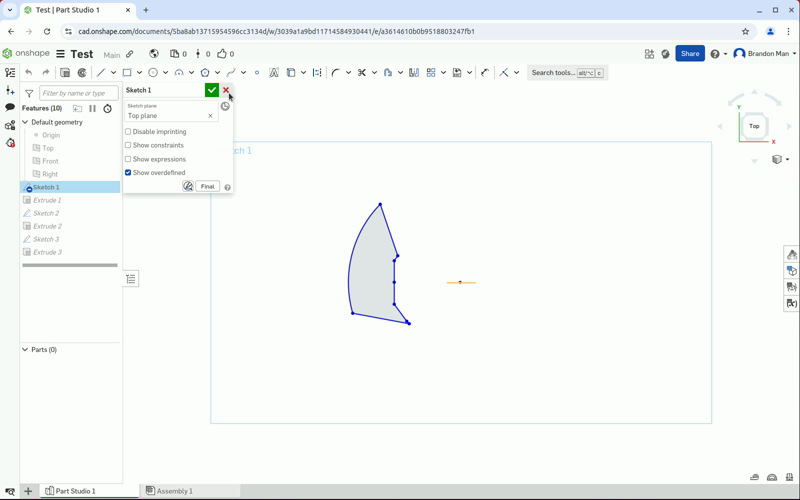
click(229, 92)
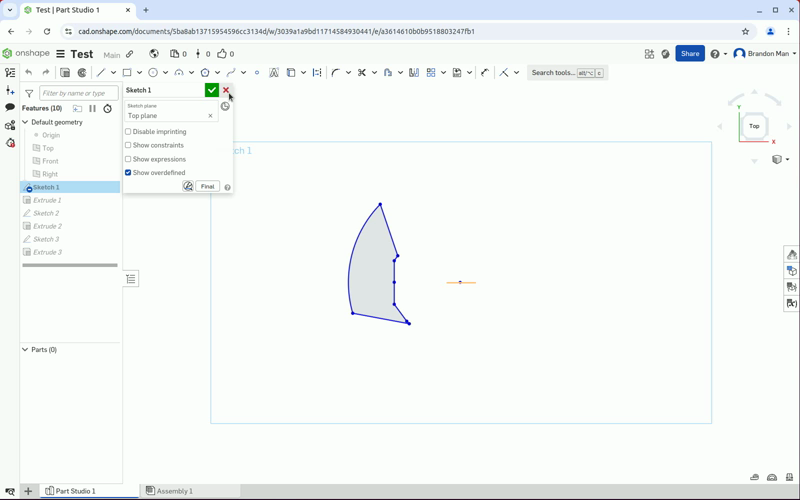
key(shift+s)
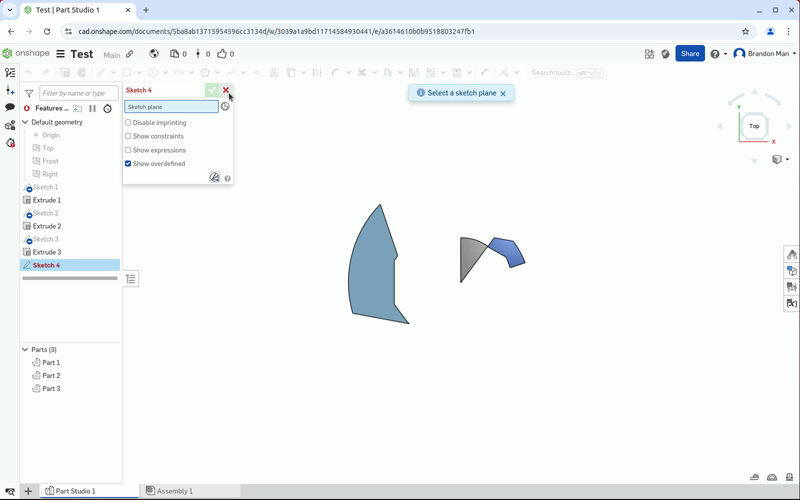
mouse_move(73, 150)
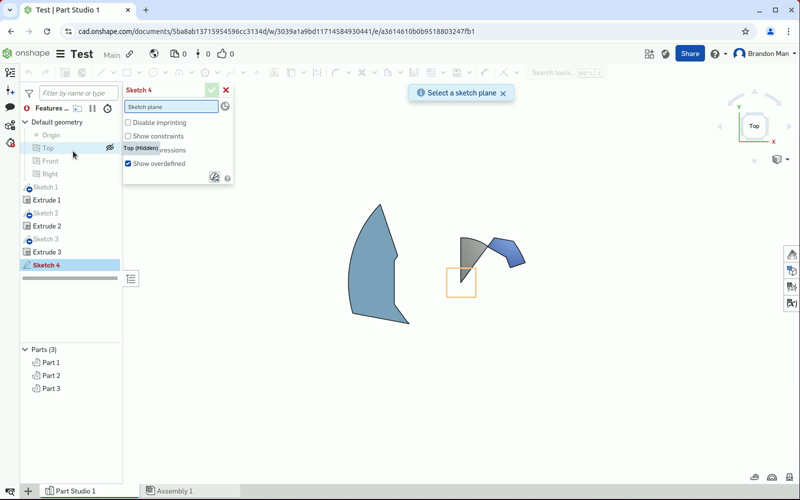
click(73, 150)
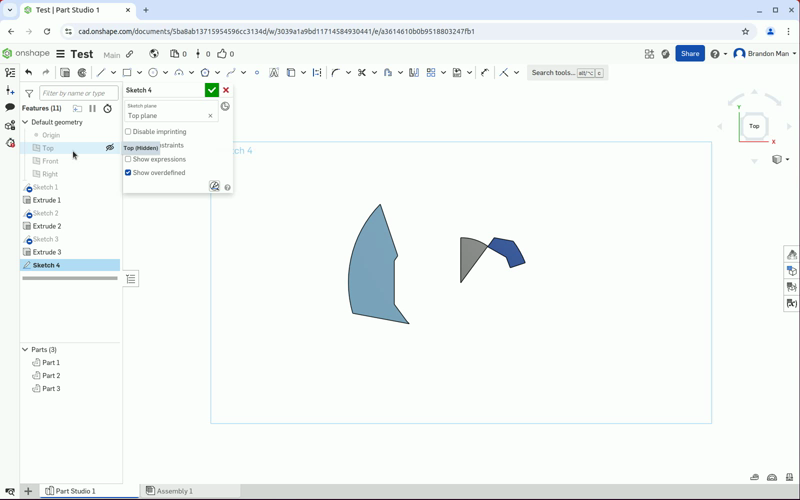
mouse_move(73, 352)
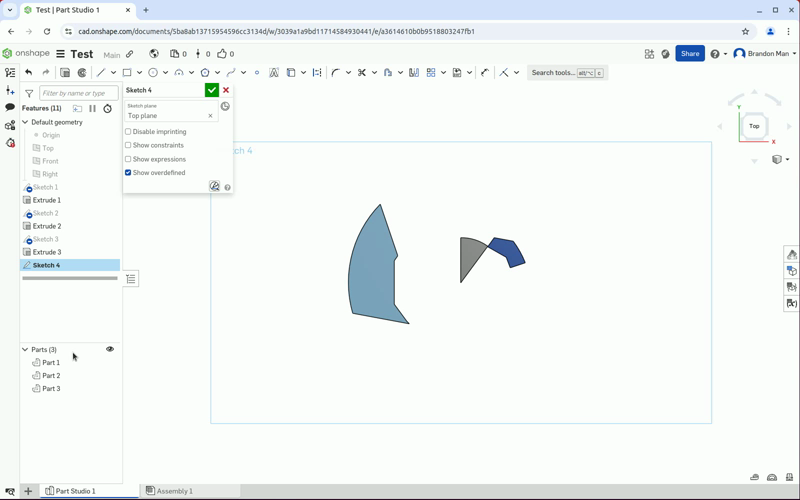
key(y)
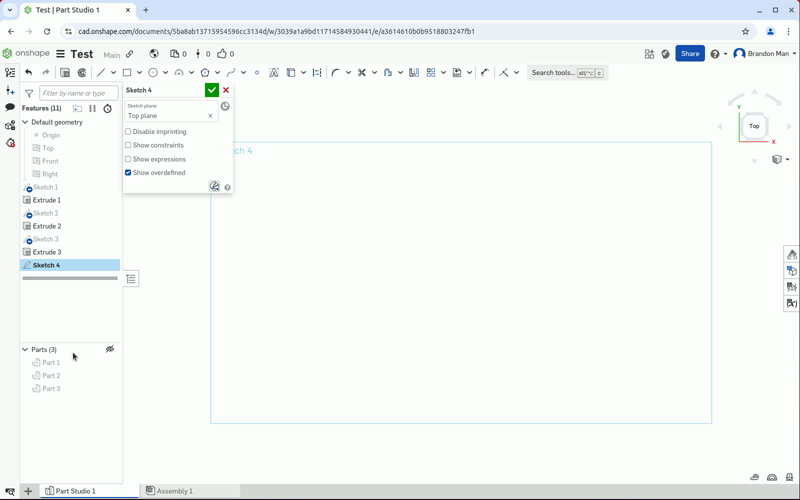
key(a)
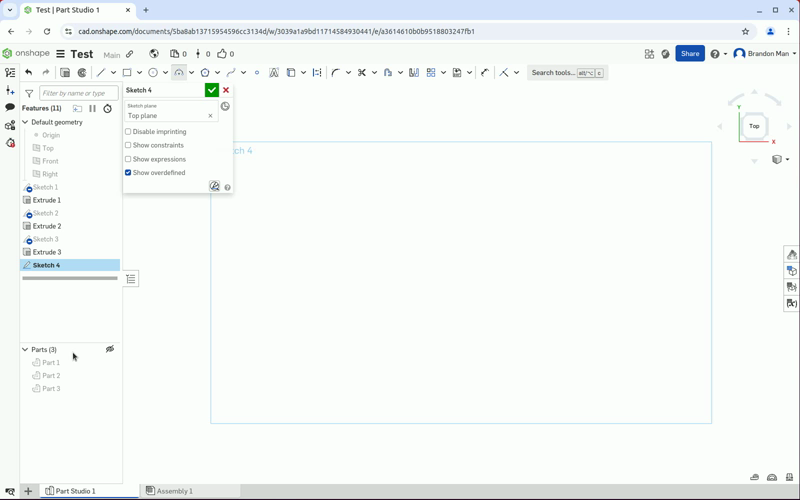
key_down(shift)
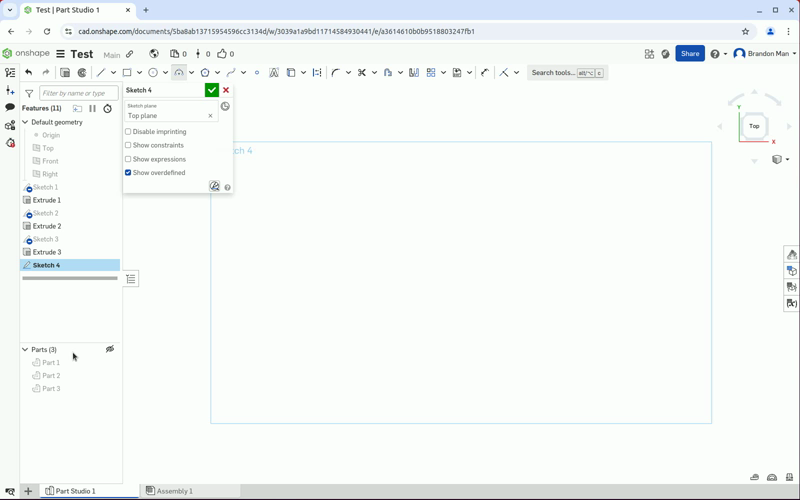
mouse_move(481, 219)
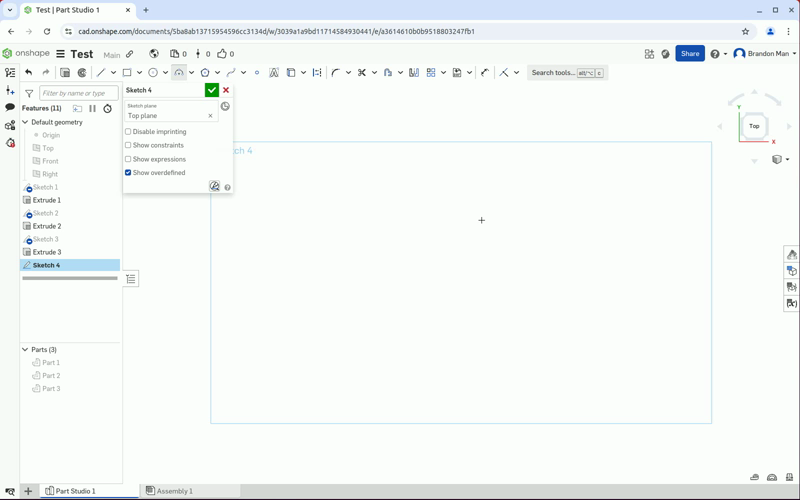
click(481, 219)
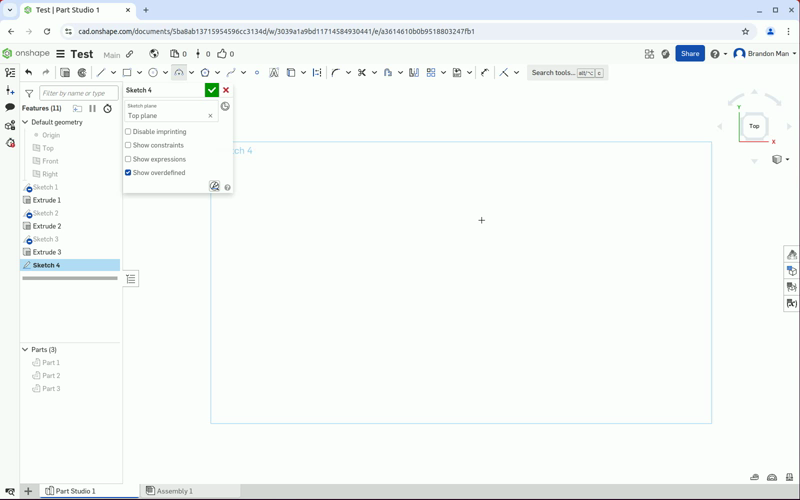
key_up(shift)
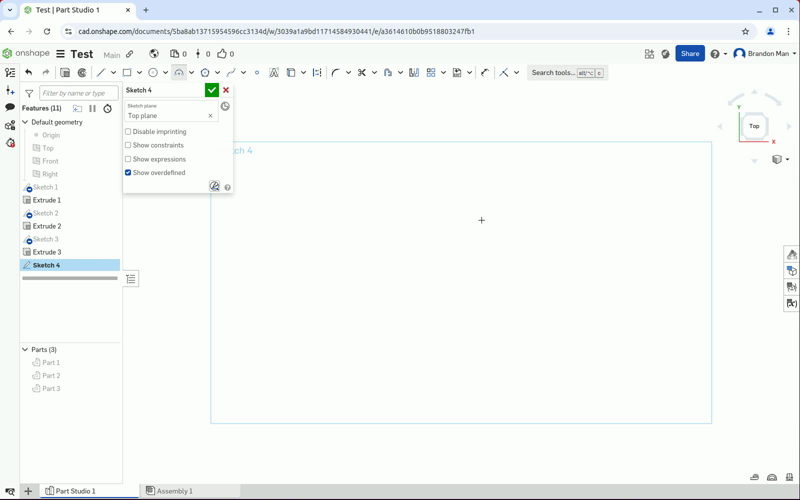
key_down(shift)
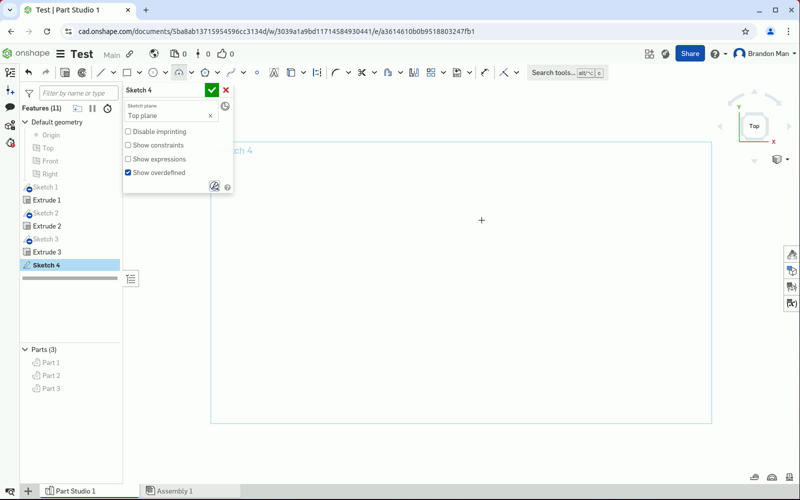
mouse_move(501, 229)
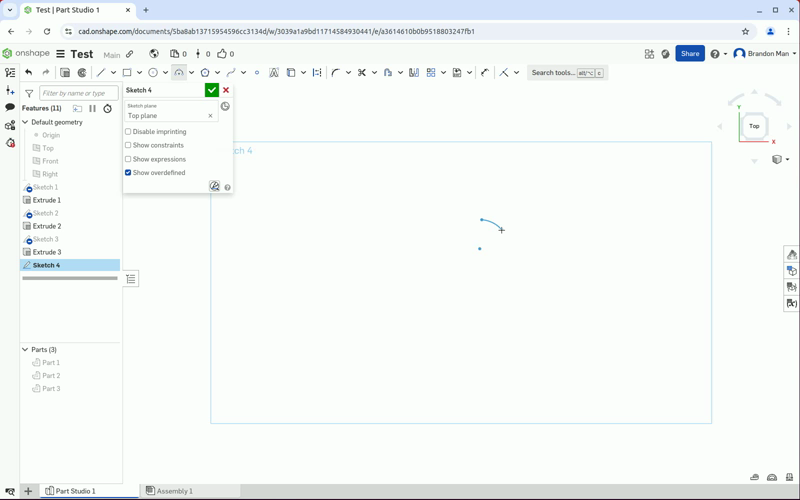
click(501, 229)
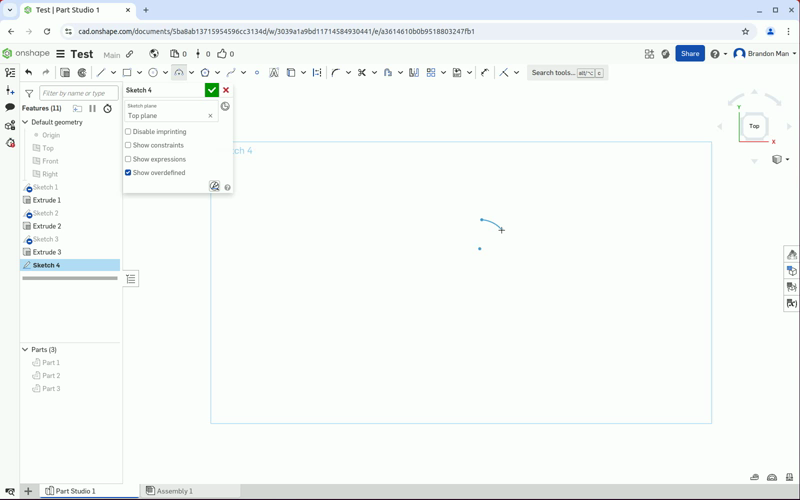
mouse_move(492, 223)
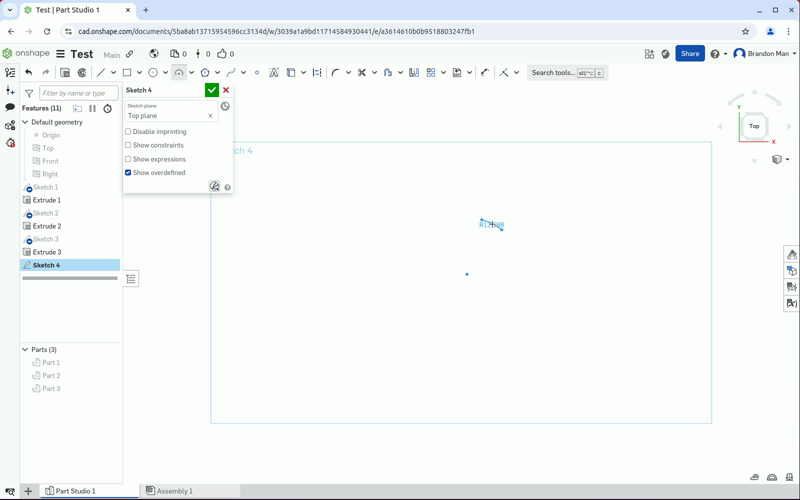
click(492, 223)
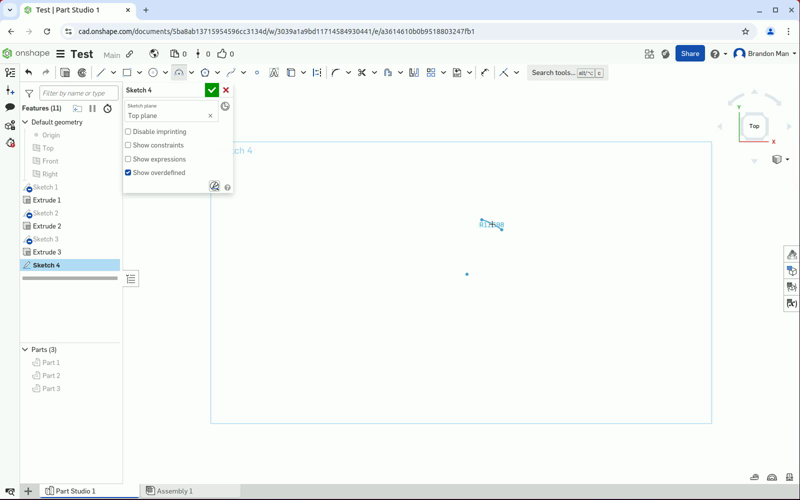
key_up(shift)
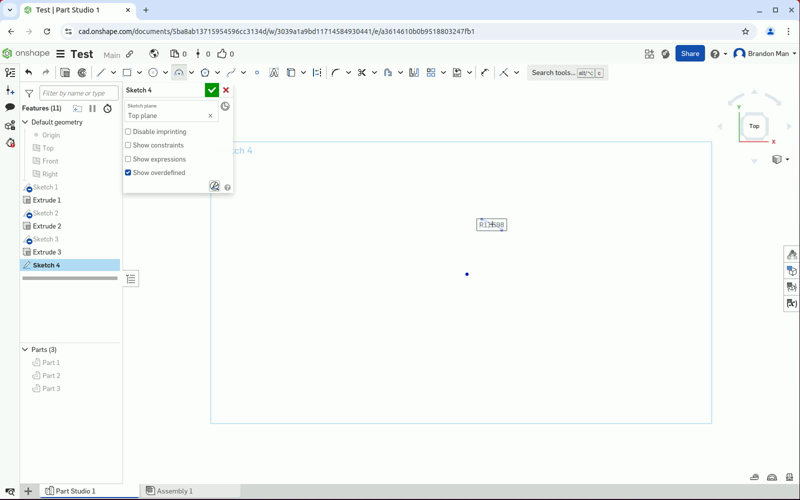
key(esc)
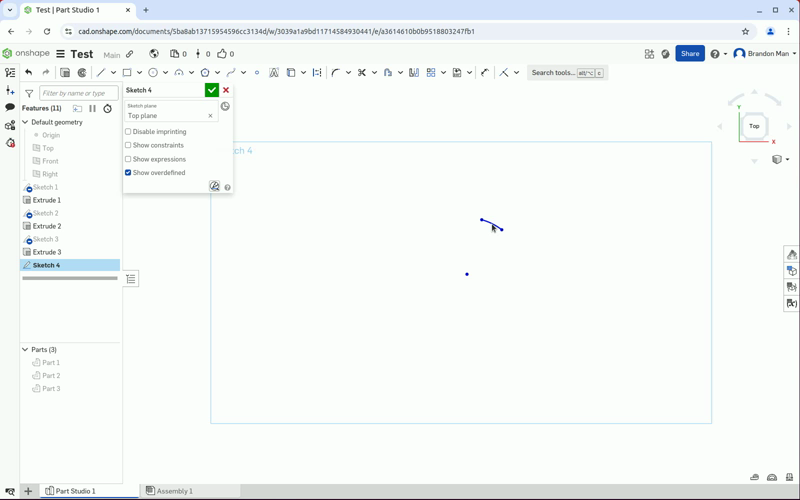
key(l)
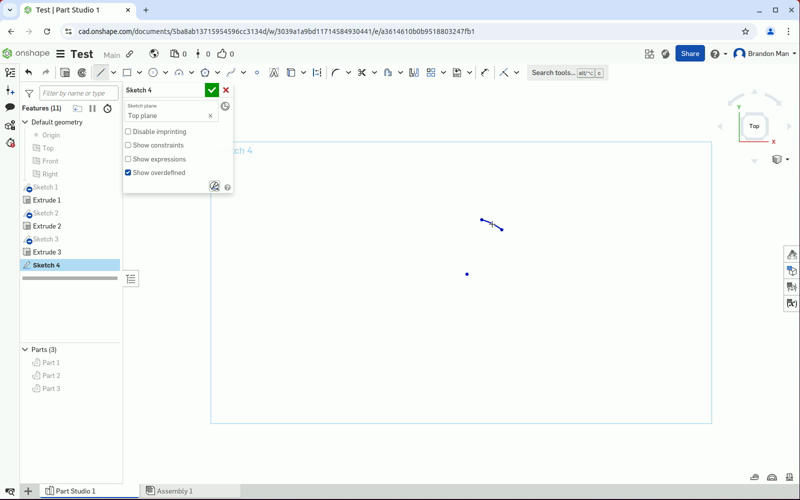
mouse_move(501, 229)
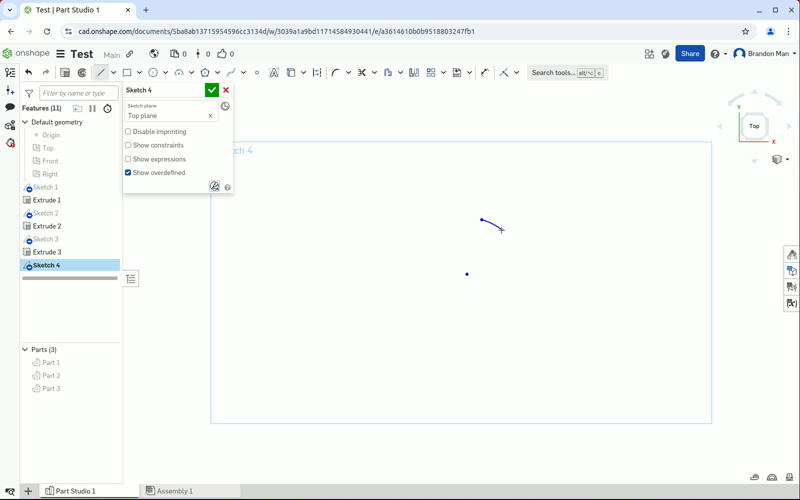
click(501, 229)
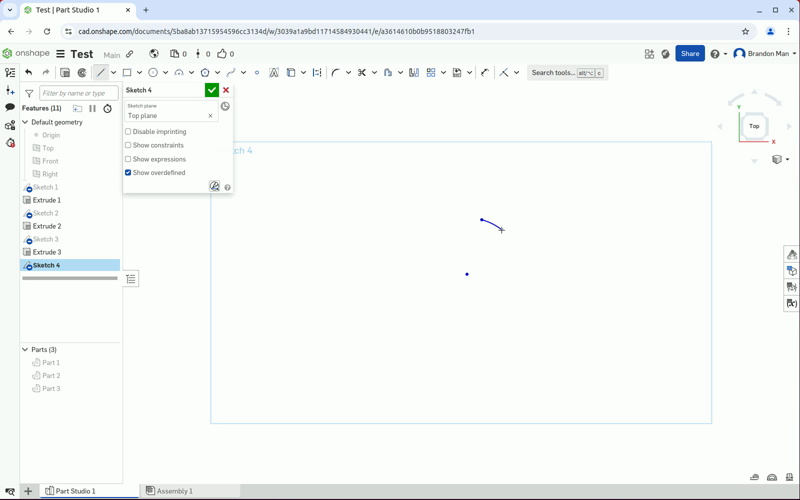
key_down(shift)
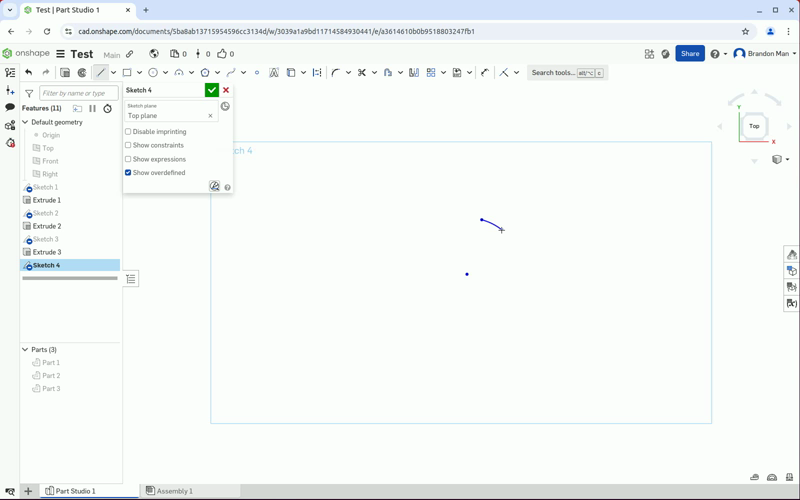
mouse_move(531, 229)
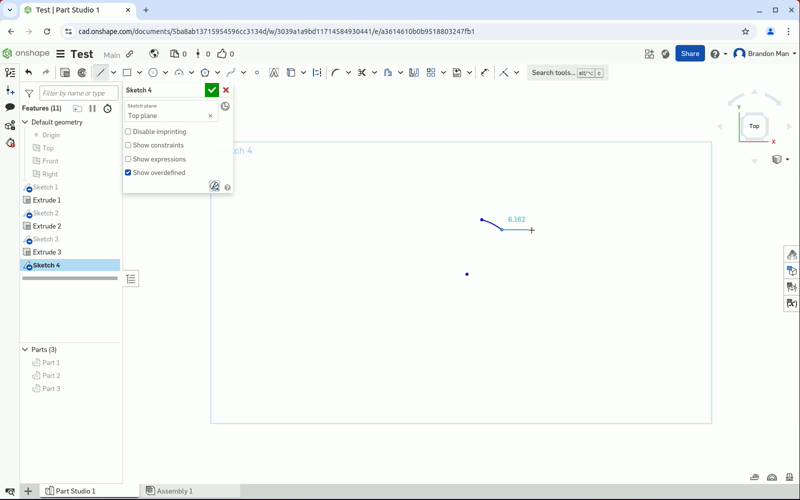
mouse_move(504, 226)
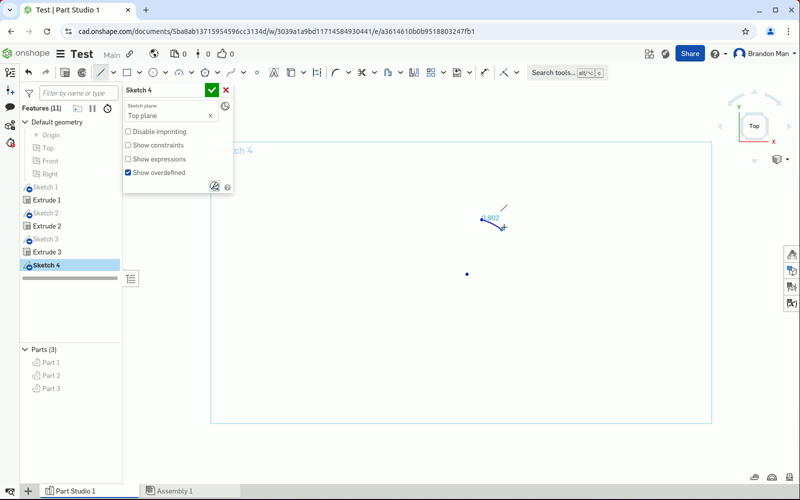
scroll(6)
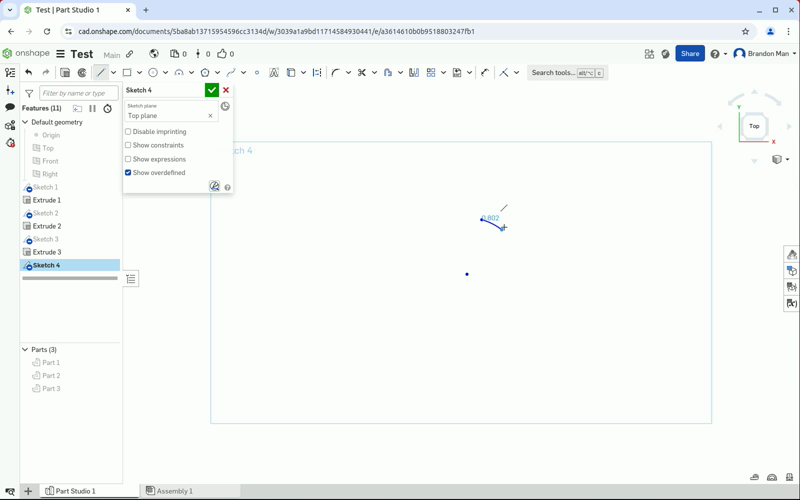
scroll(6)
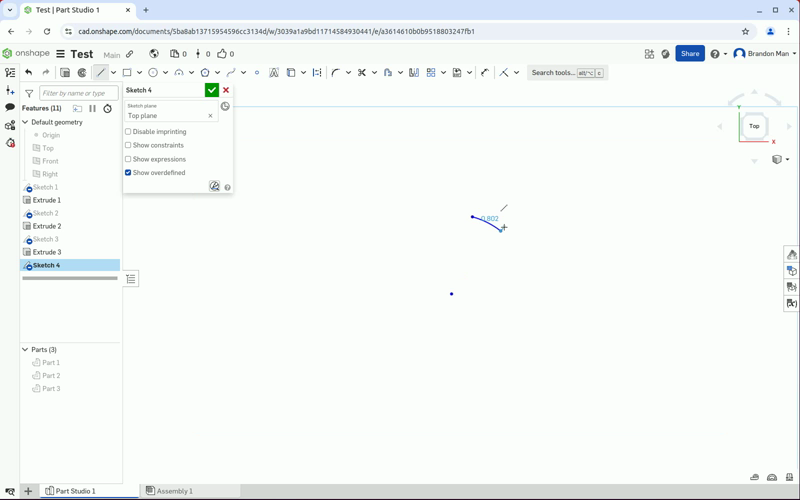
scroll(6)
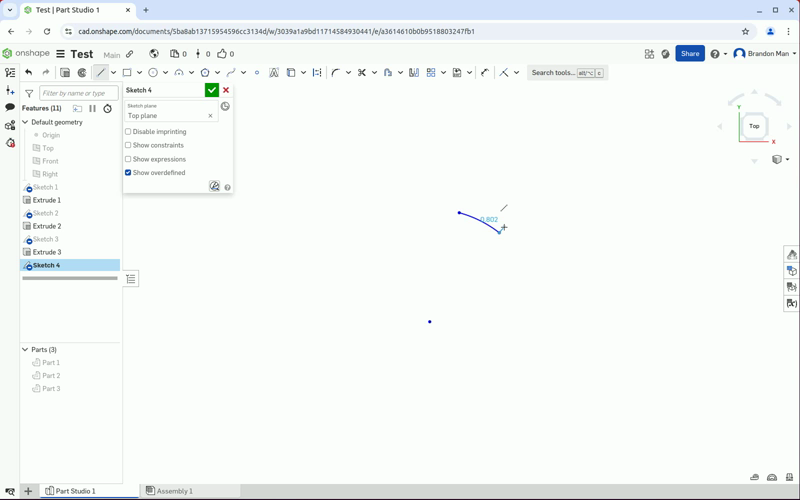
scroll(6)
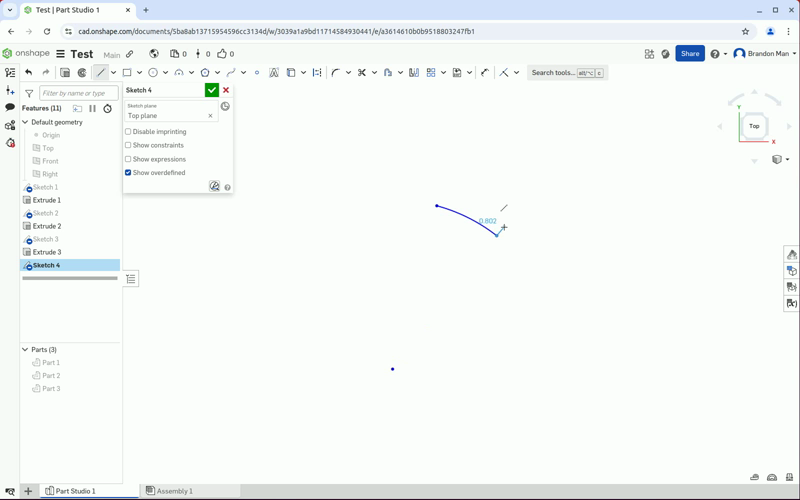
scroll(6)
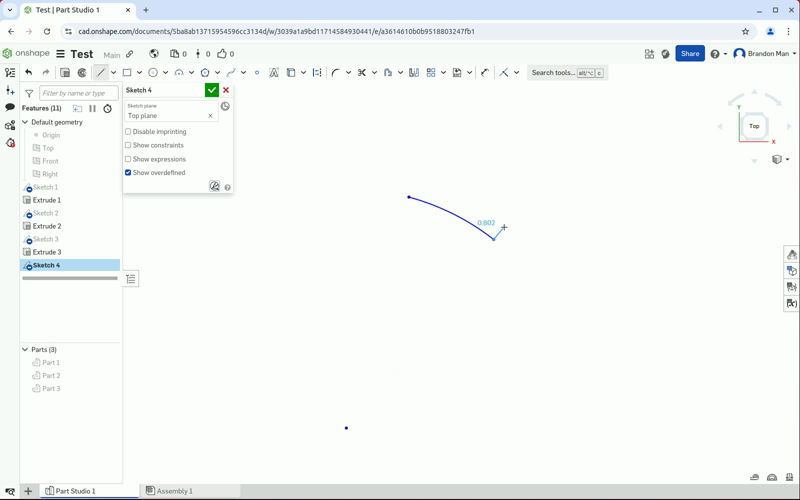
scroll(6)
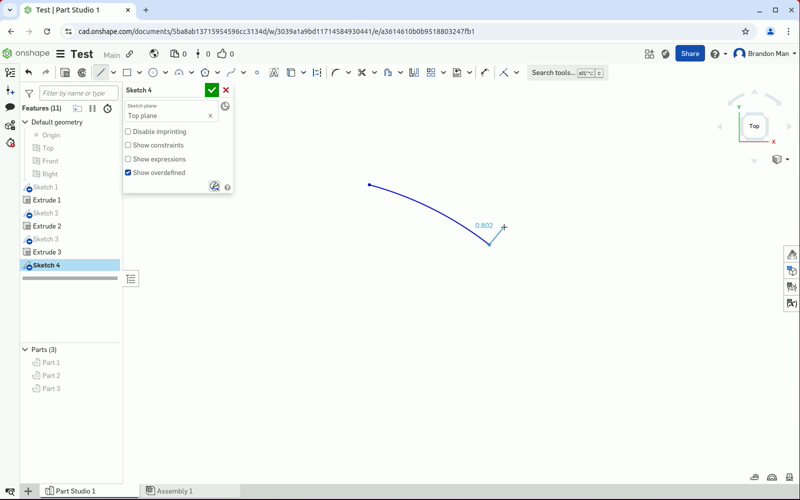
scroll(6)
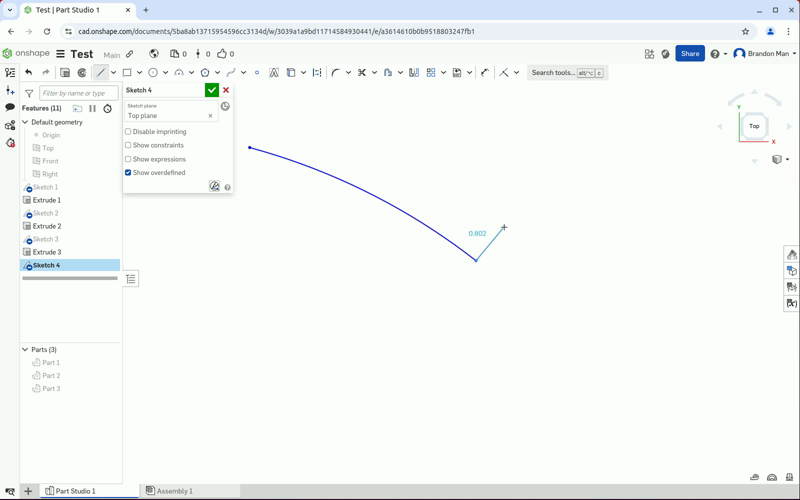
click(504, 226)
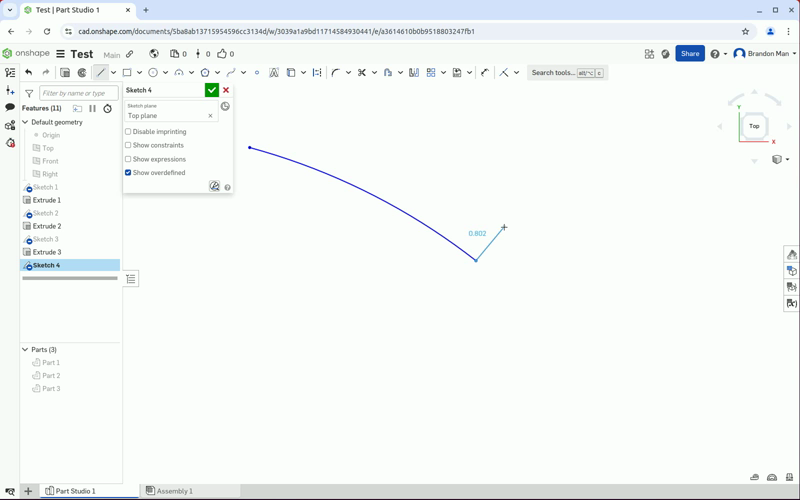
scroll(-6)
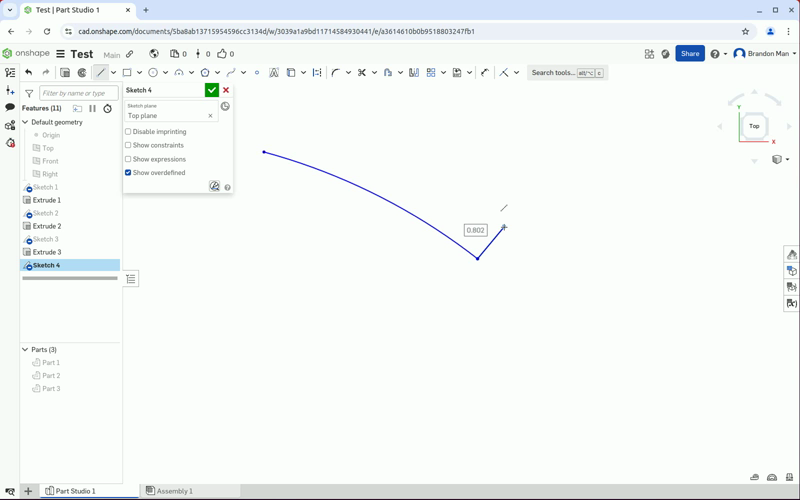
scroll(-6)
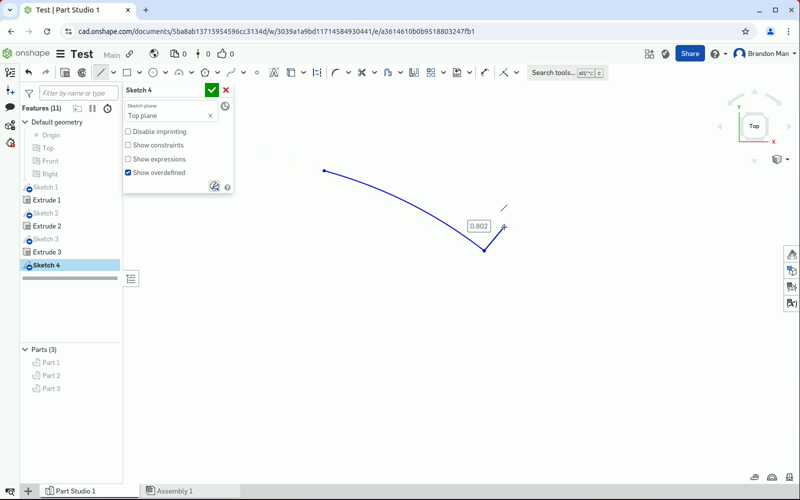
scroll(-6)
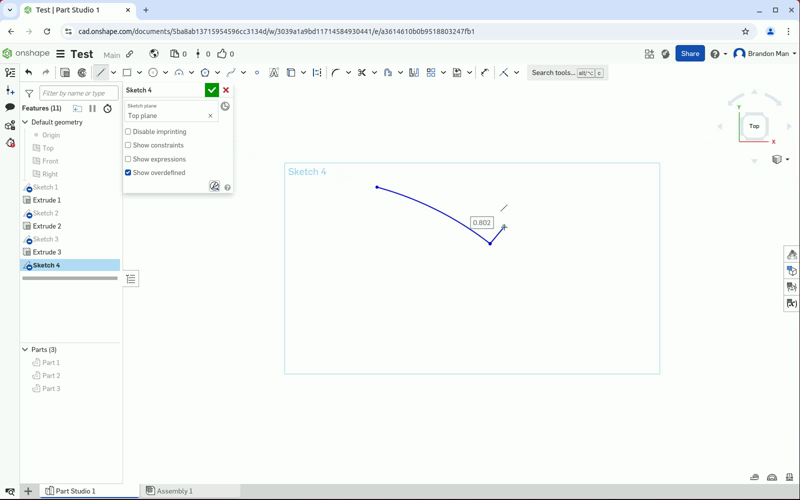
scroll(-6)
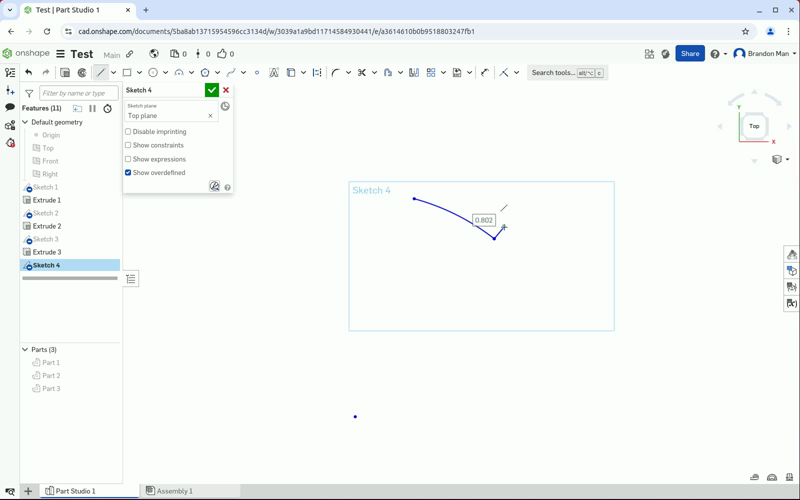
scroll(-6)
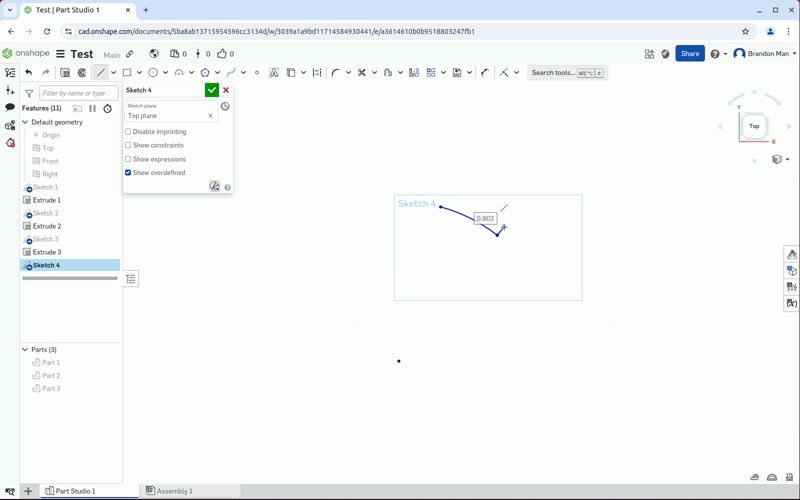
scroll(-6)
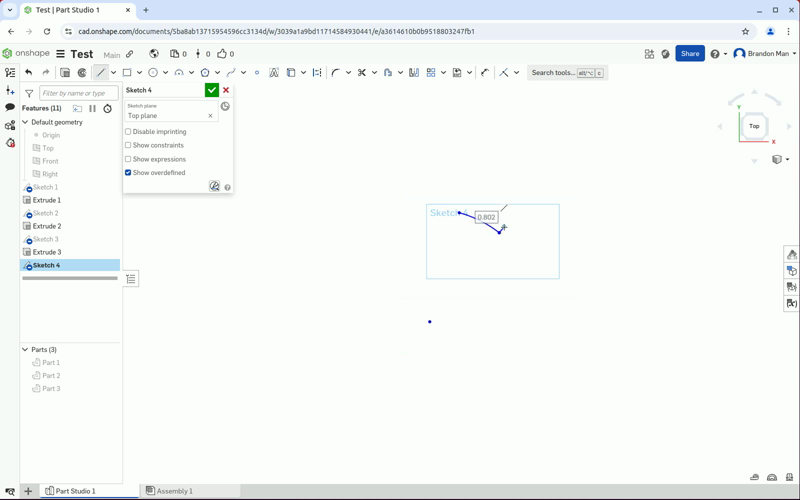
scroll(-6)
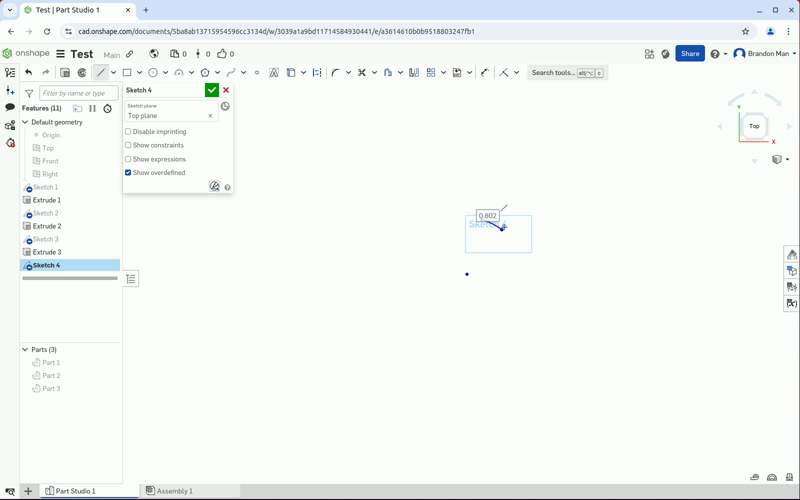
key_up(shift)
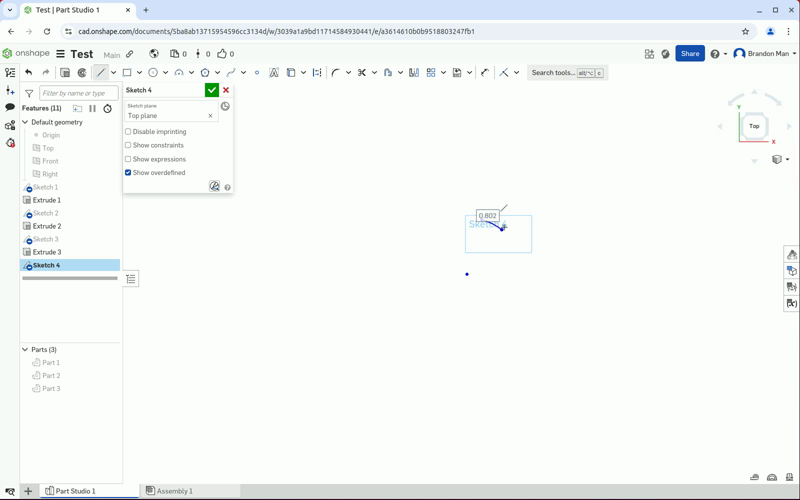
mouse_move(534, 226)
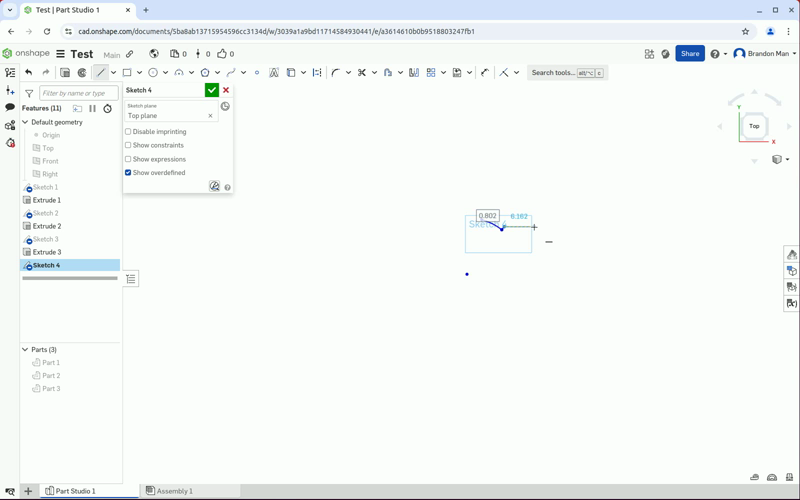
key_down(shift)
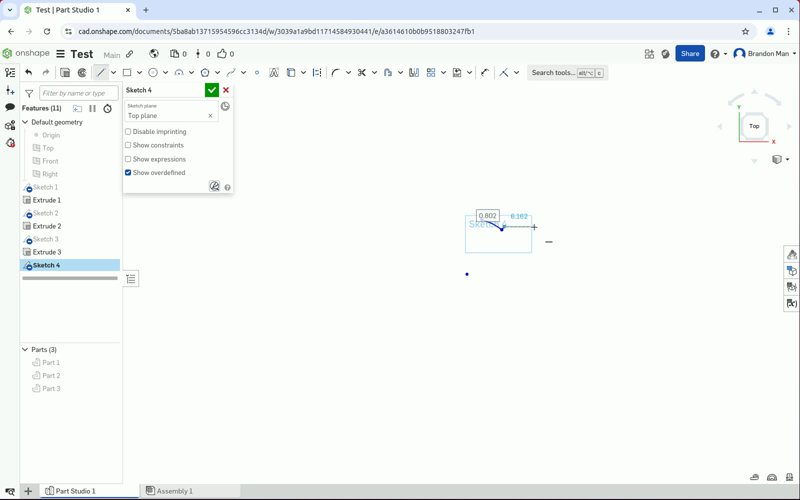
mouse_move(481, 219)
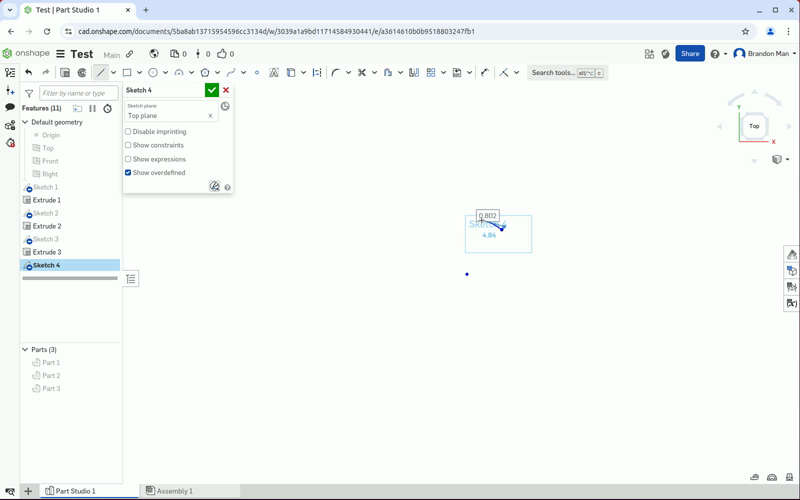
key_up(shift)
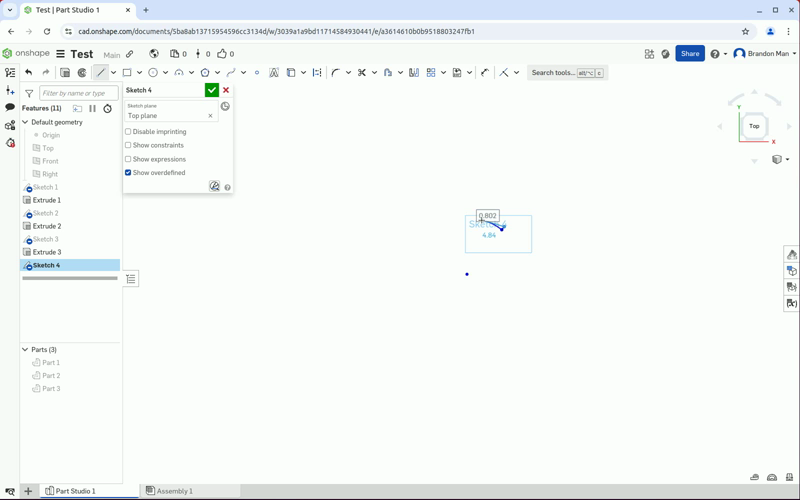
click(481, 219)
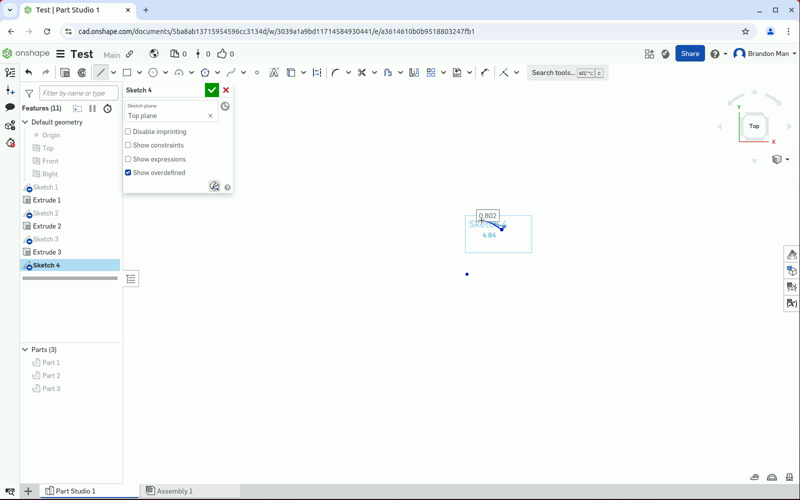
key(esc)
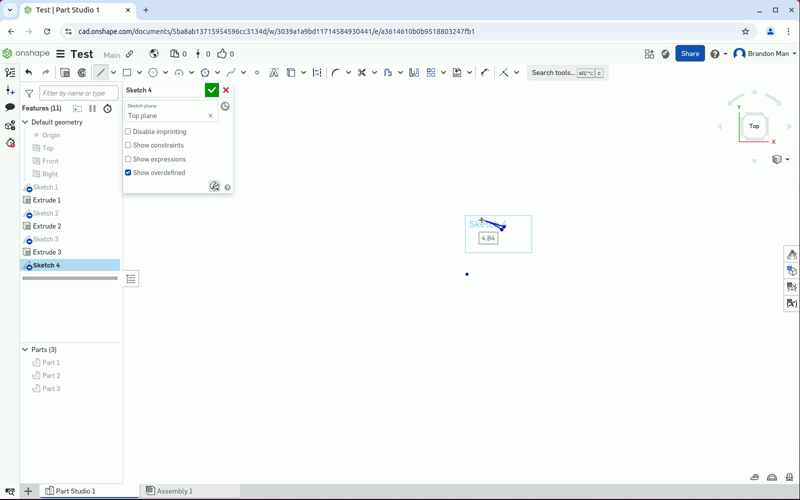
mouse_move(501, 229)
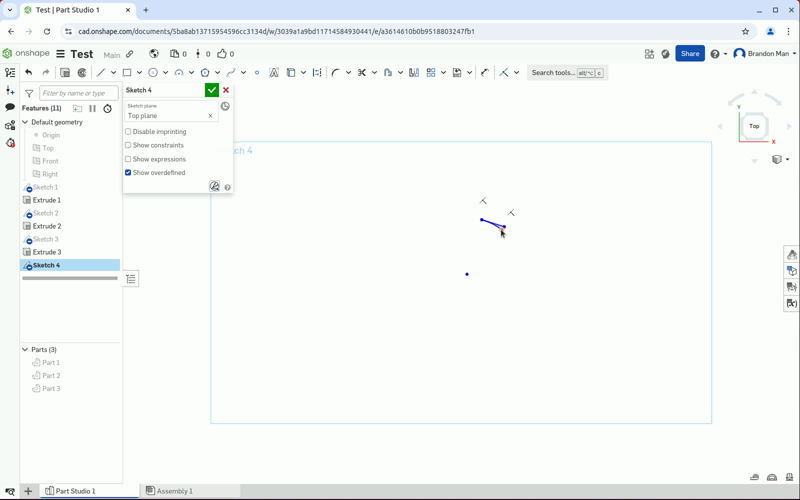
scroll(6)
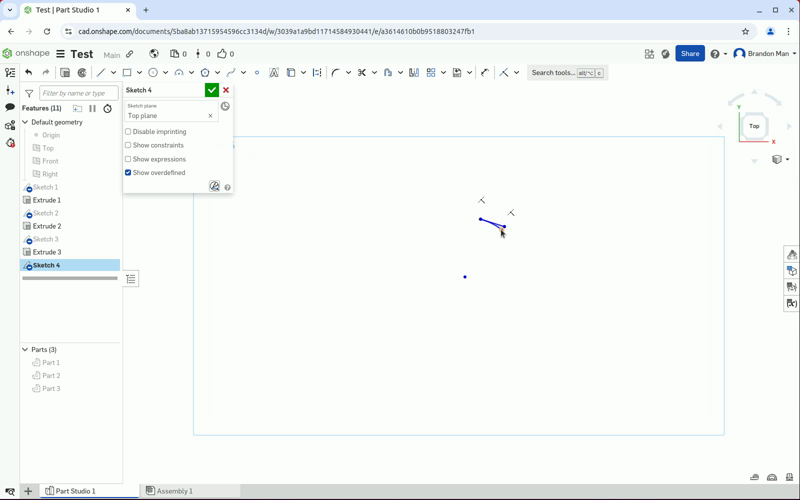
scroll(6)
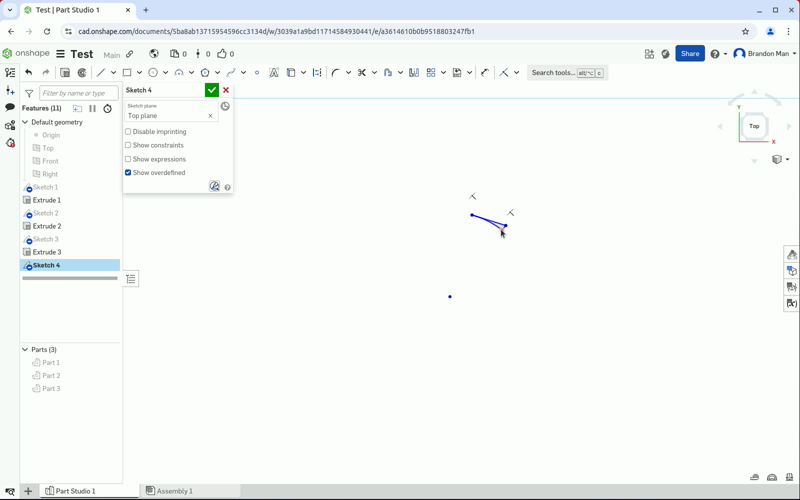
scroll(6)
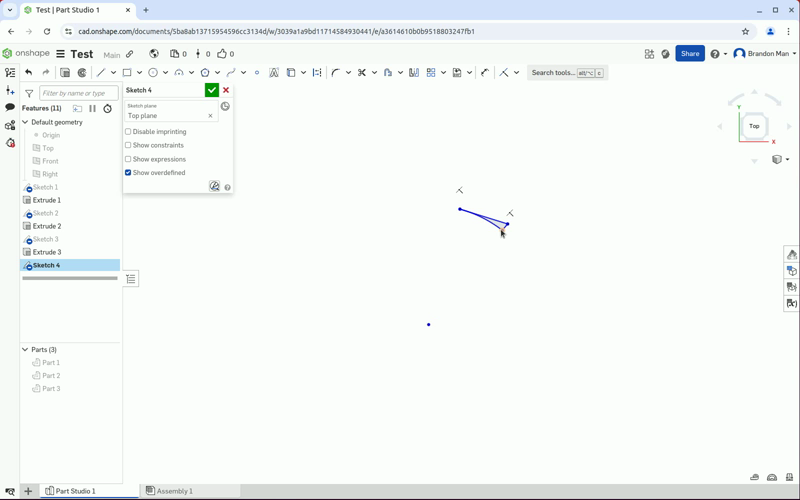
scroll(6)
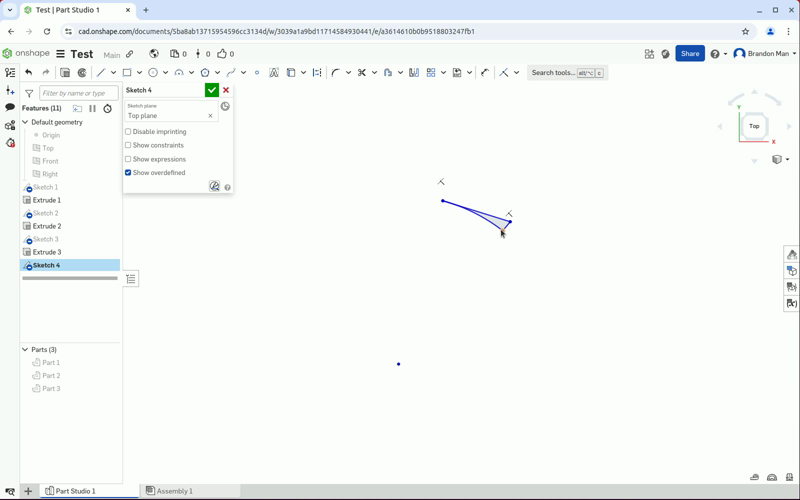
scroll(6)
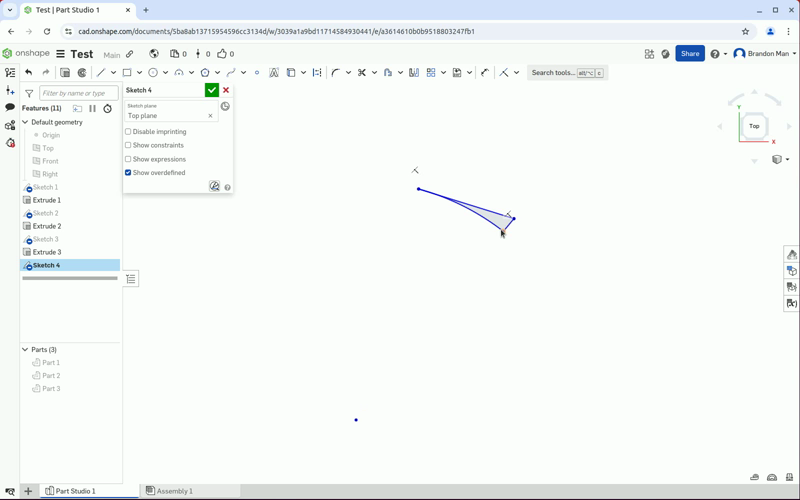
scroll(6)
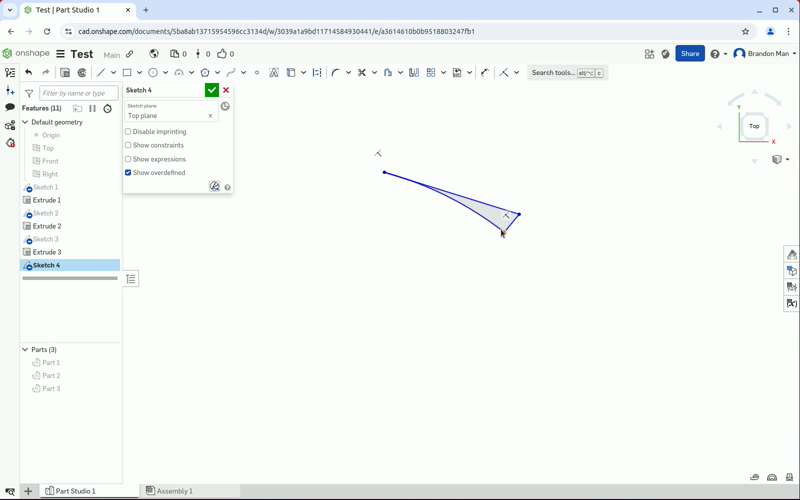
scroll(6)
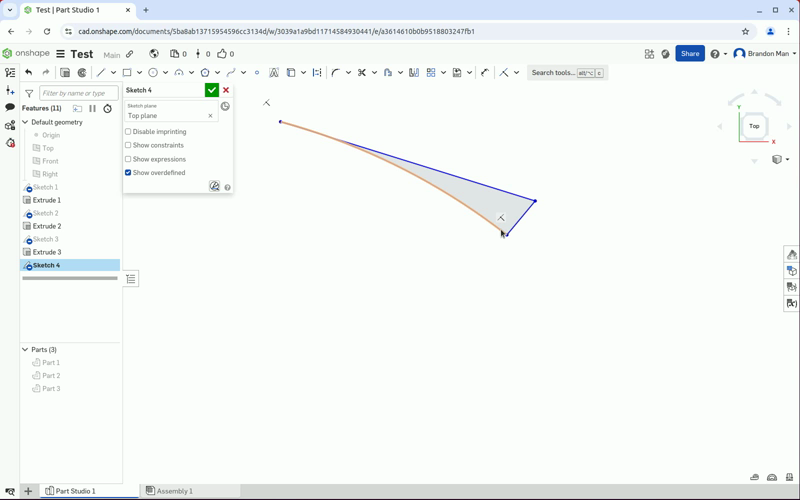
click(501, 229)
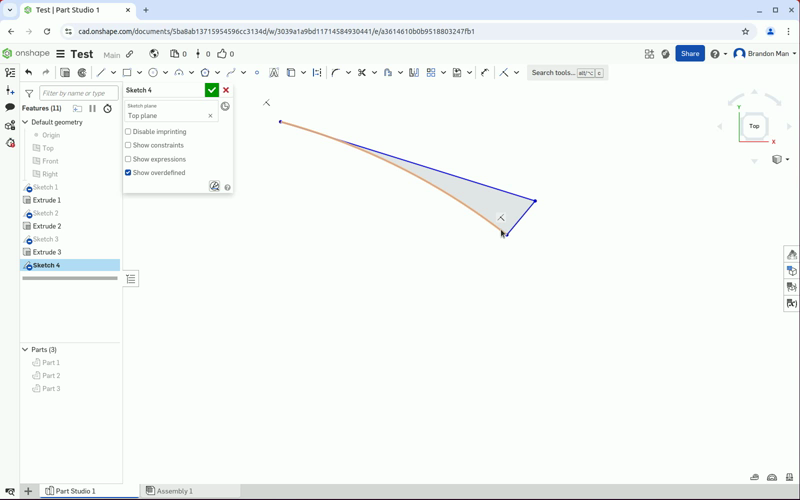
scroll(-6)
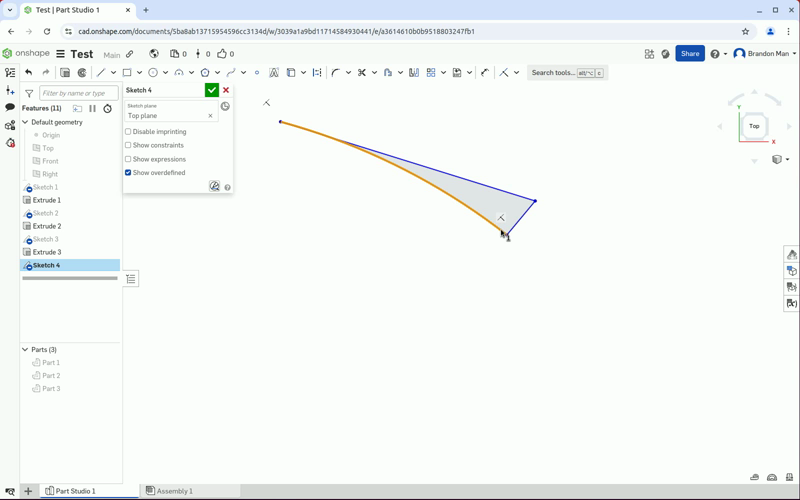
scroll(-6)
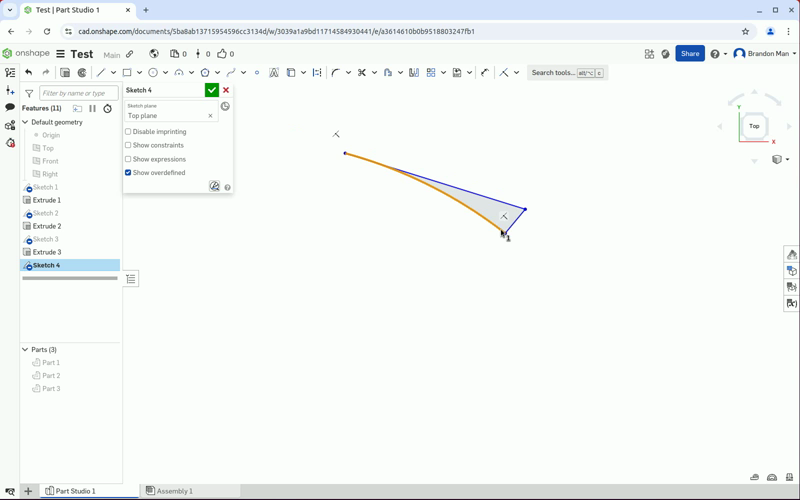
scroll(-6)
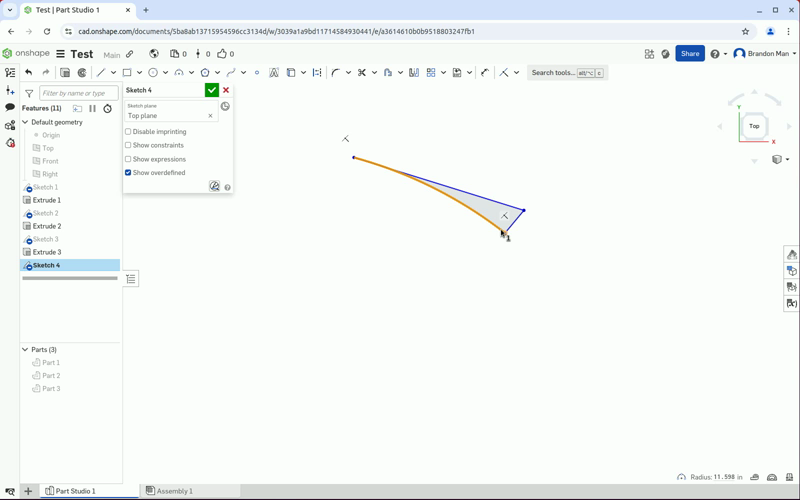
scroll(-6)
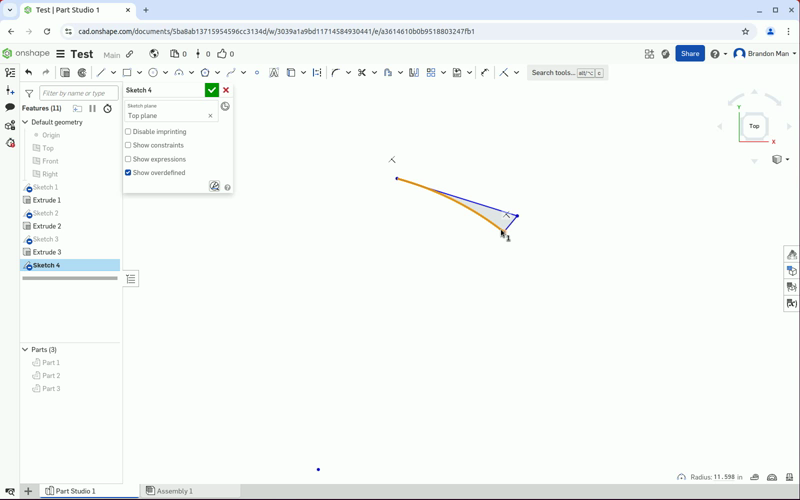
scroll(-6)
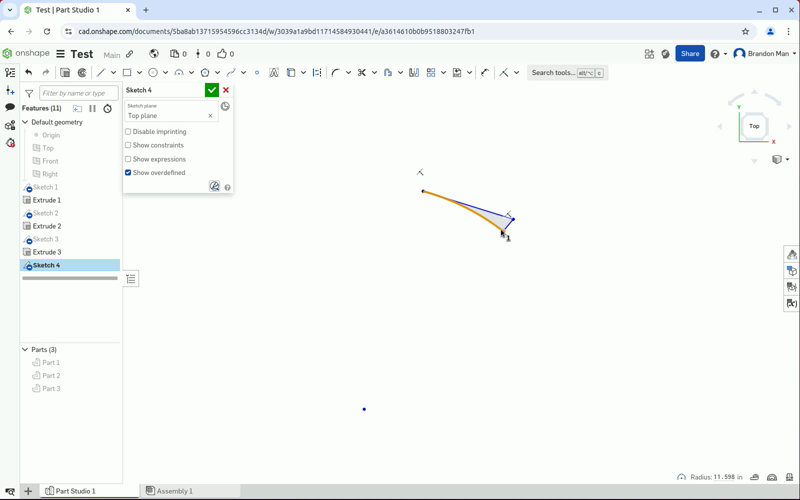
scroll(-6)
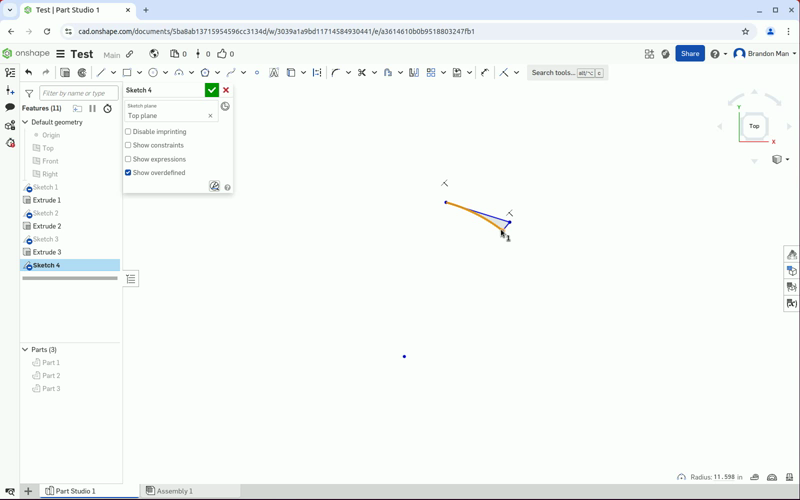
scroll(-6)
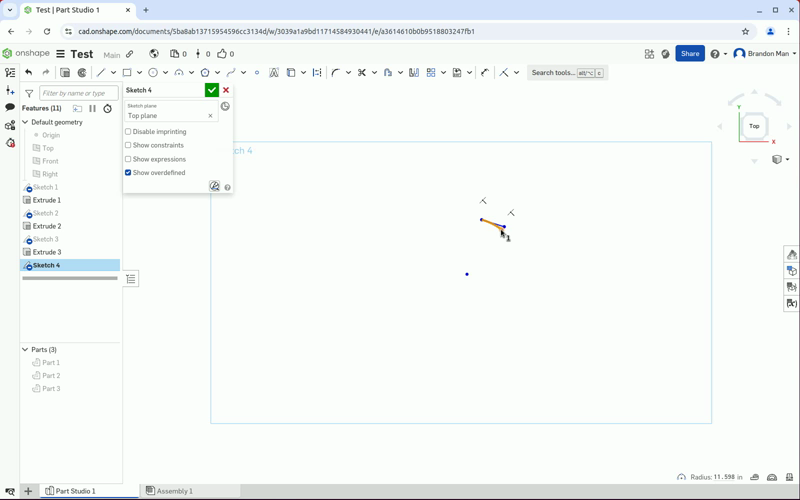
mouse_move(73, 352)
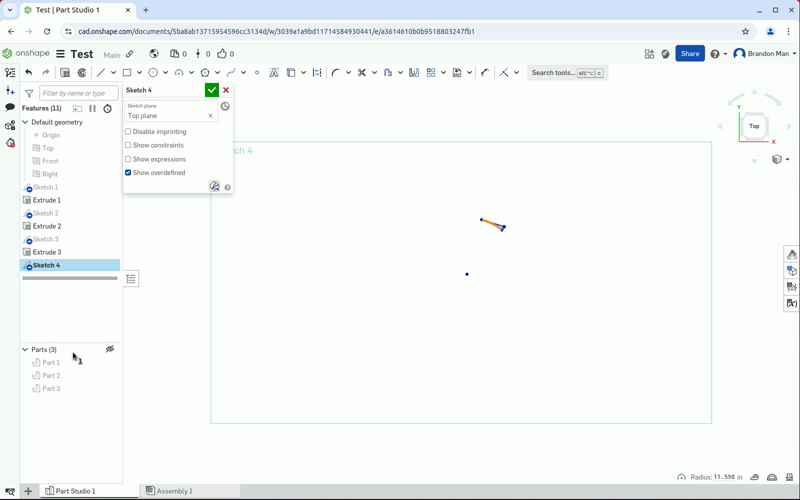
key(shift+y)
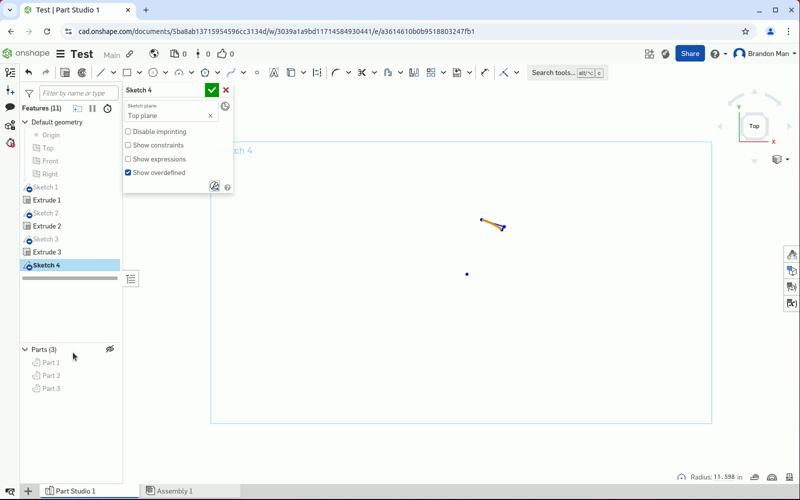
key(shift+e)
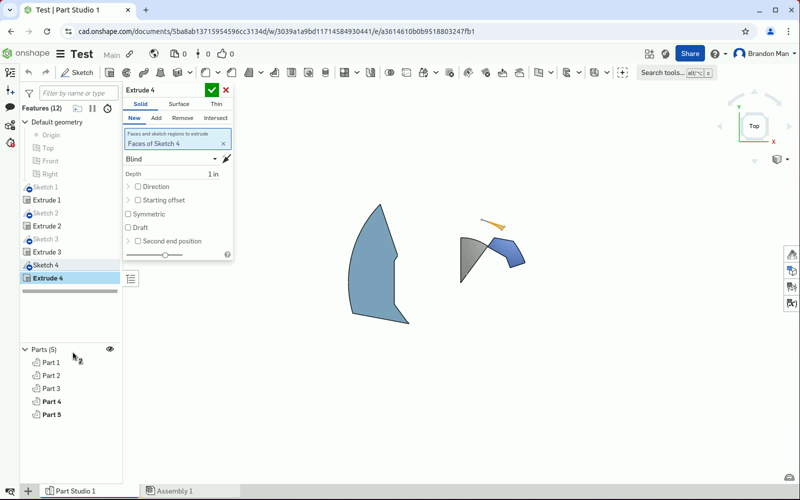
mouse_move(143, 106)
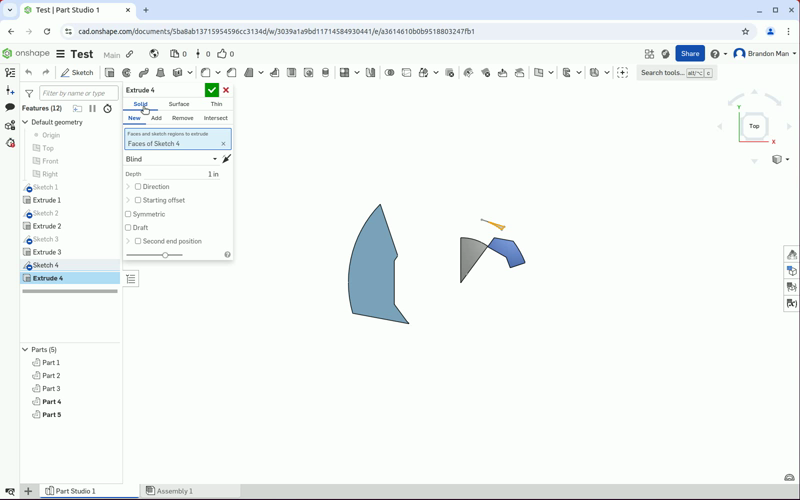
click(143, 106)
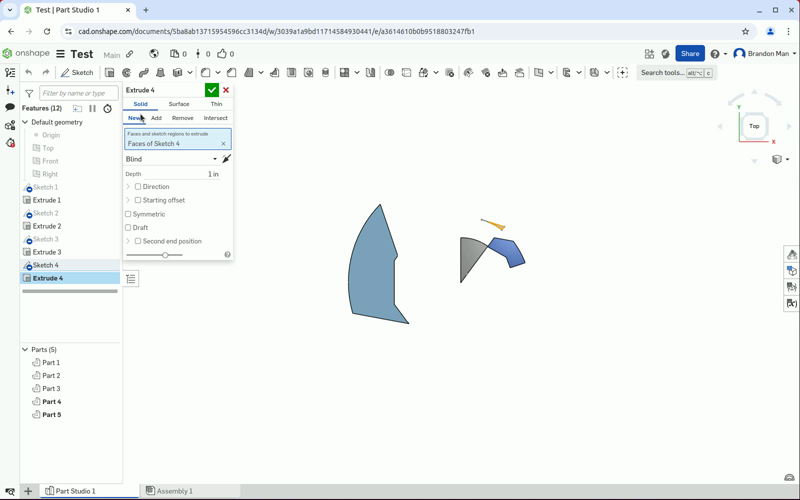
mouse_move(137, 120)
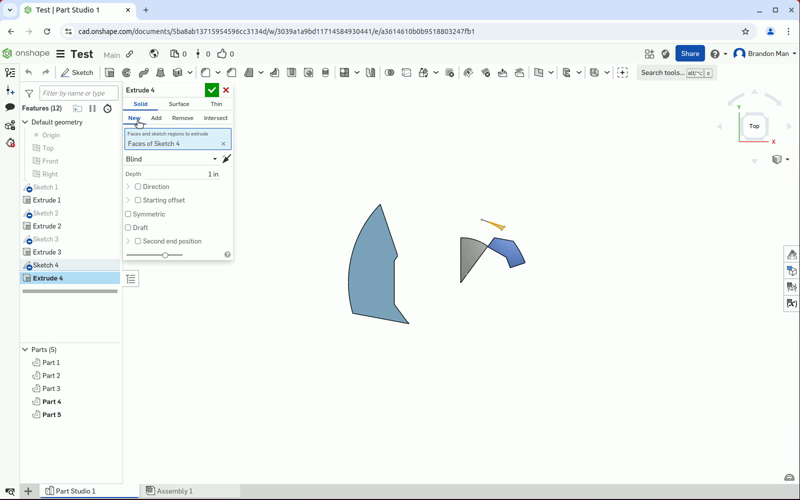
click(137, 120)
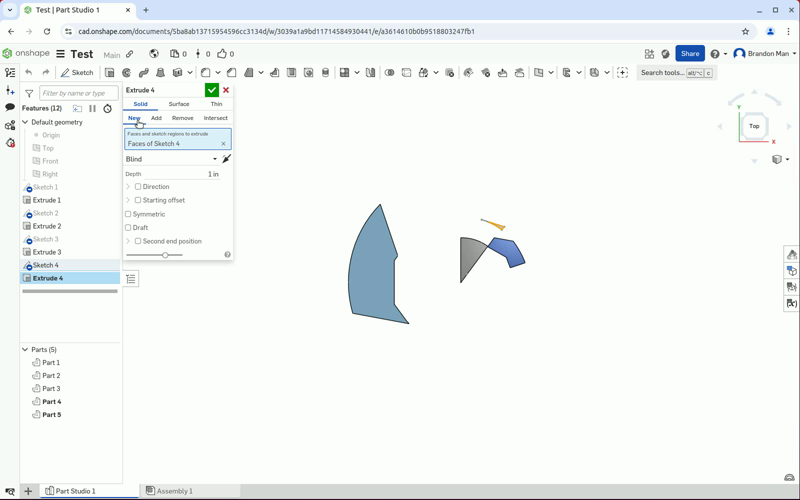
key(tab, 4)
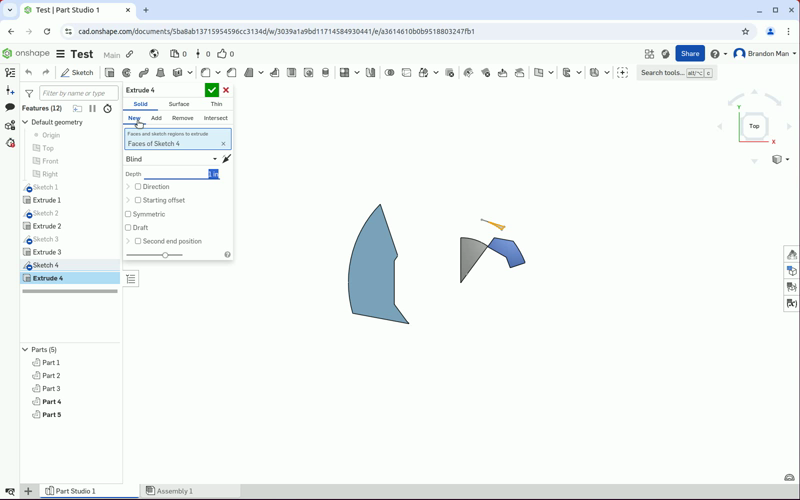
text(-11.795)
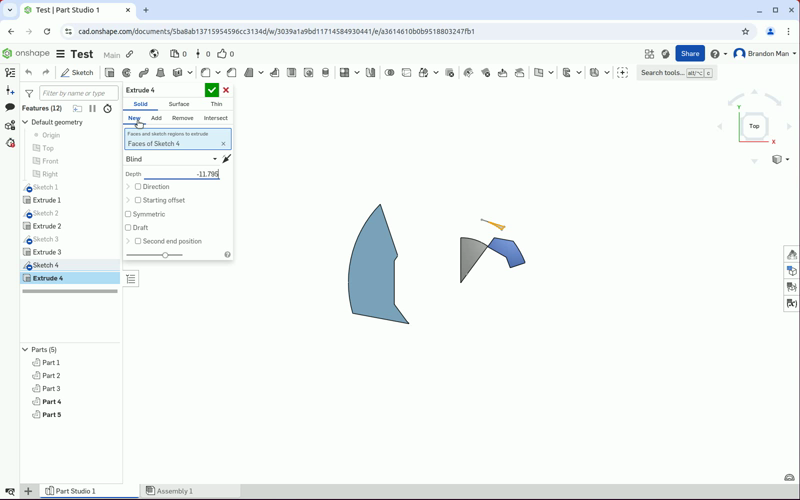
key(enter)
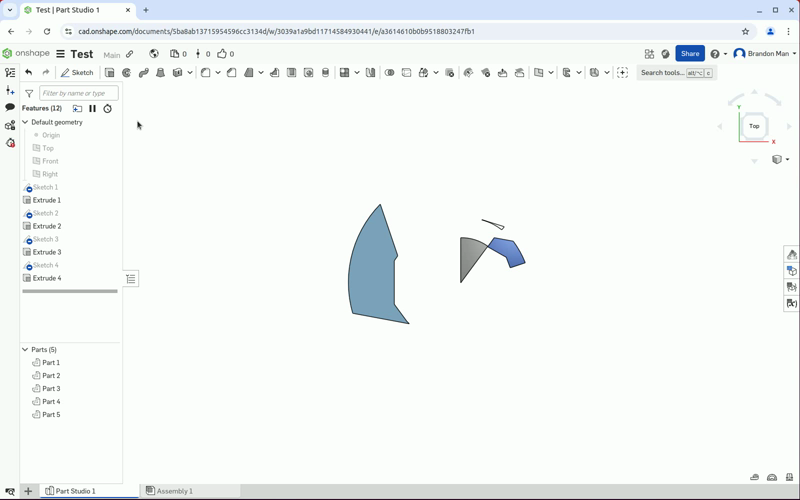
key(shift+h)
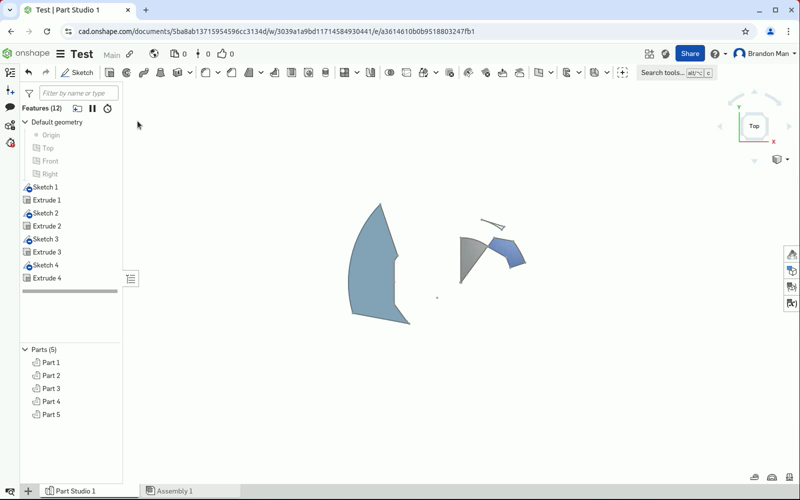
key(shift+h)
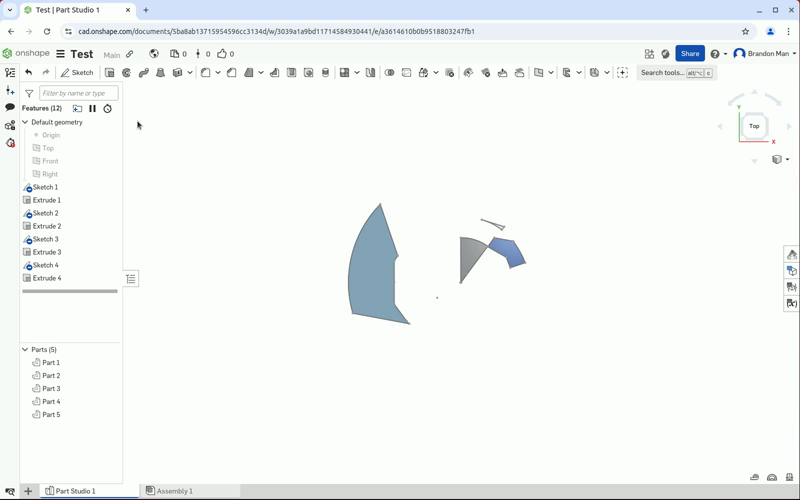
key(shift+7)
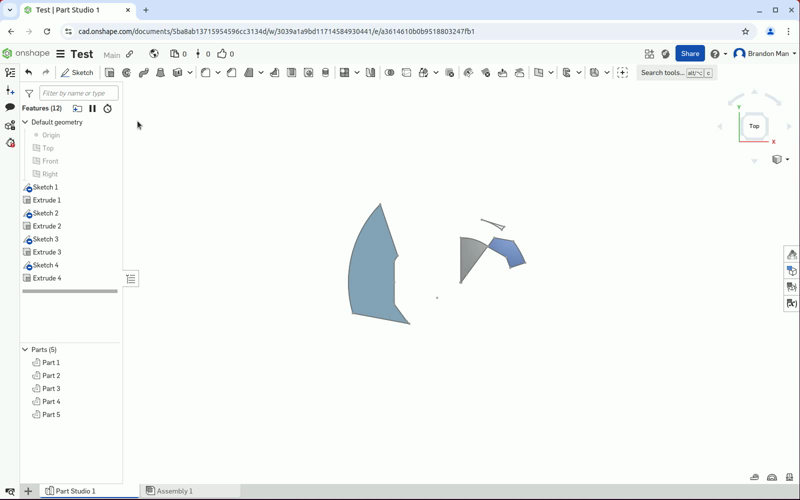
key(up, 3)
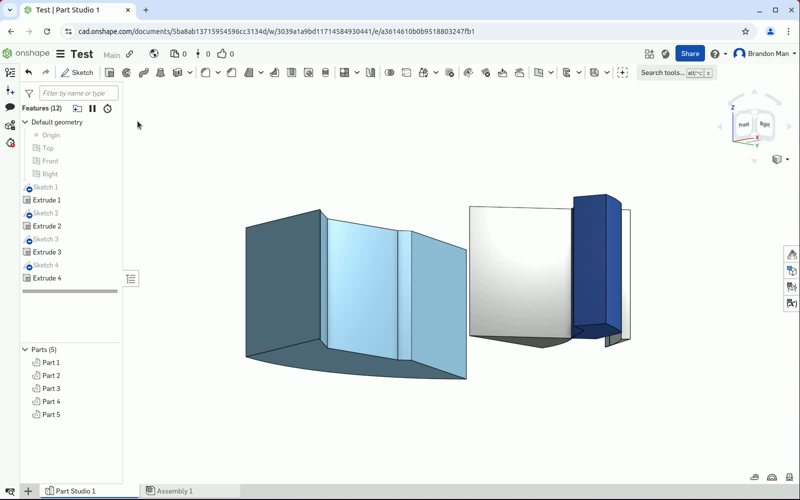
key(left, 3)
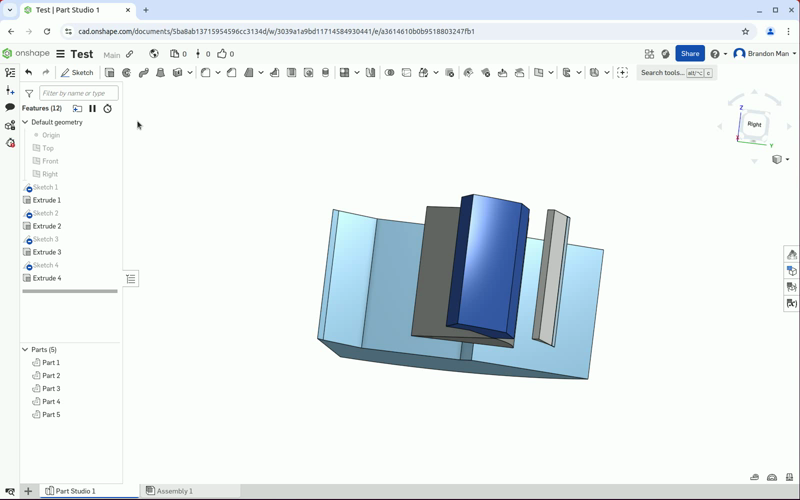
key(right, 3)
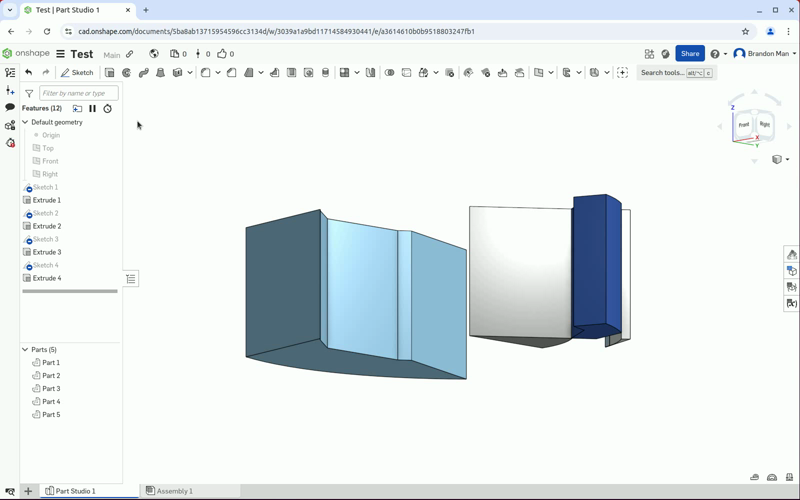
key(down, 3)
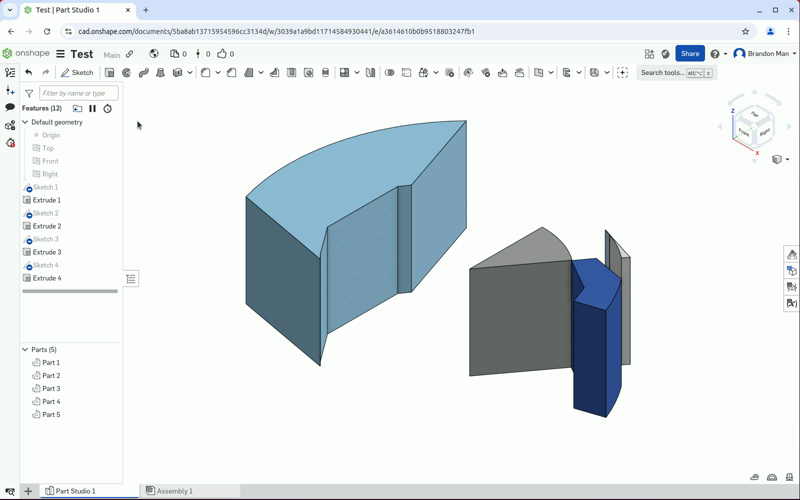
mouse_move(73, 189)
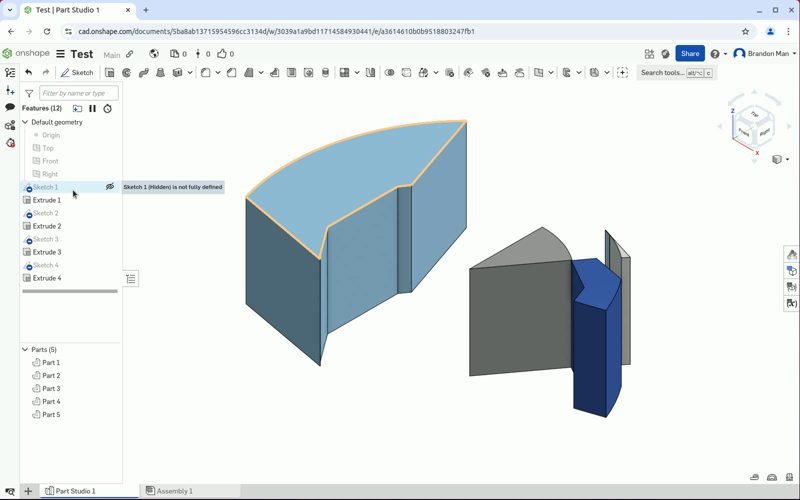
click(73, 189)